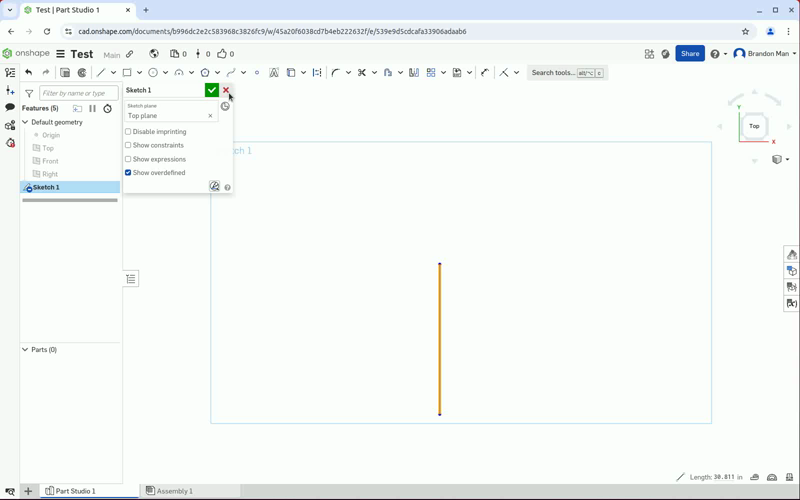
key(shift+h)
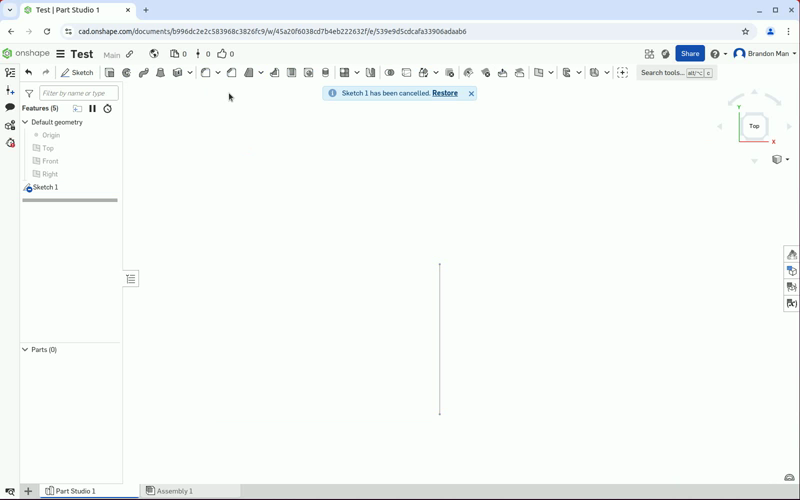
key(shift+s)
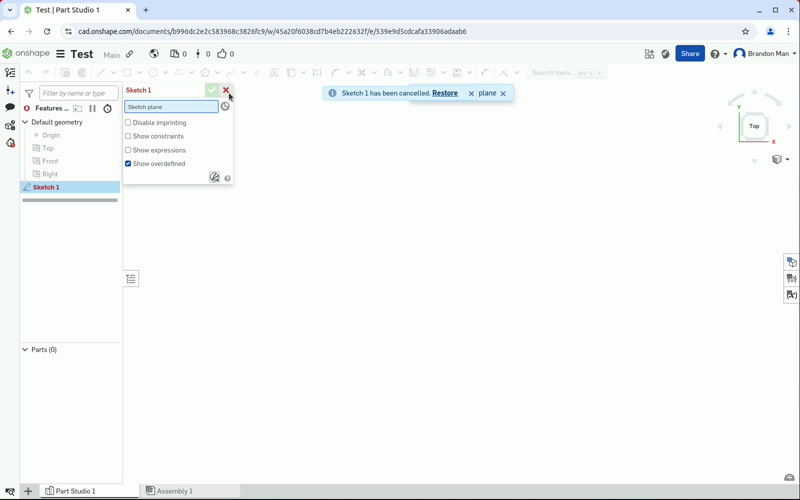
mouse_move(73, 150)
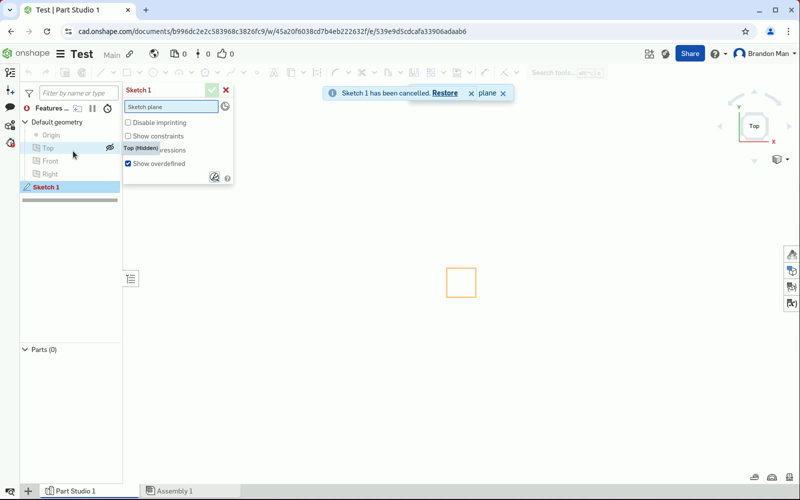
click(73, 150)
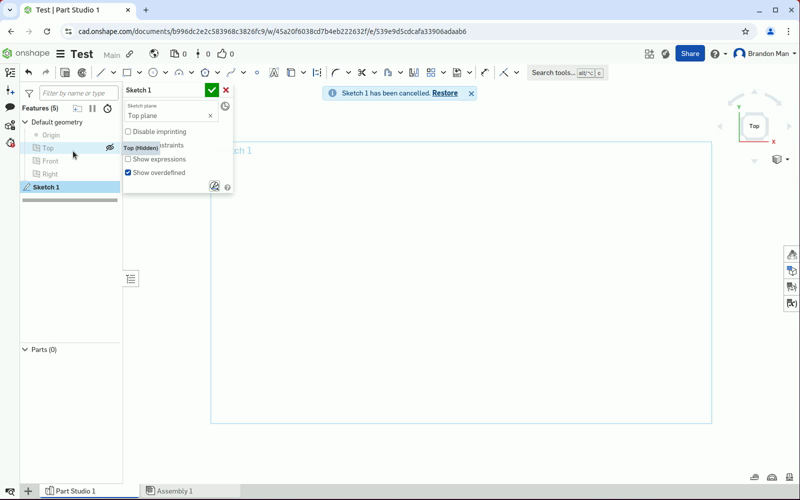
mouse_move(73, 352)
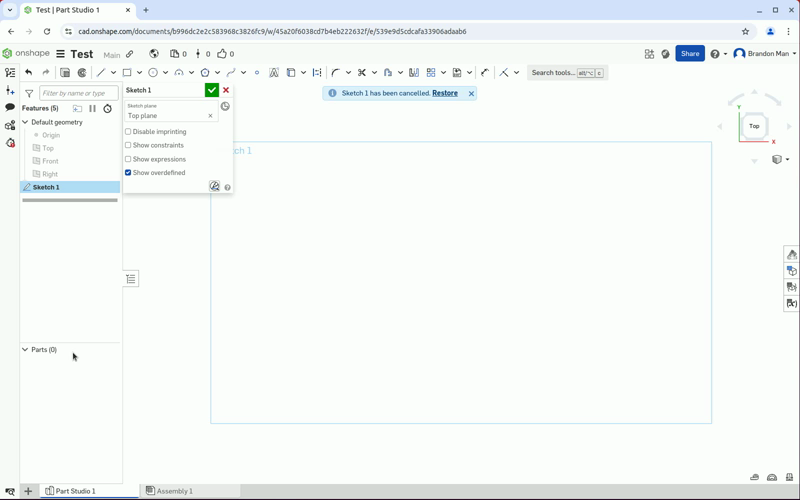
key(y)
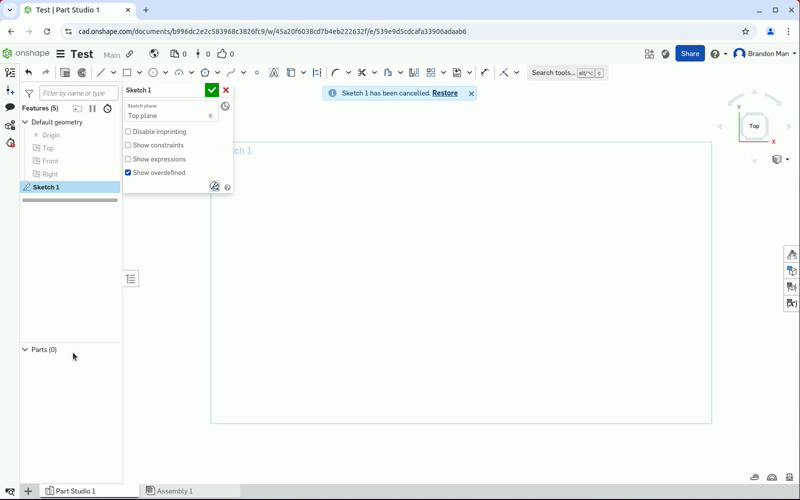
key(l)
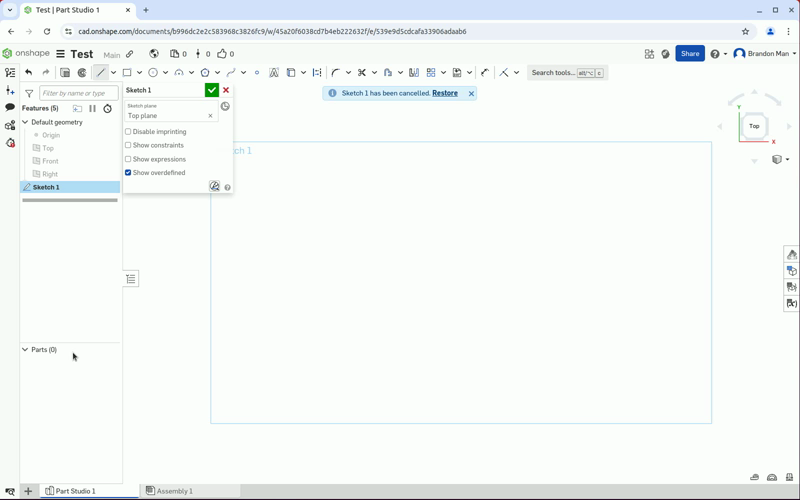
key_down(shift)
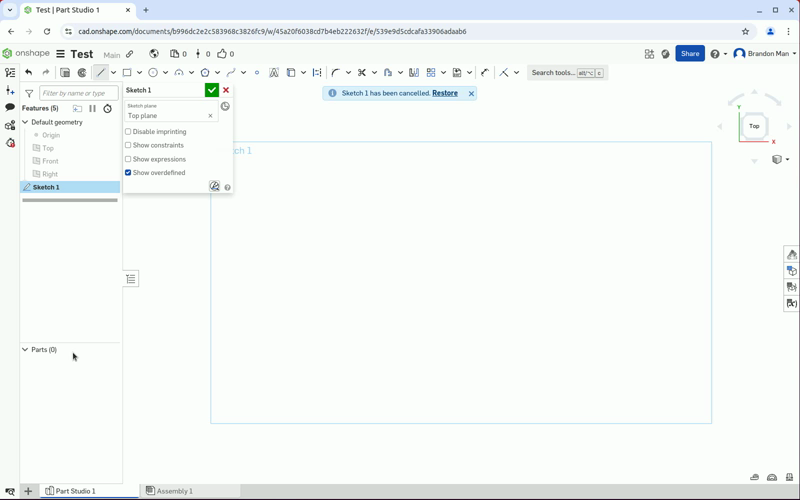
mouse_move(348, 395)
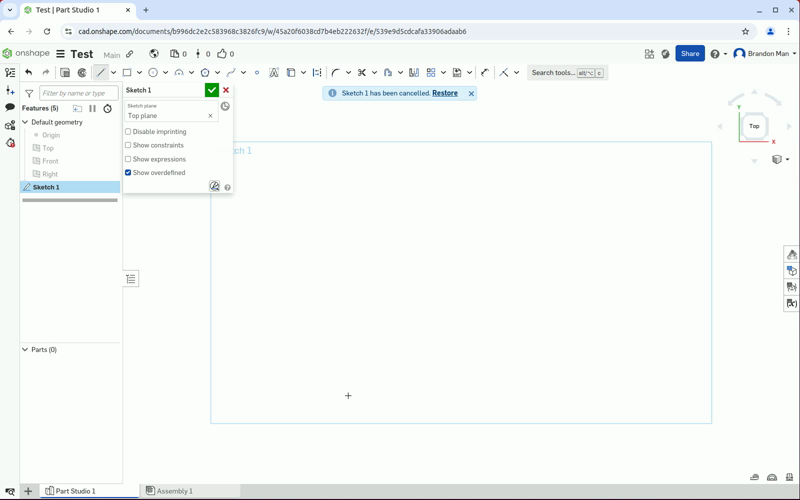
click(348, 395)
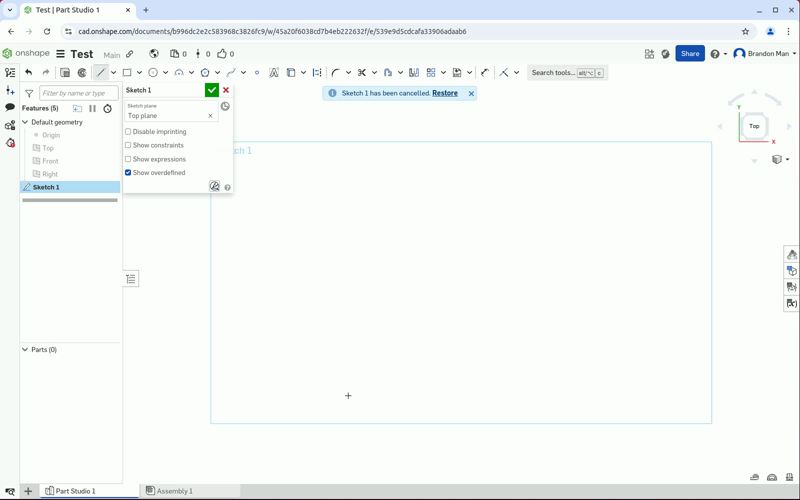
key_up(shift)
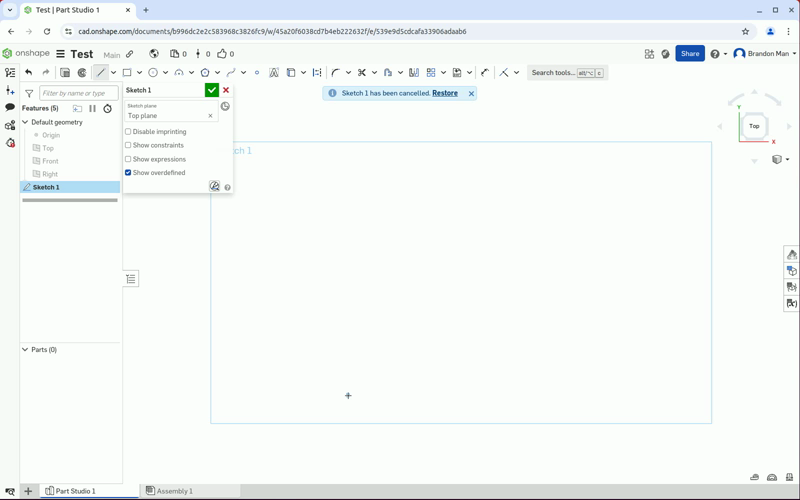
key_down(shift)
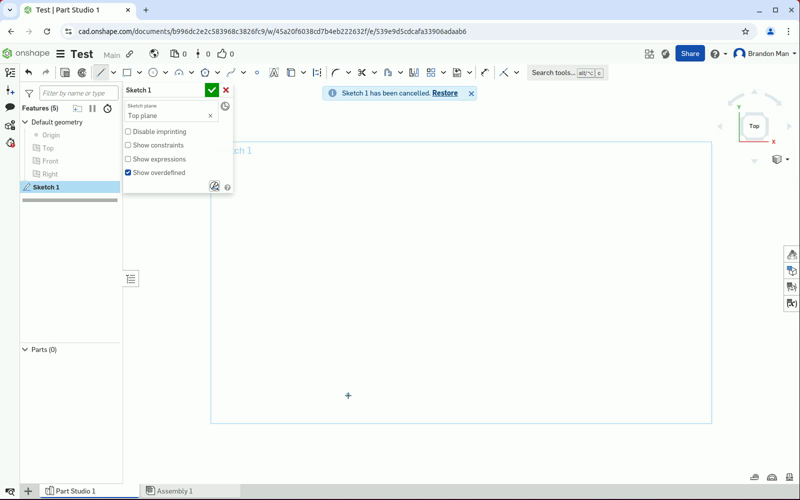
mouse_move(572, 395)
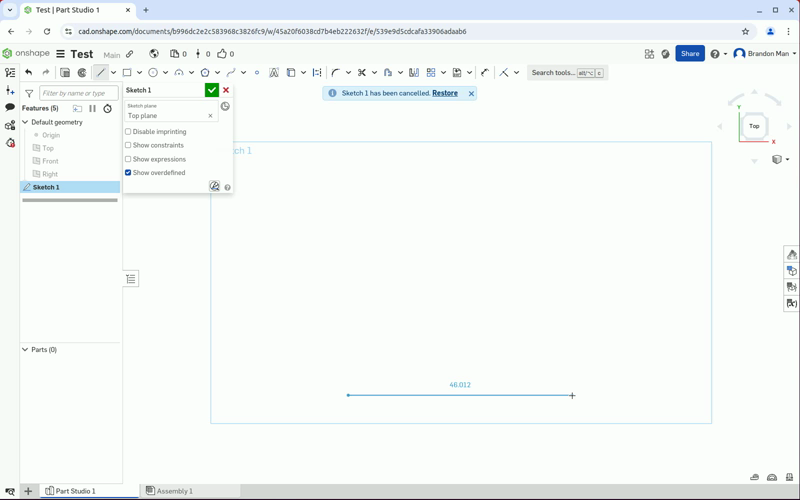
click(572, 395)
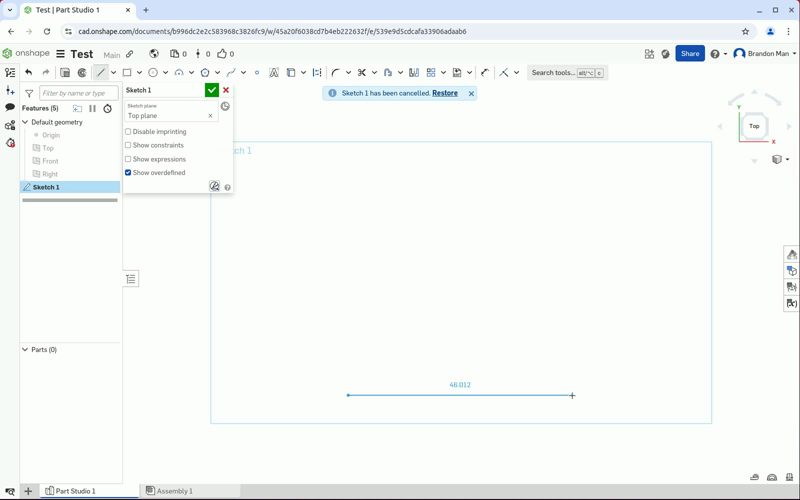
key_up(shift)
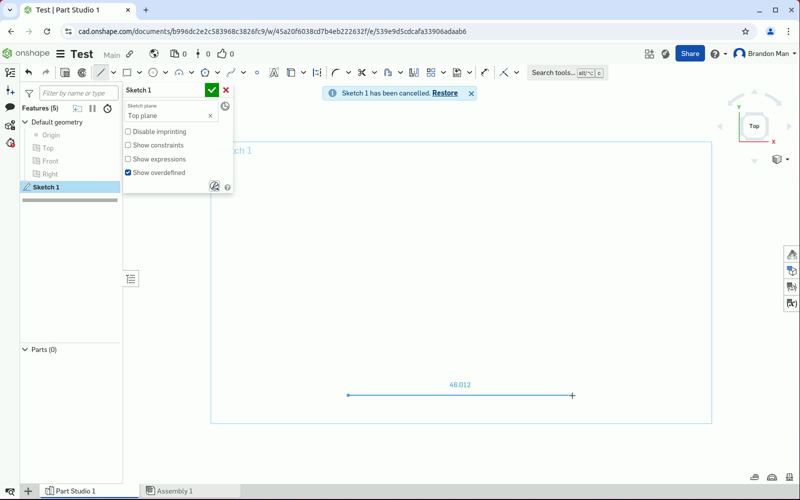
key_down(shift)
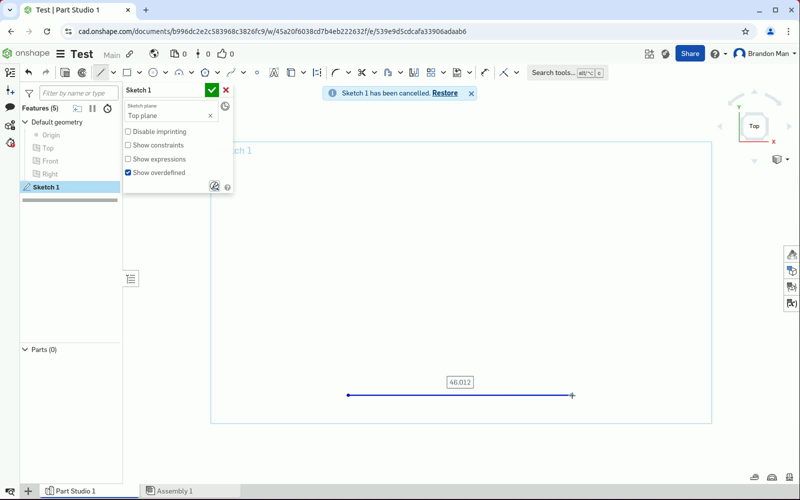
mouse_move(572, 171)
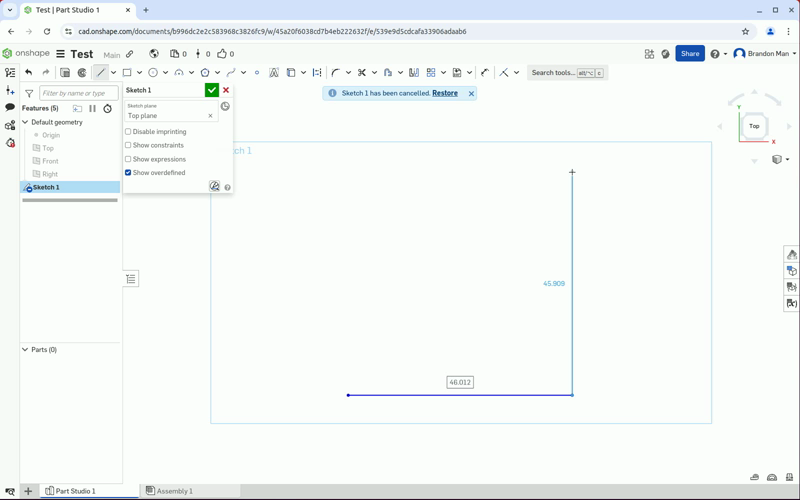
click(572, 171)
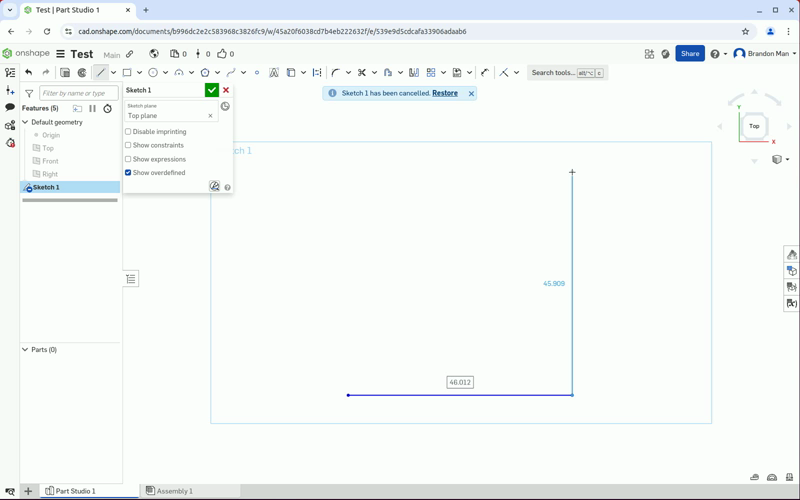
key_up(shift)
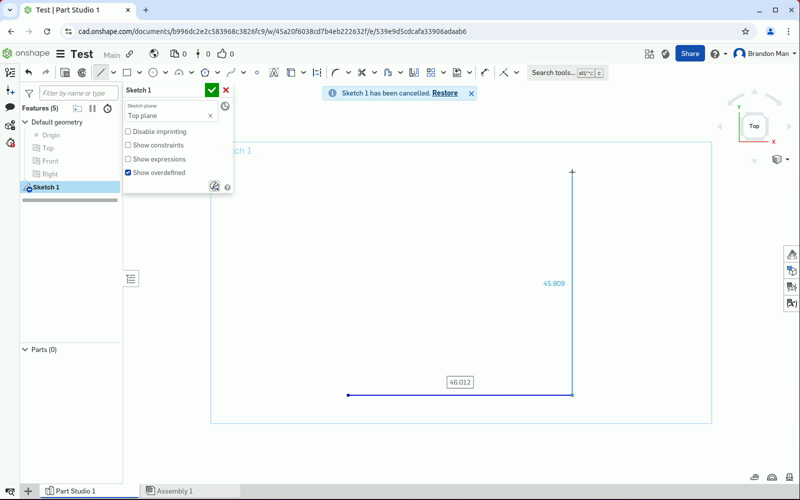
key_down(shift)
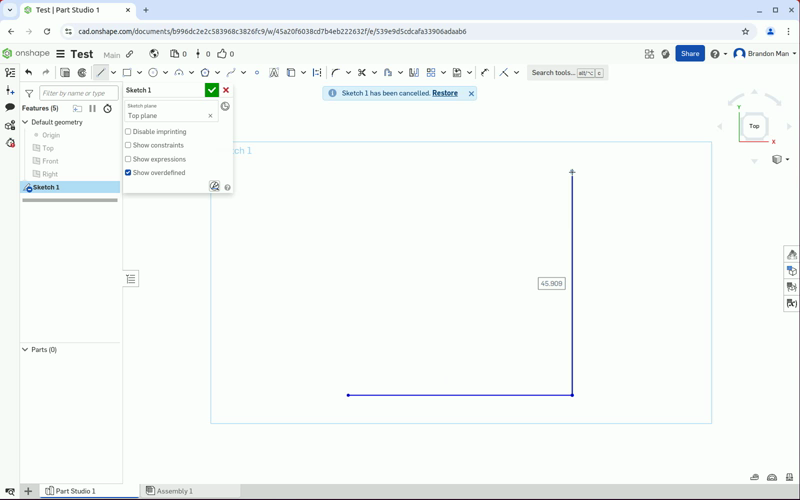
mouse_move(348, 171)
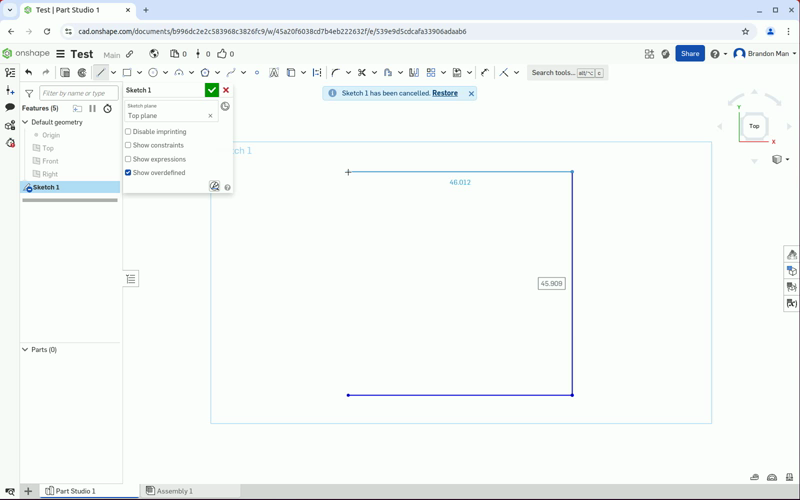
click(348, 171)
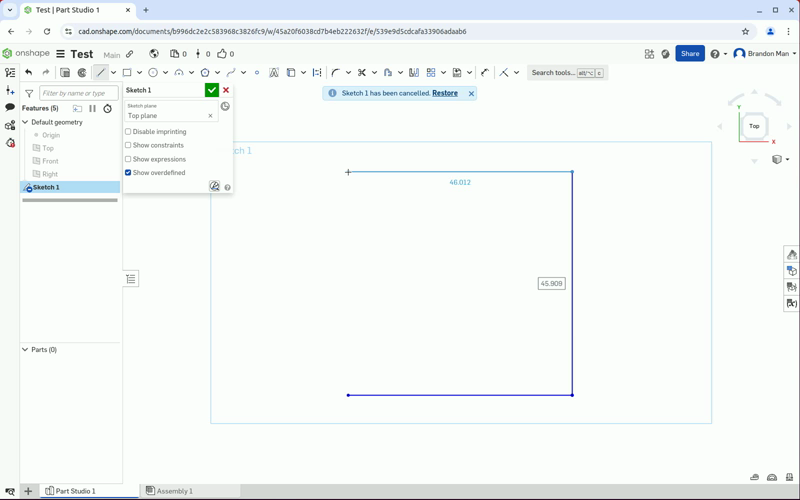
key_up(shift)
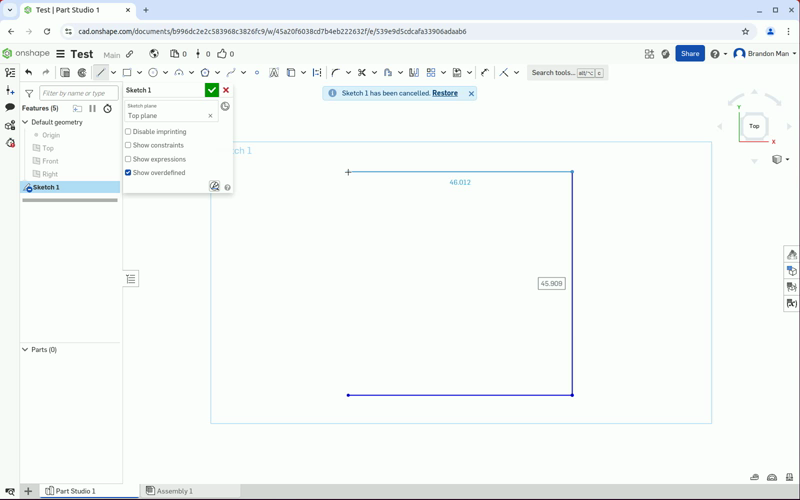
key_down(shift)
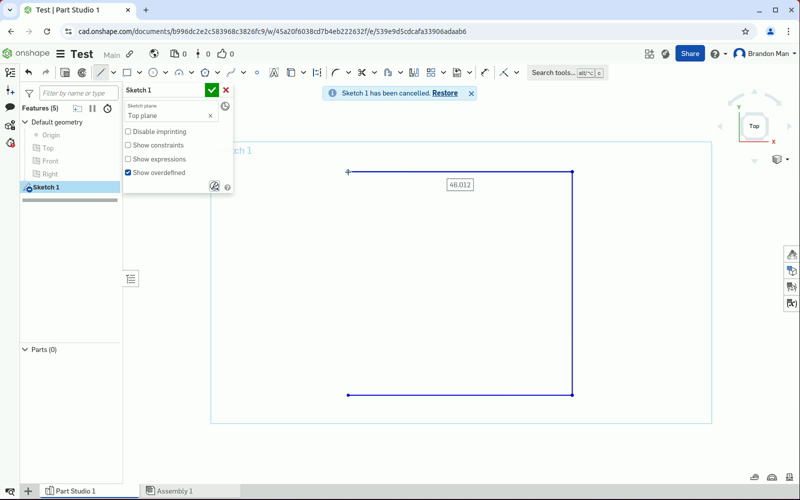
mouse_move(348, 395)
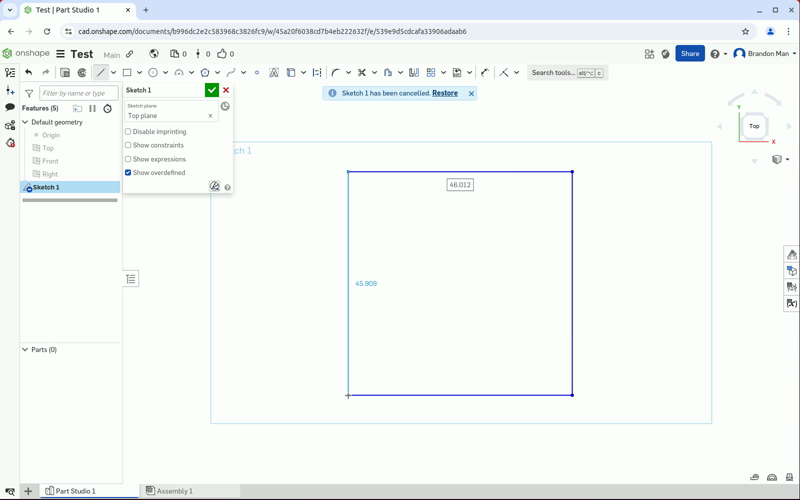
key_up(shift)
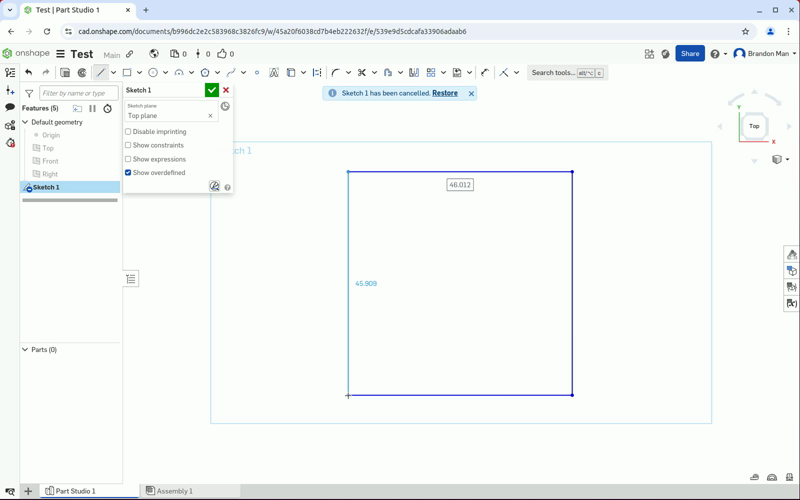
click(348, 395)
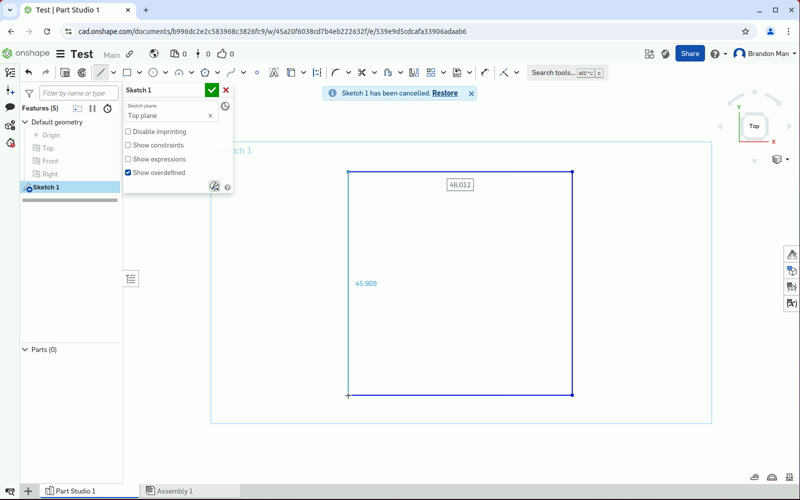
key(esc)
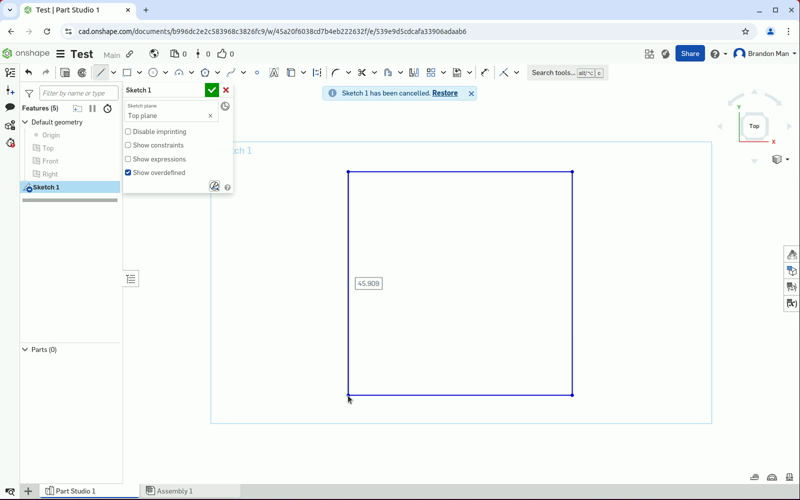
mouse_move(489, 248)
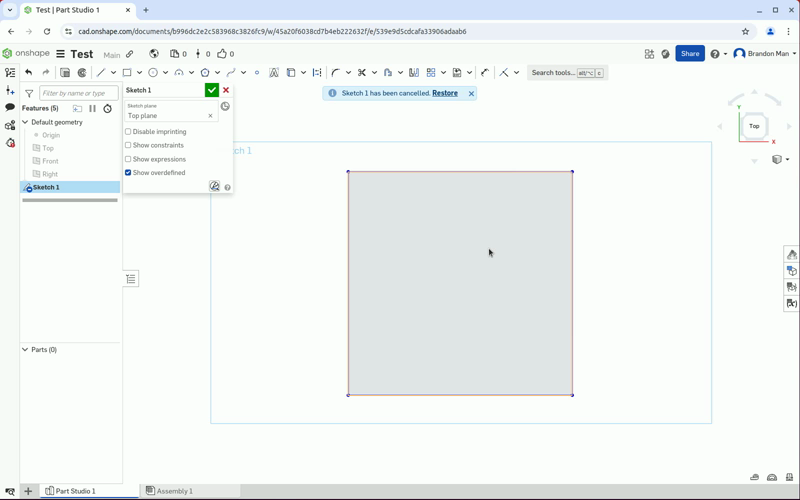
click(489, 248)
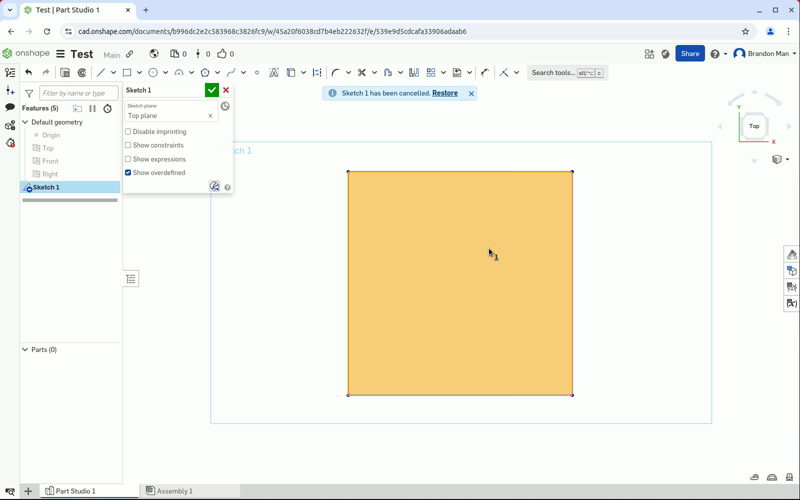
mouse_move(73, 352)
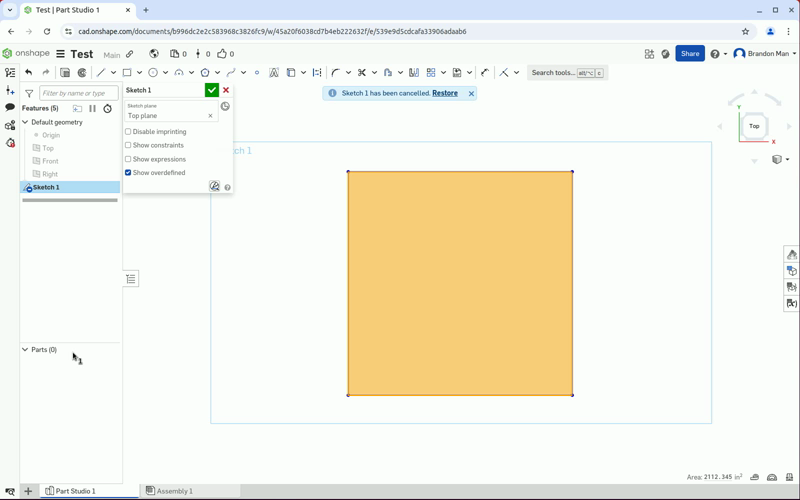
key(shift+y)
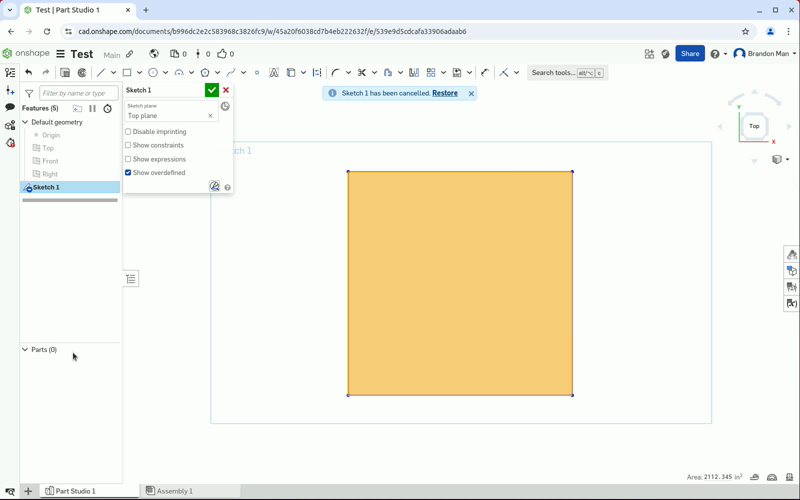
key(shift+e)
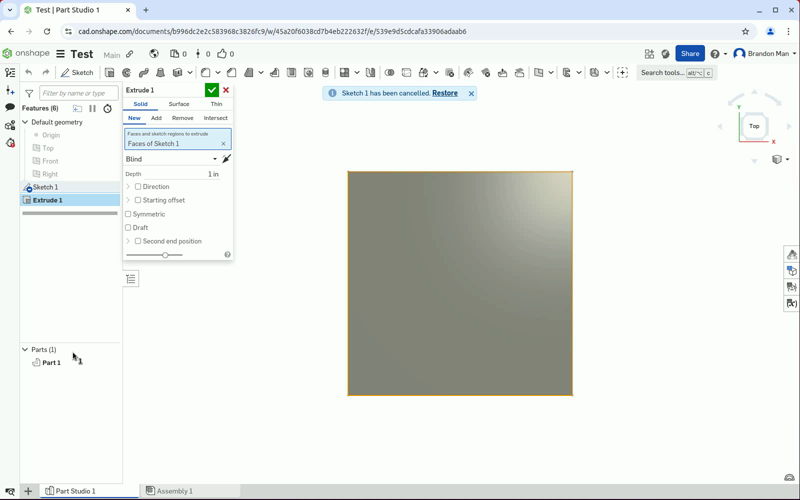
mouse_move(143, 106)
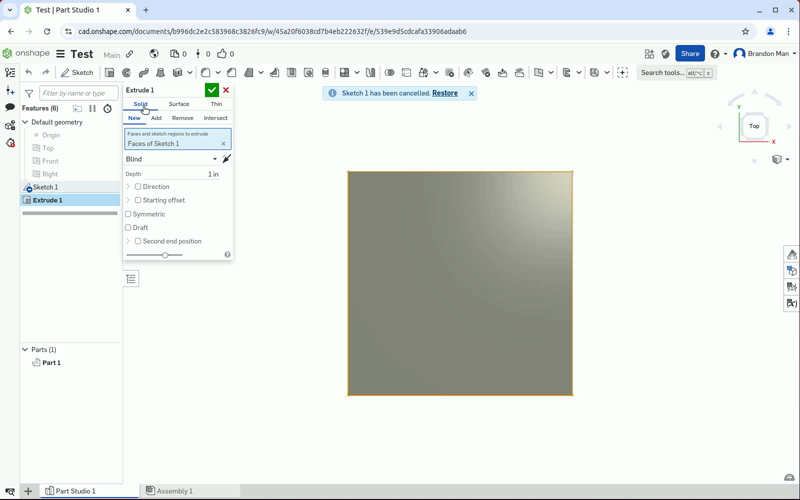
click(143, 106)
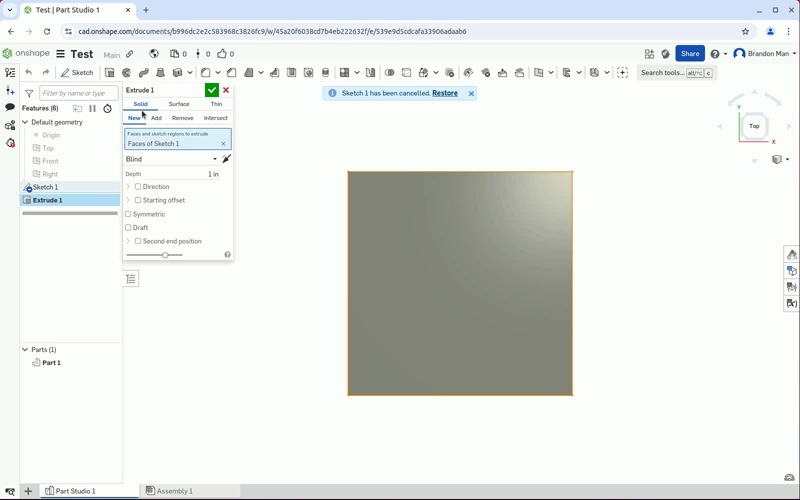
mouse_move(137, 120)
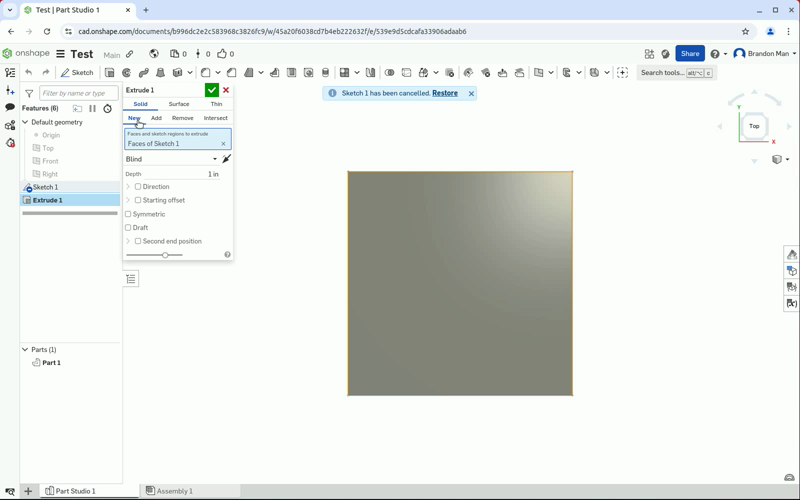
click(137, 120)
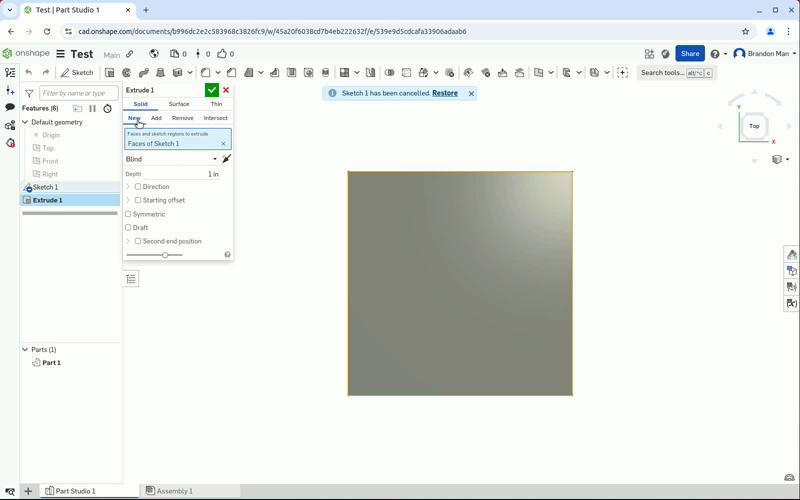
key(tab, 4)
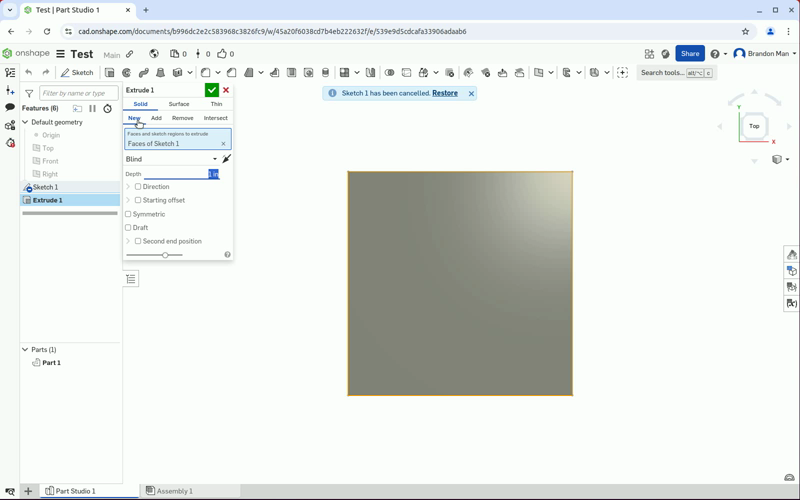
text(1.444)
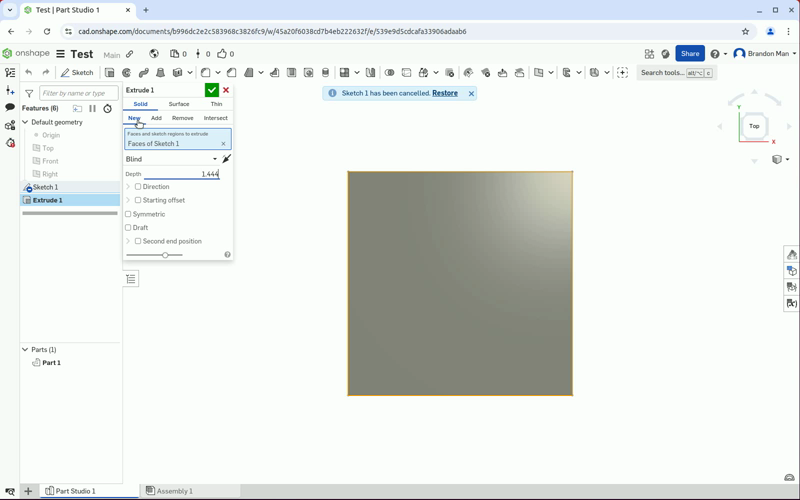
key(enter)
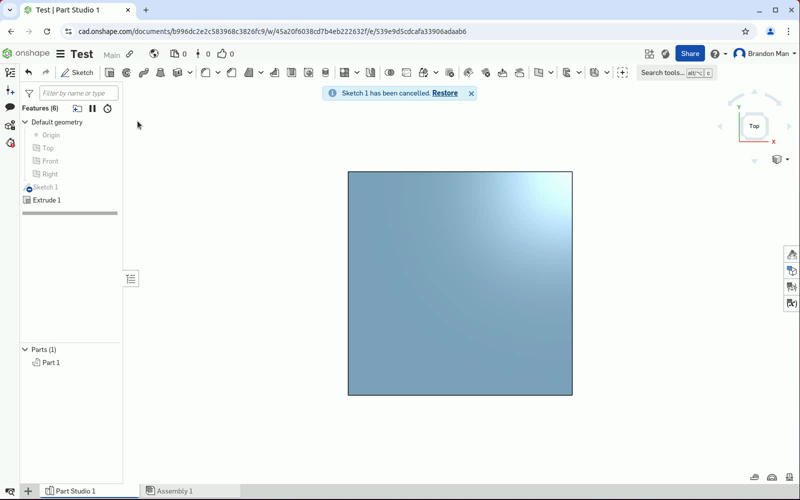
key(shift+h)
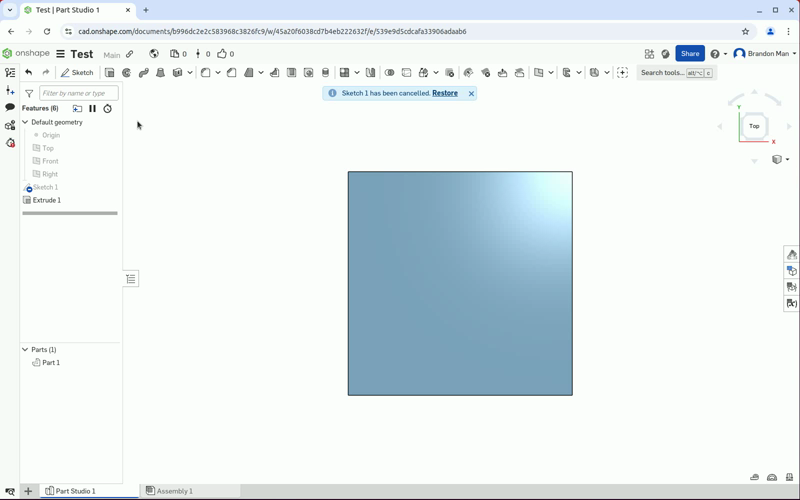
key(shift+h)
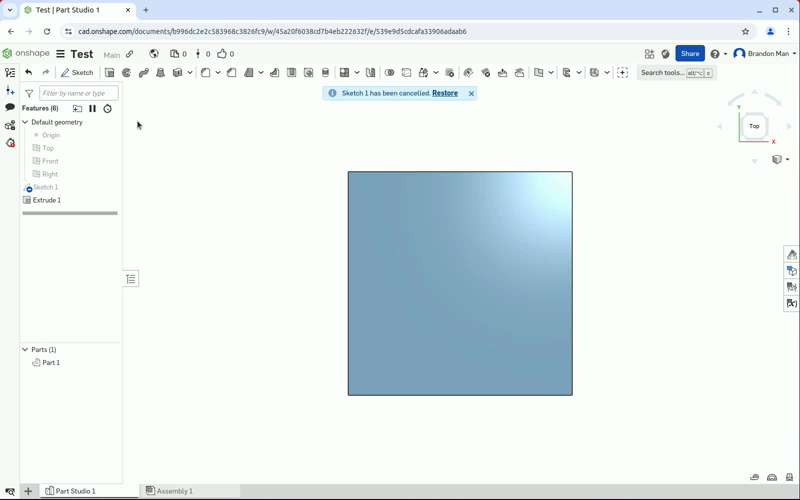
mouse_move(73, 189)
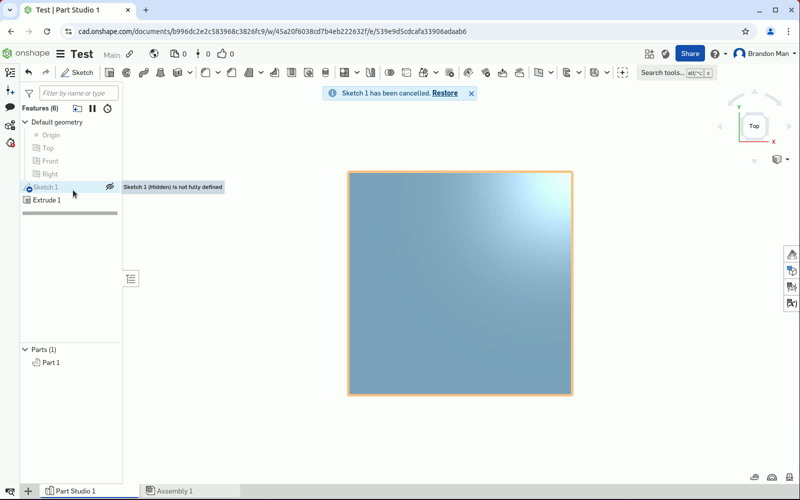
click(73, 189)
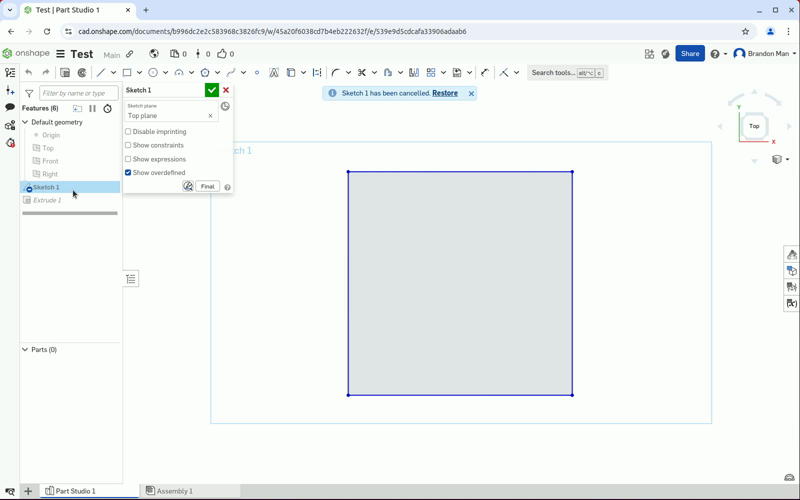
mouse_move(229, 92)
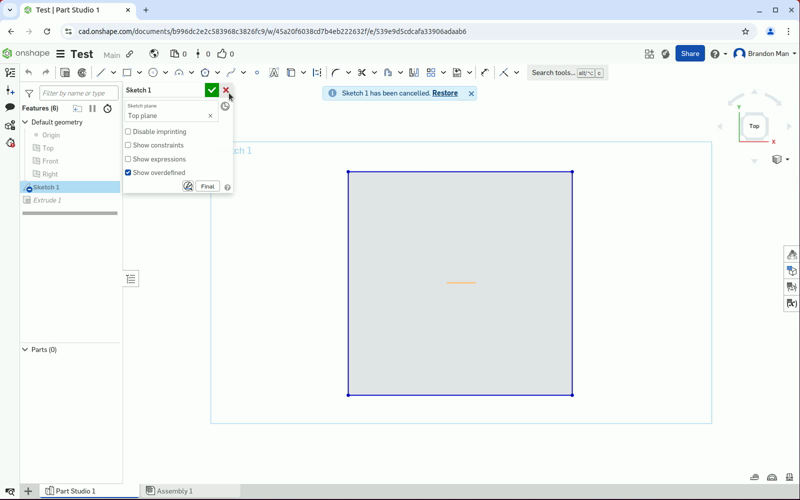
click(229, 92)
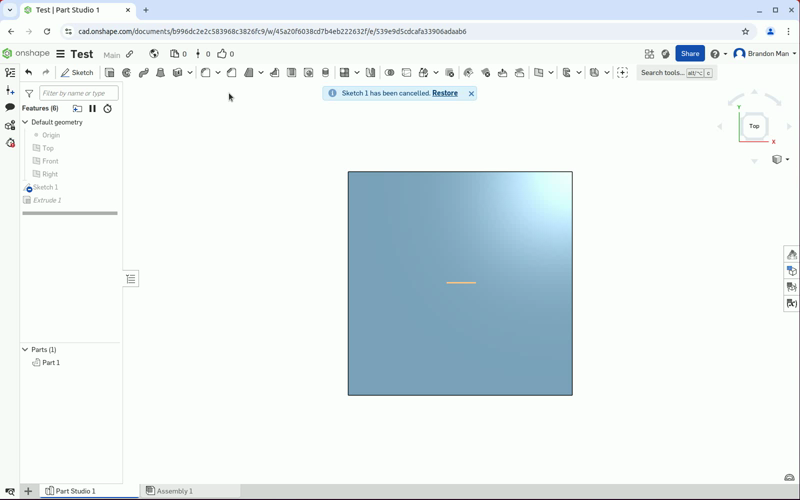
mouse_move(541, 75)
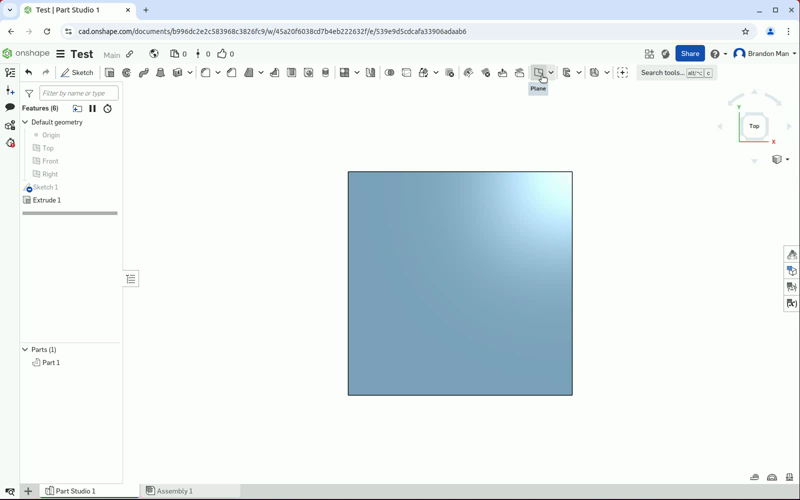
click(541, 75)
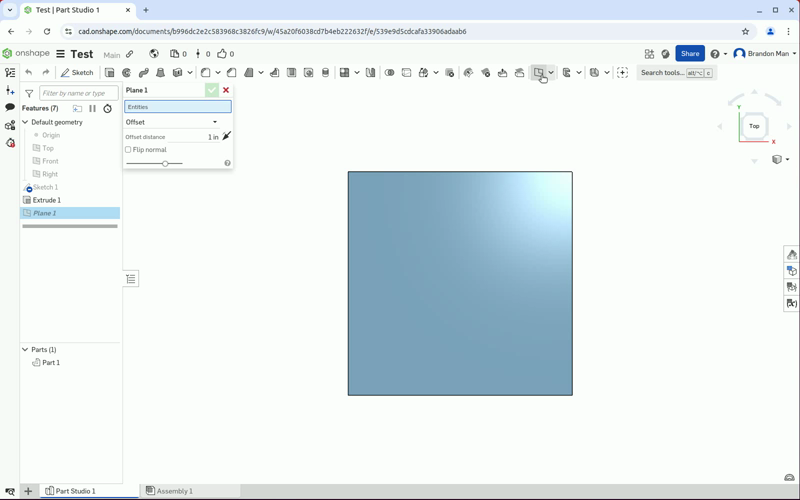
mouse_move(73, 150)
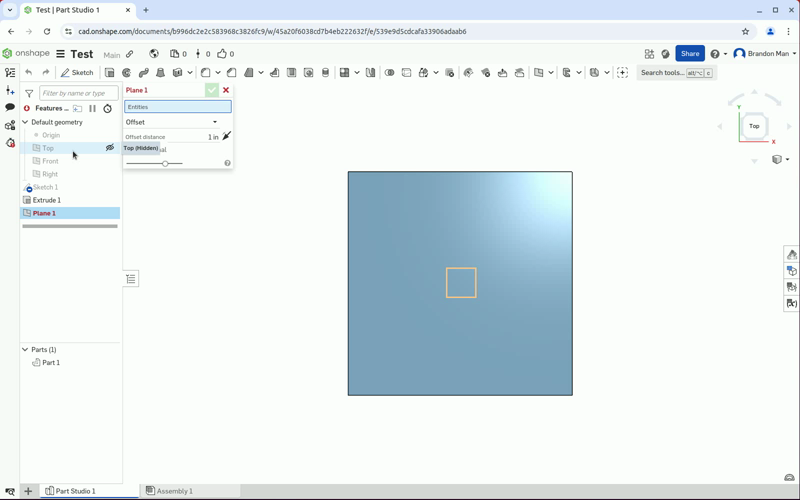
click(73, 150)
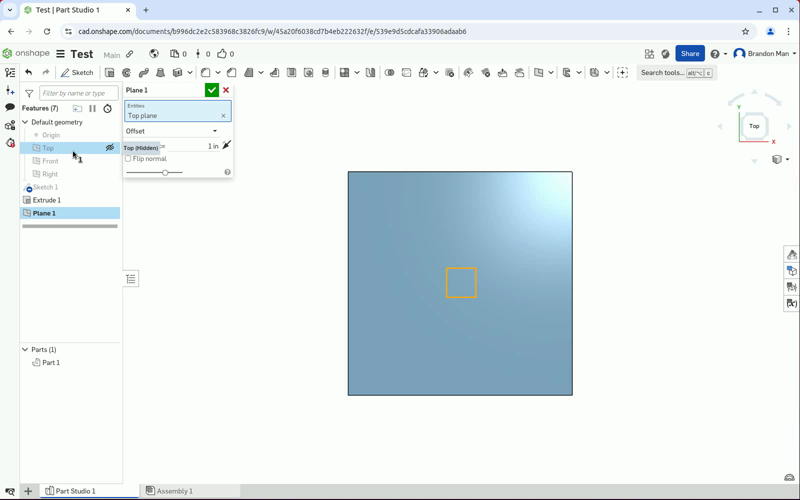
key(tab, 2)
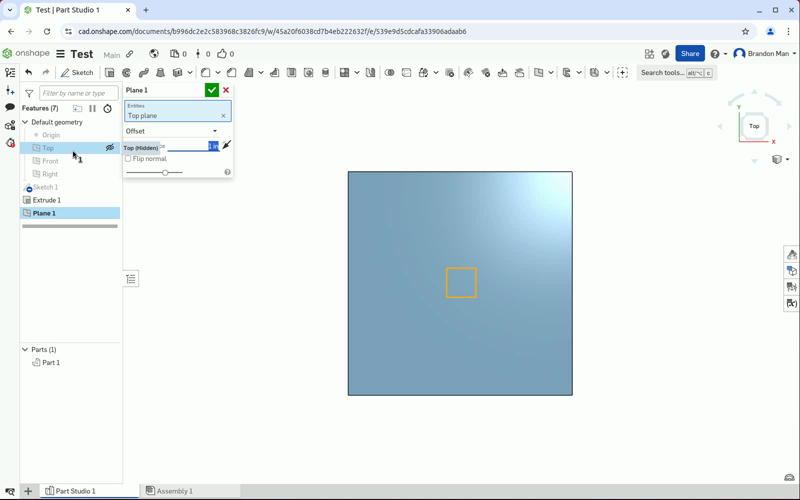
text(1.448)
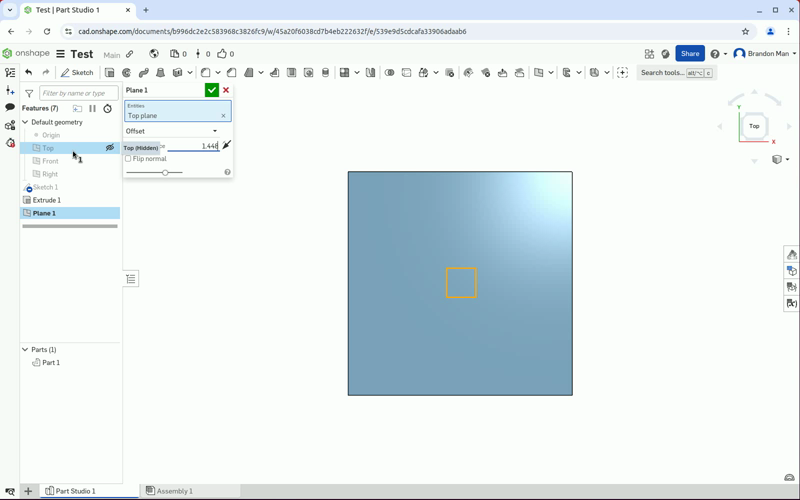
key(enter, 2)
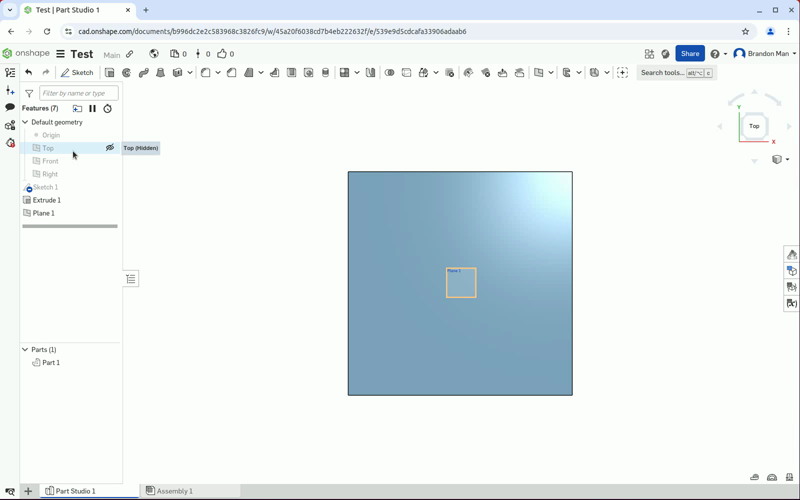
key(shift+s)
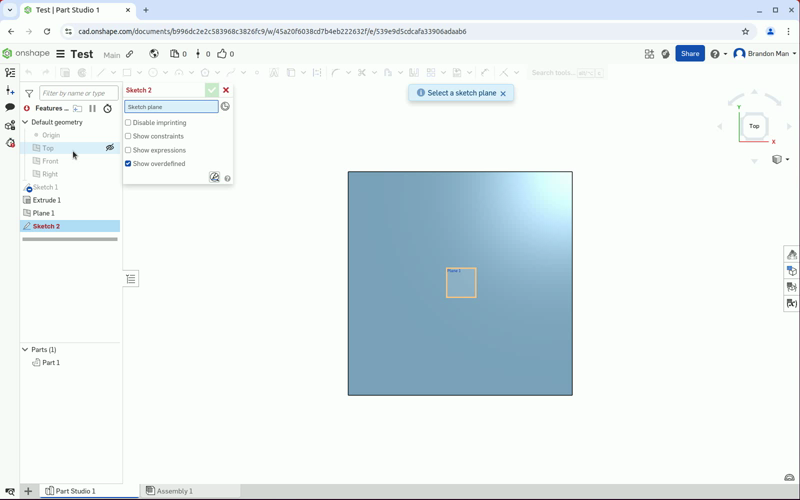
mouse_move(73, 215)
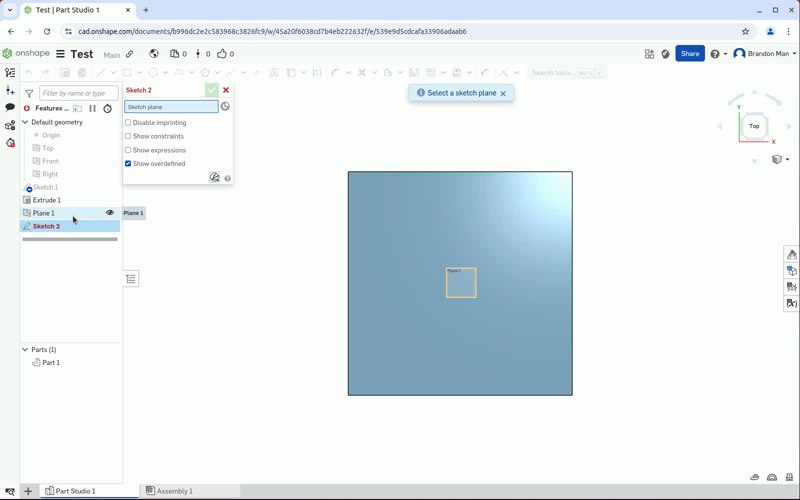
click(73, 215)
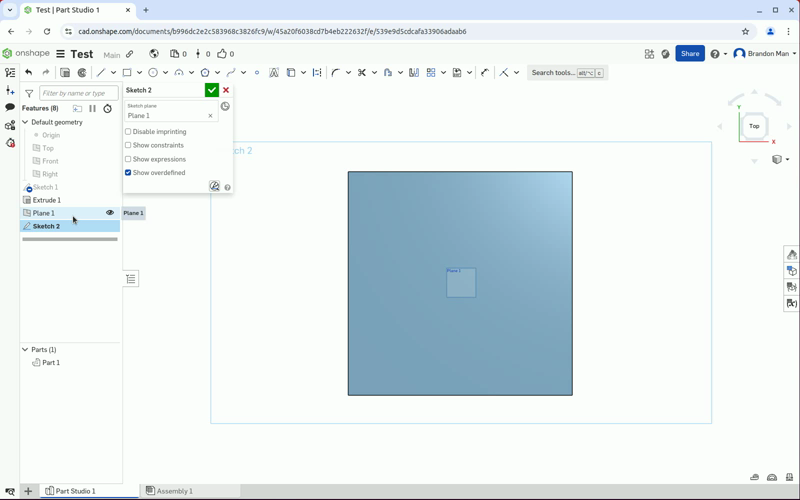
mouse_move(73, 352)
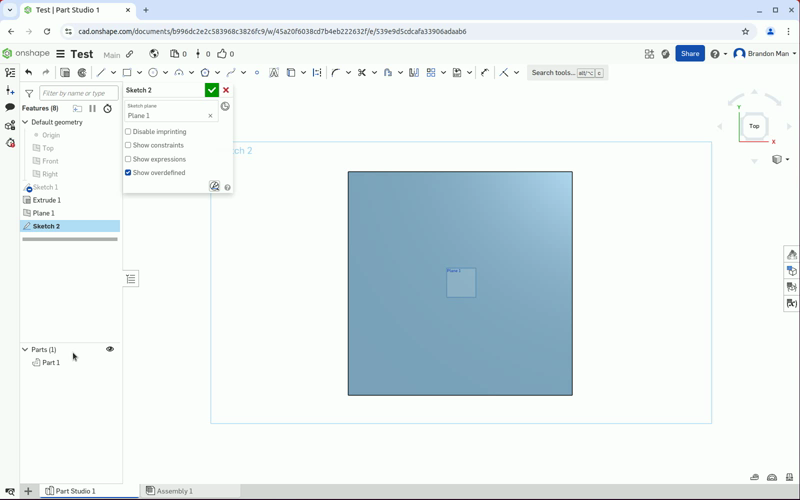
key(y)
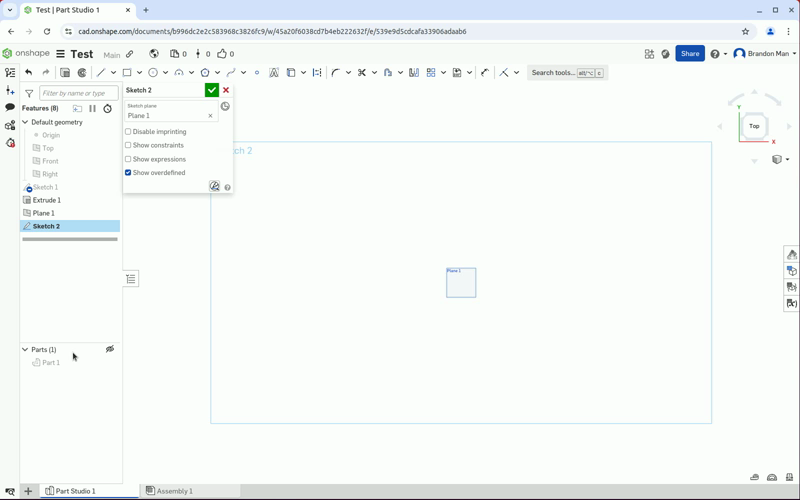
key(c)
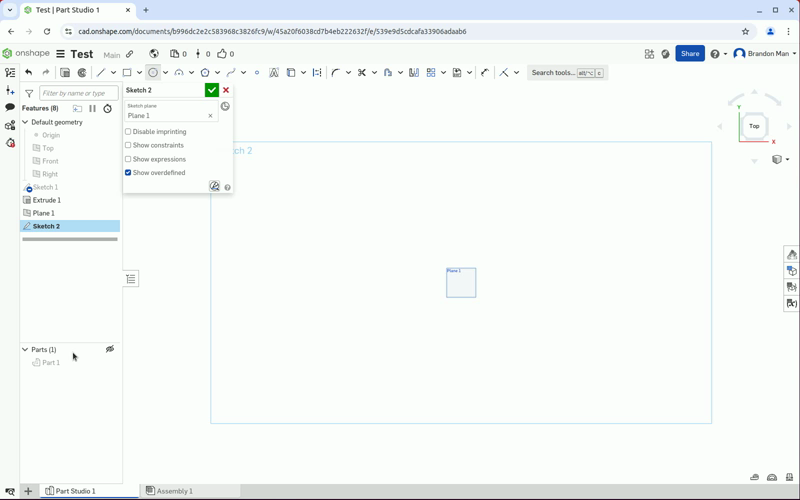
key_down(shift)
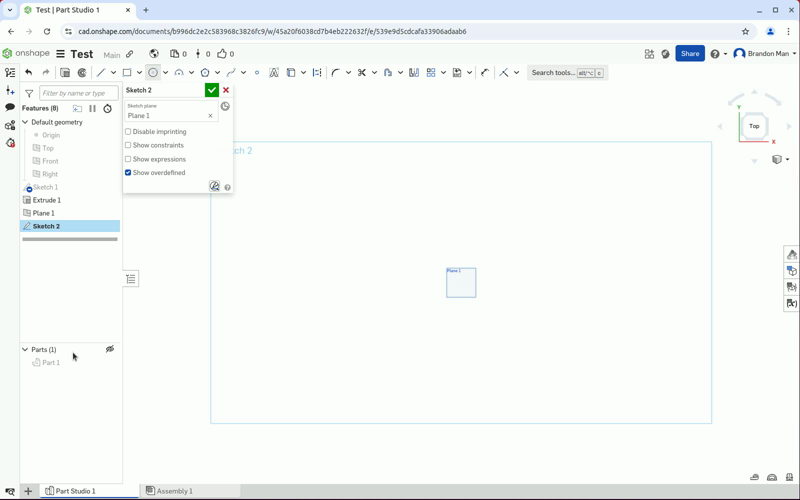
mouse_move(358, 178)
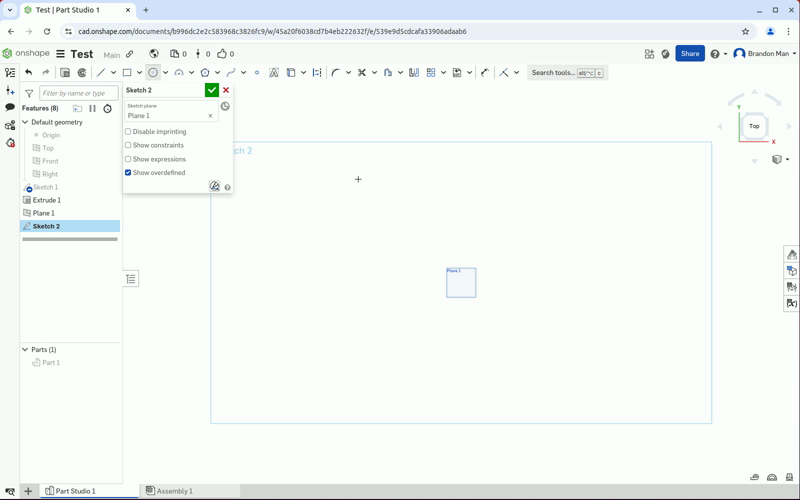
click(358, 178)
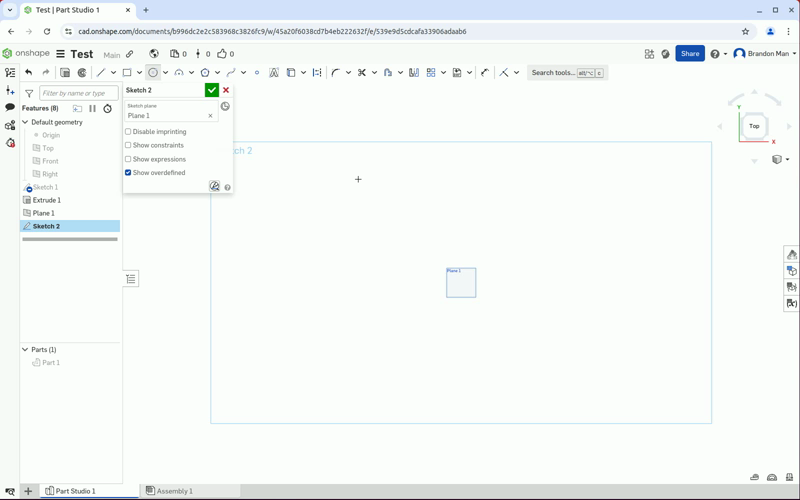
key_up(shift)
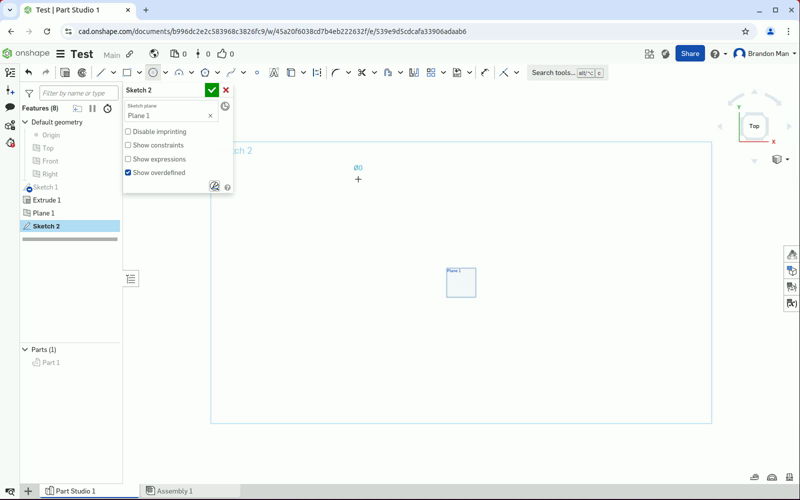
mouse_move(364, 178)
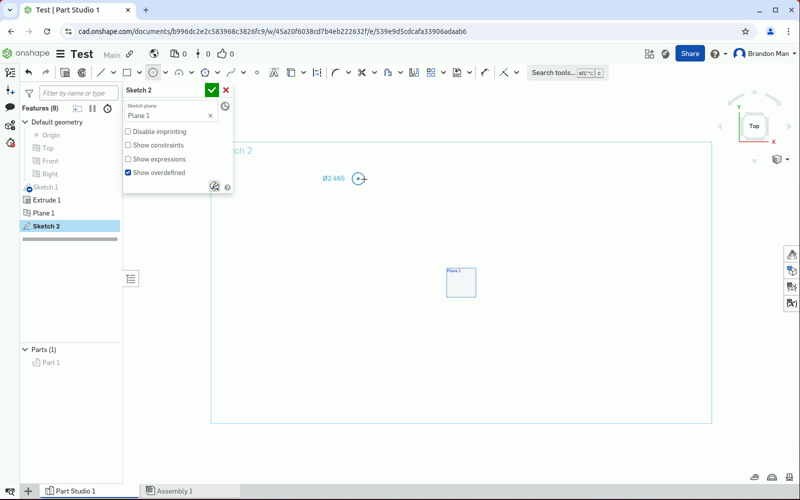
click(364, 178)
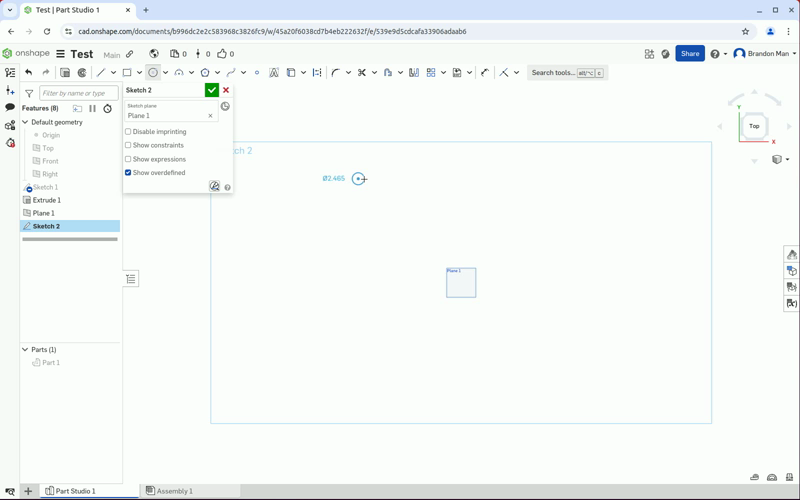
key(esc)
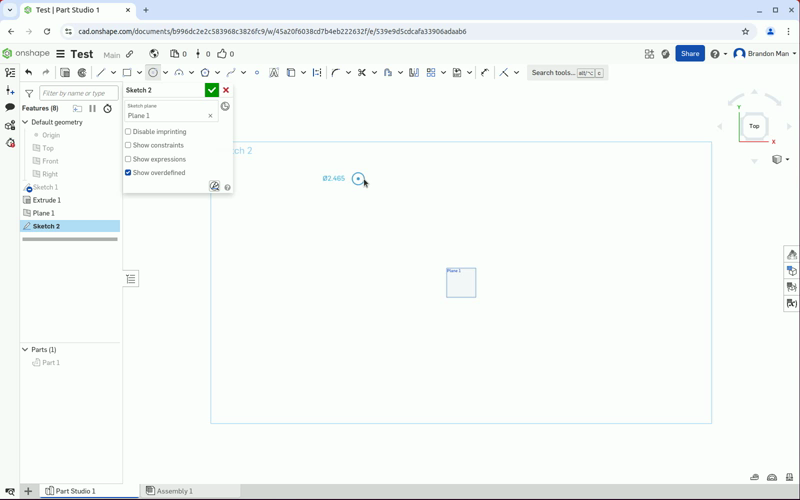
mouse_move(353, 175)
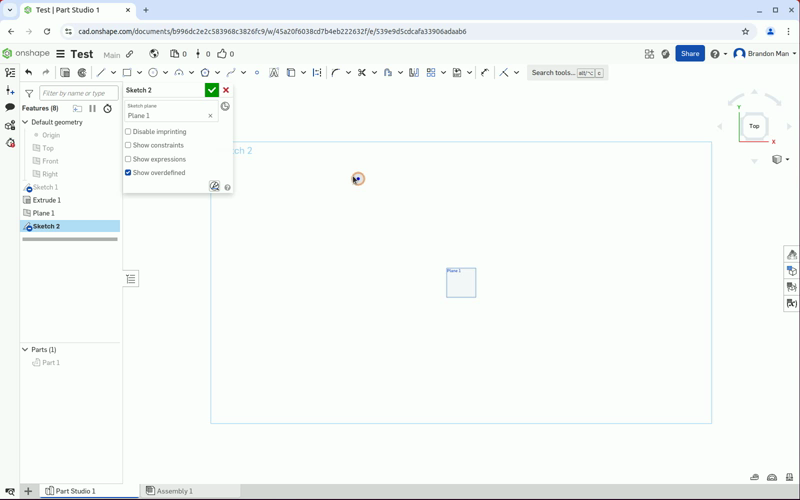
scroll(6)
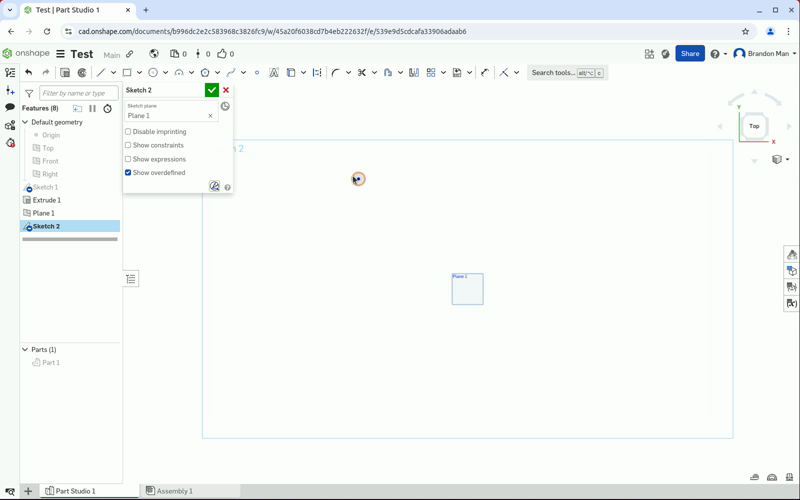
scroll(6)
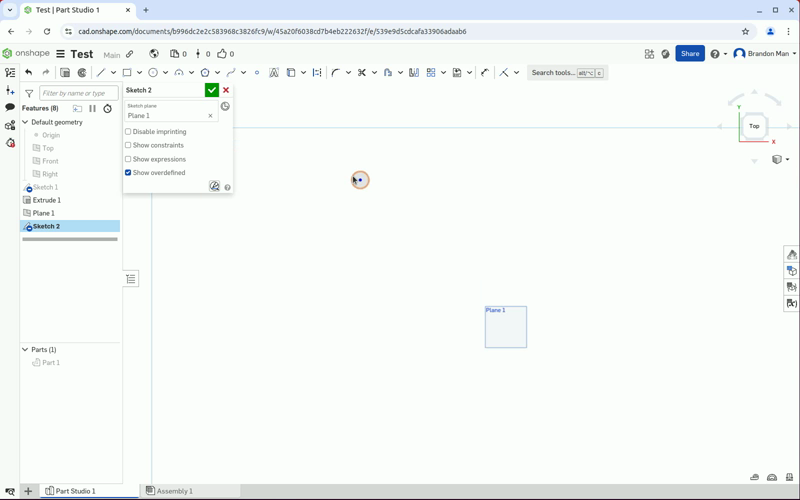
scroll(6)
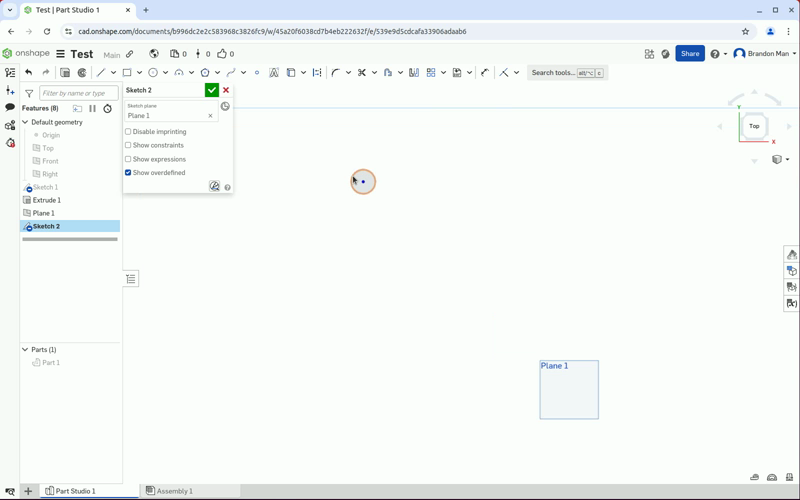
scroll(6)
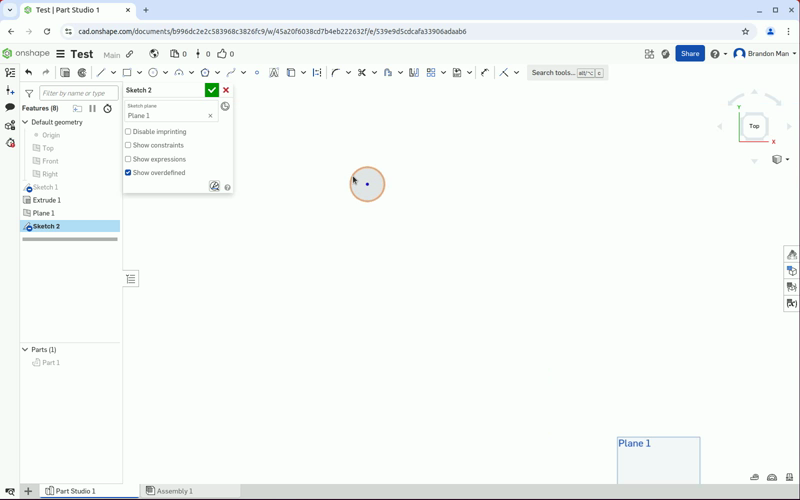
scroll(6)
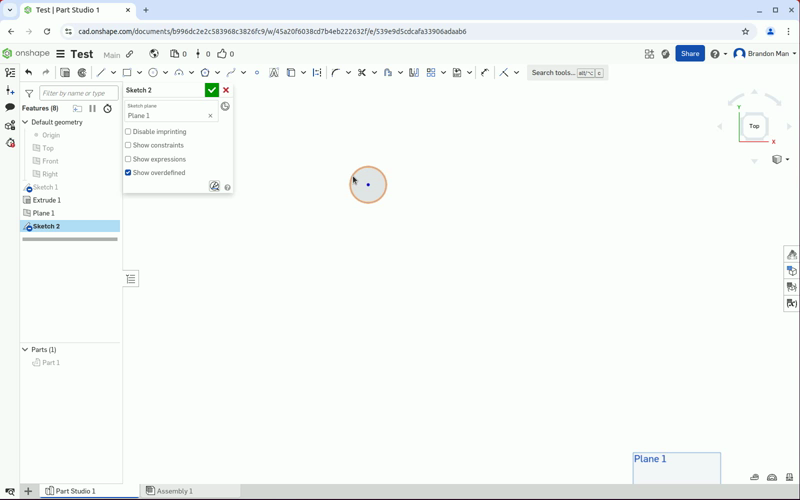
scroll(6)
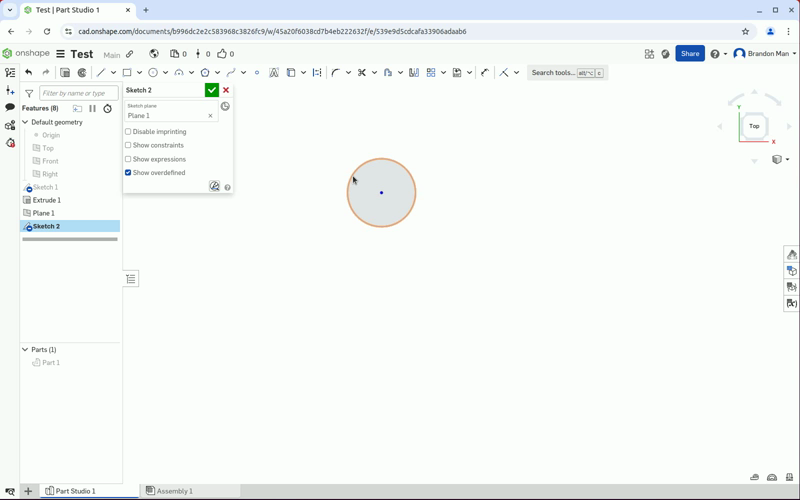
scroll(6)
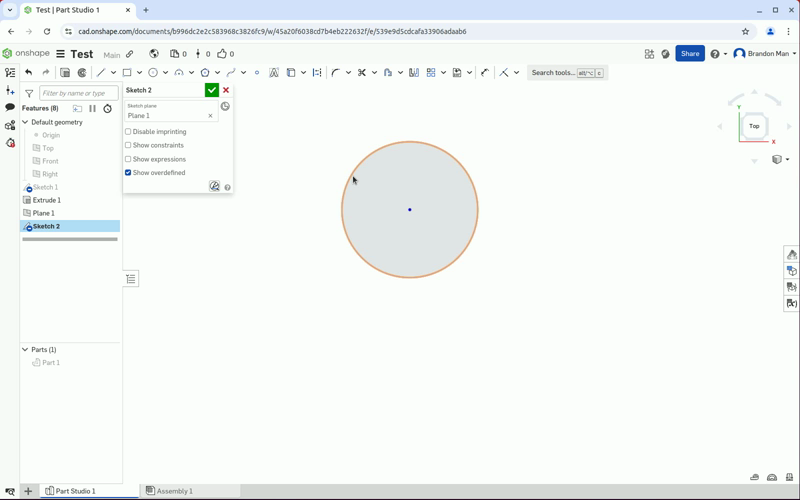
click(353, 175)
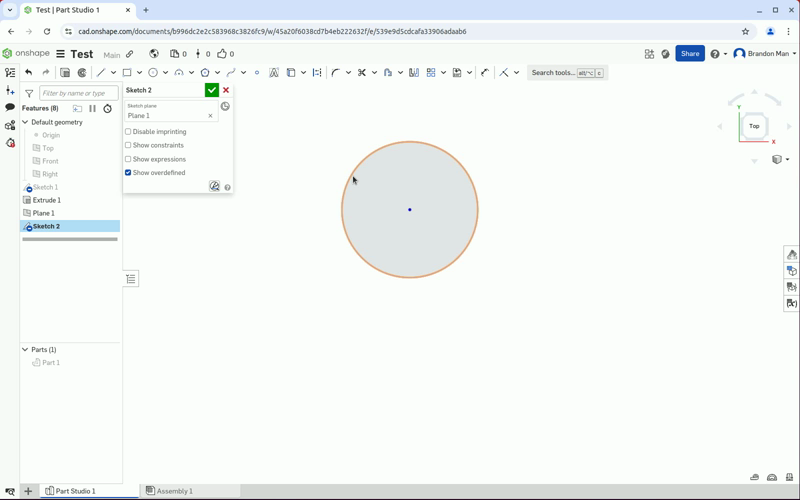
scroll(-6)
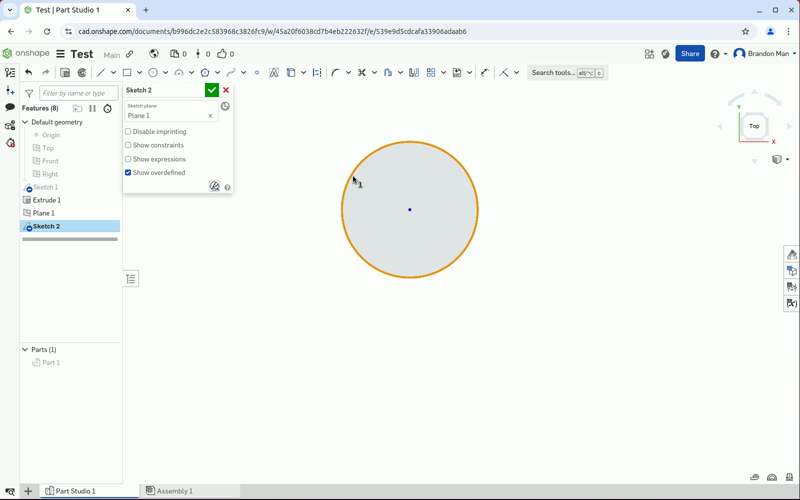
scroll(-6)
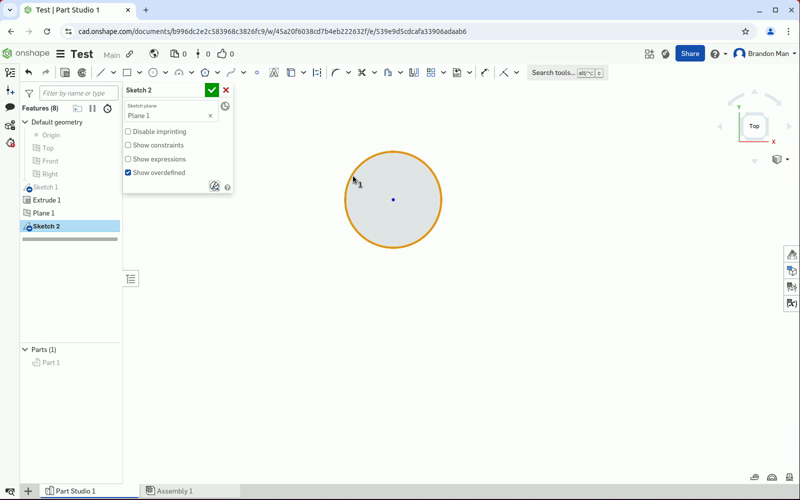
scroll(-6)
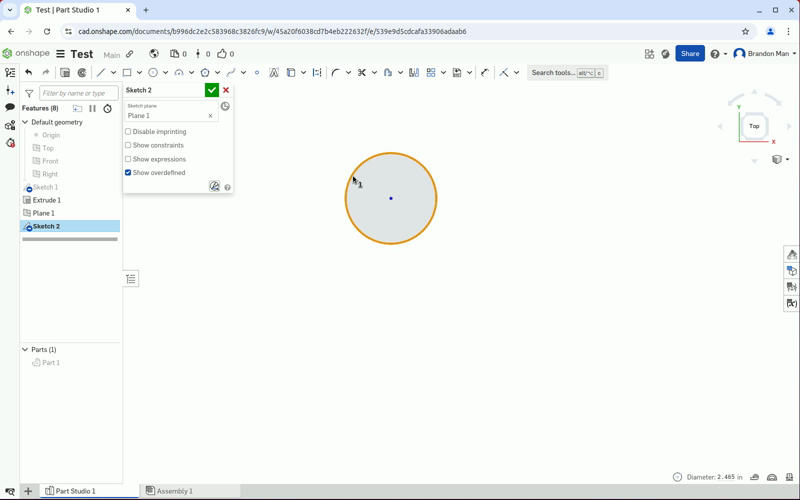
scroll(-6)
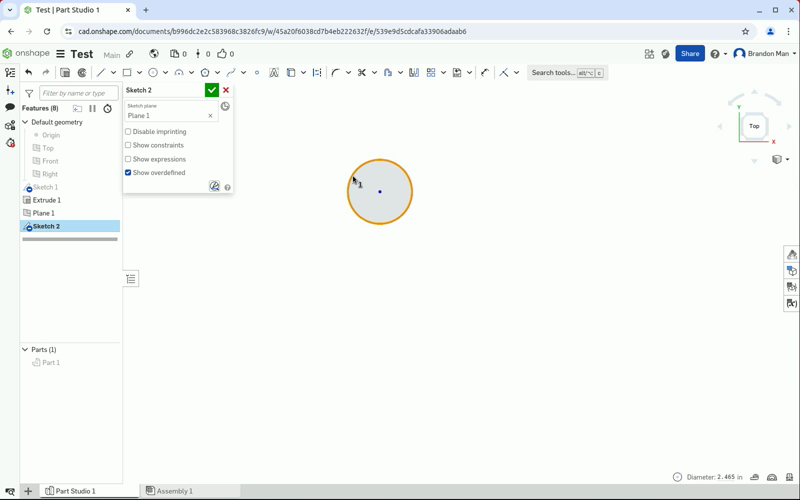
scroll(-6)
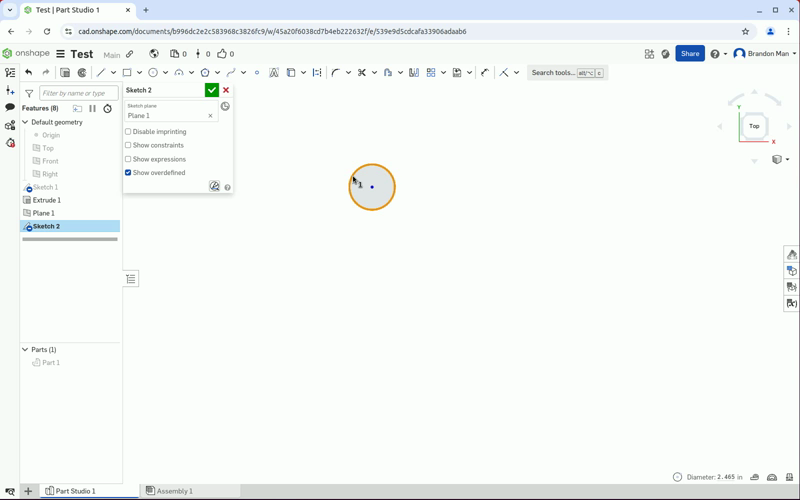
scroll(-6)
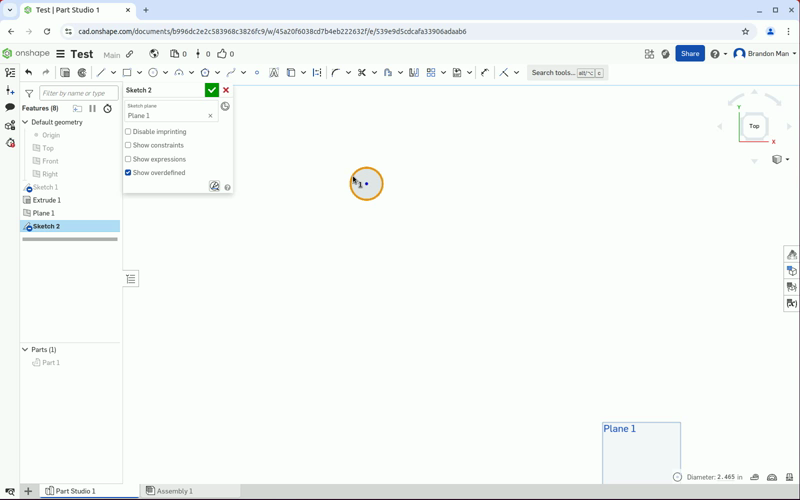
scroll(-6)
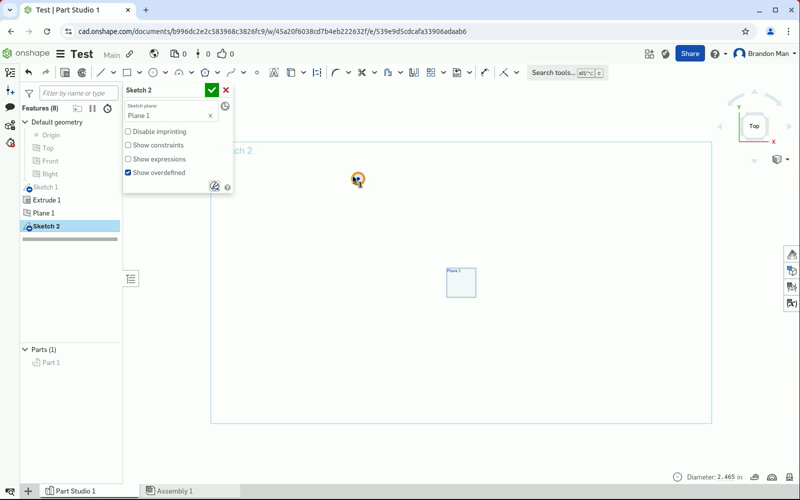
mouse_move(73, 352)
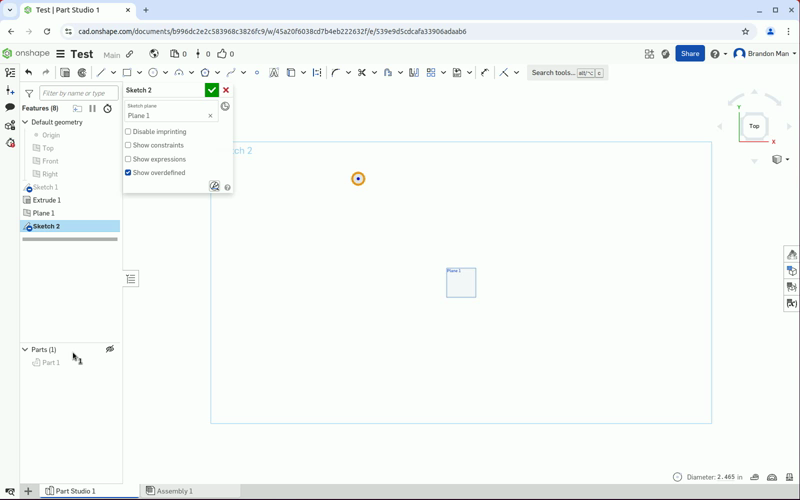
key(shift+y)
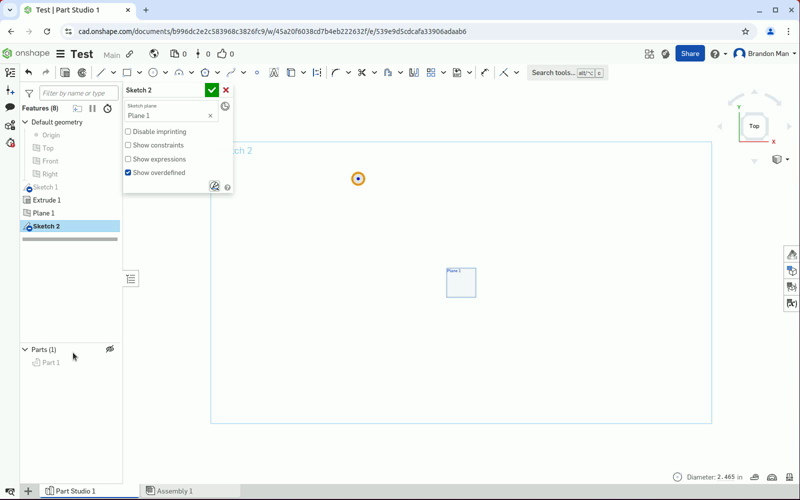
key(shift+e)
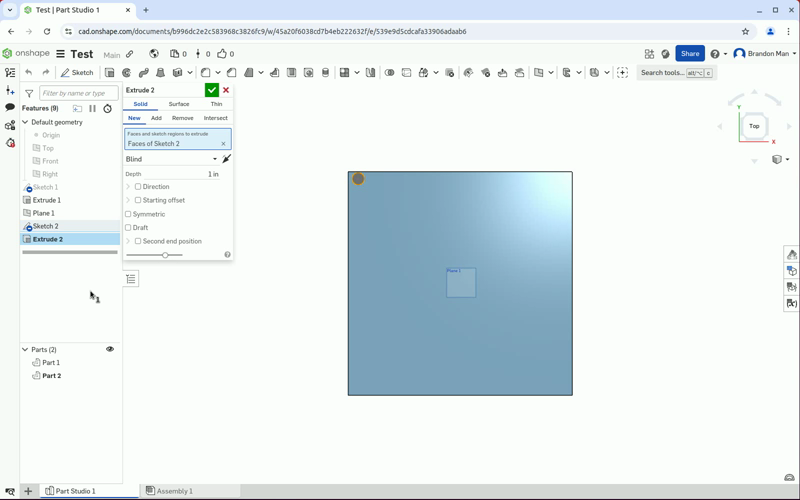
mouse_move(143, 106)
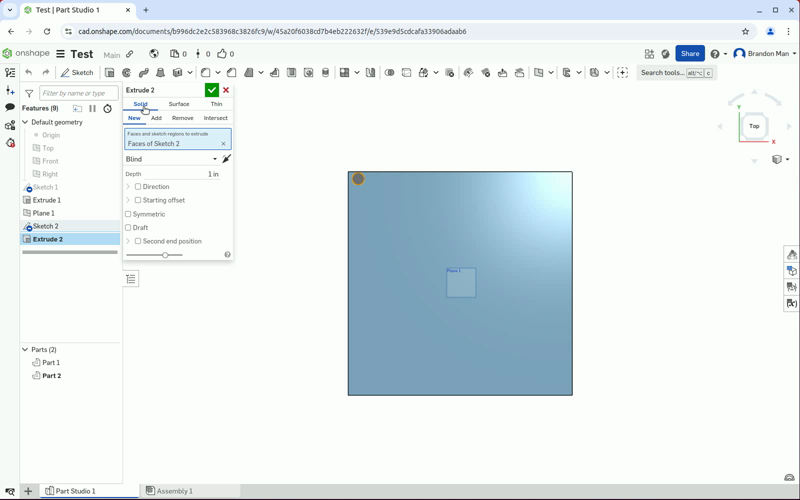
click(143, 106)
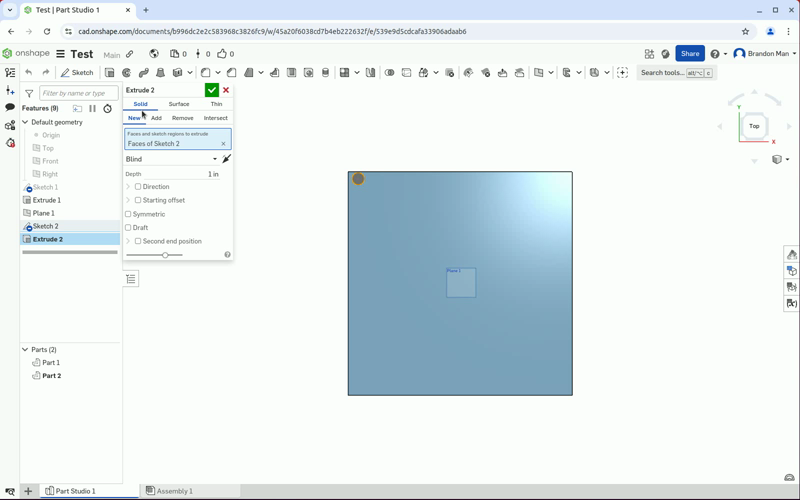
mouse_move(137, 120)
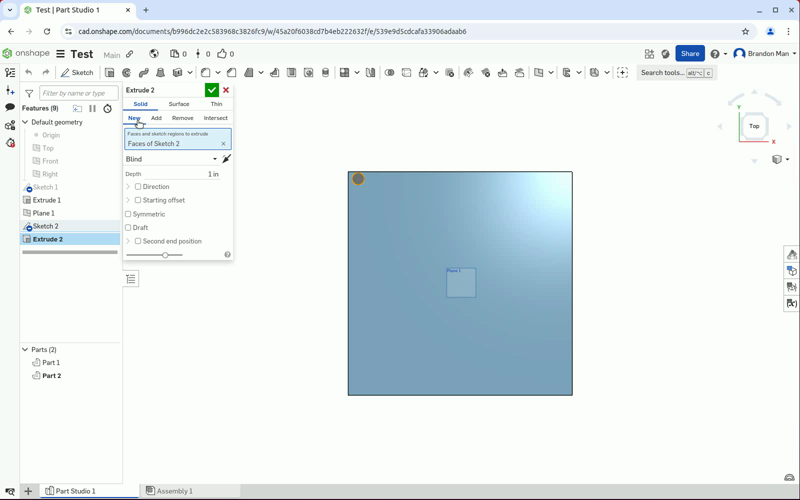
click(137, 120)
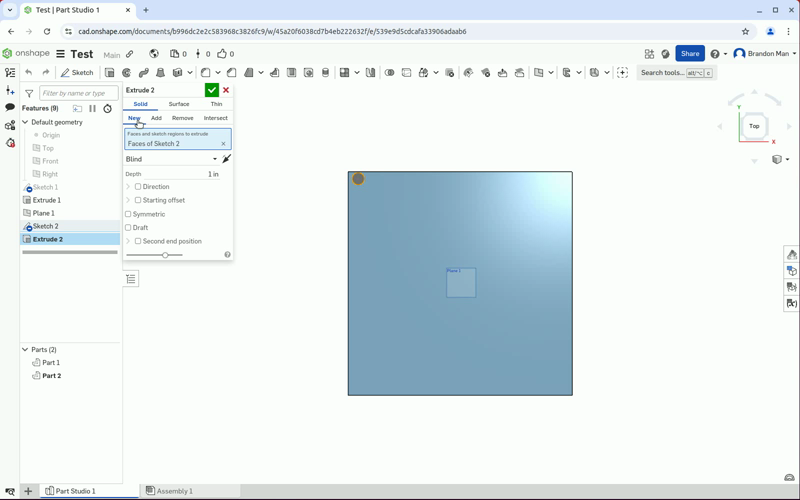
key(tab, 4)
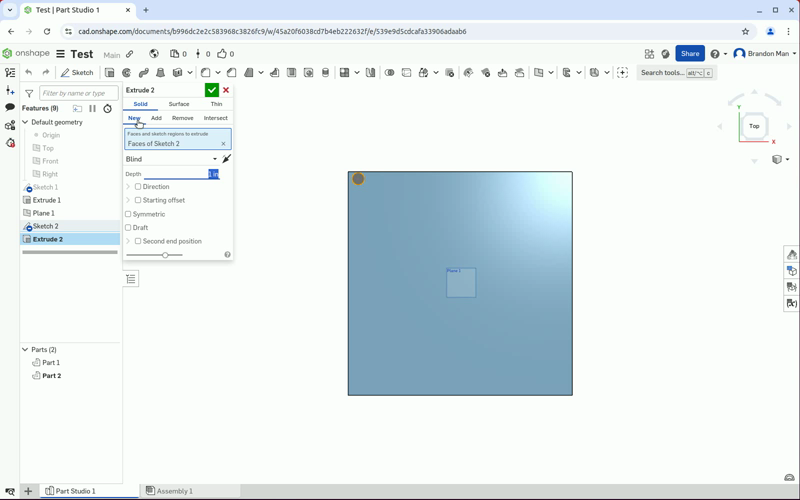
text(1.926)
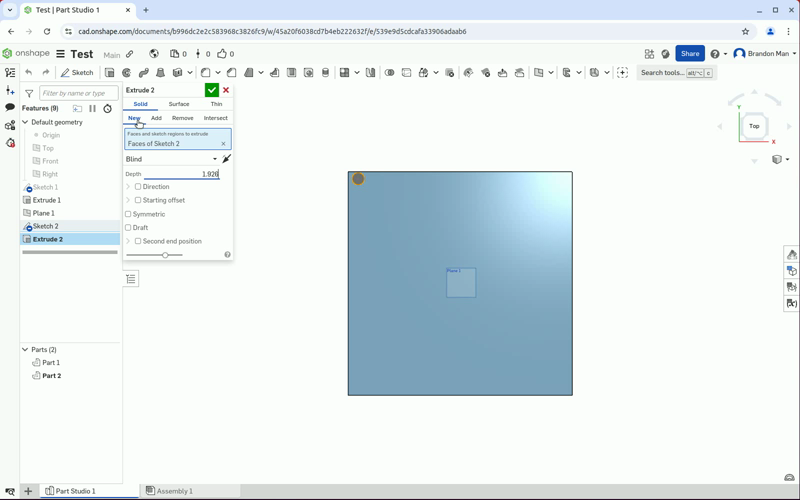
key(enter)
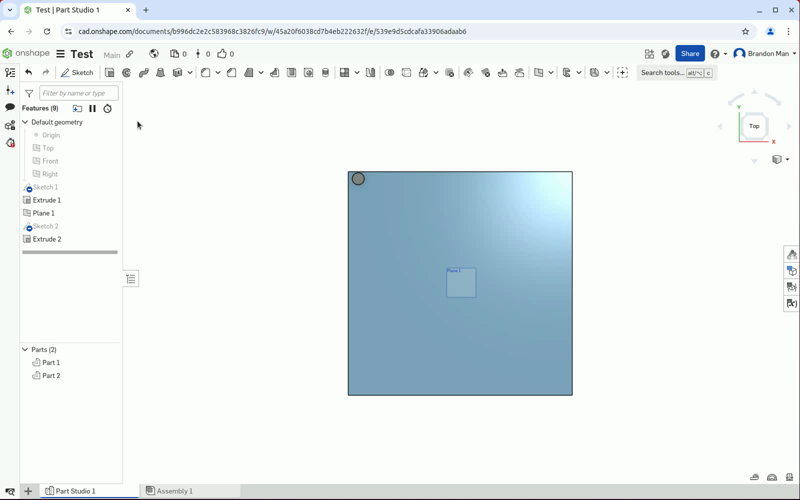
key(shift+h)
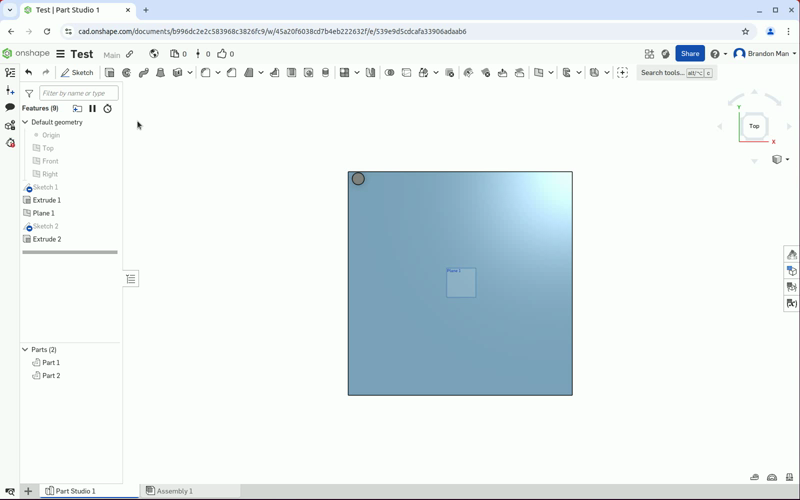
key(shift+h)
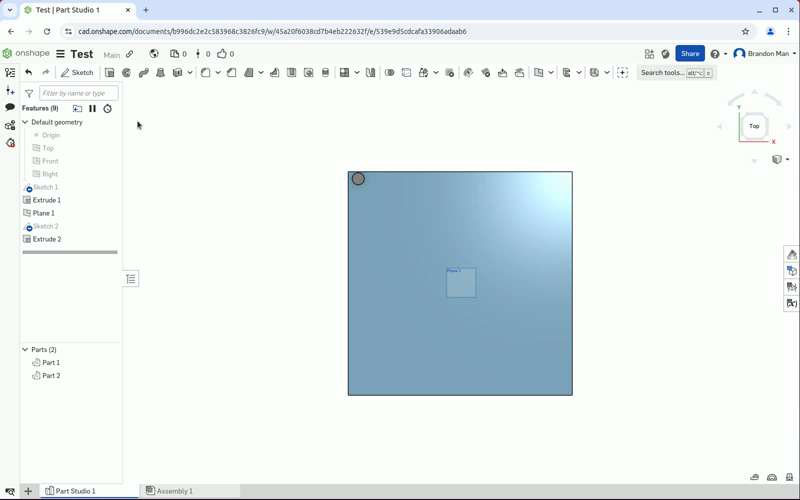
mouse_move(73, 189)
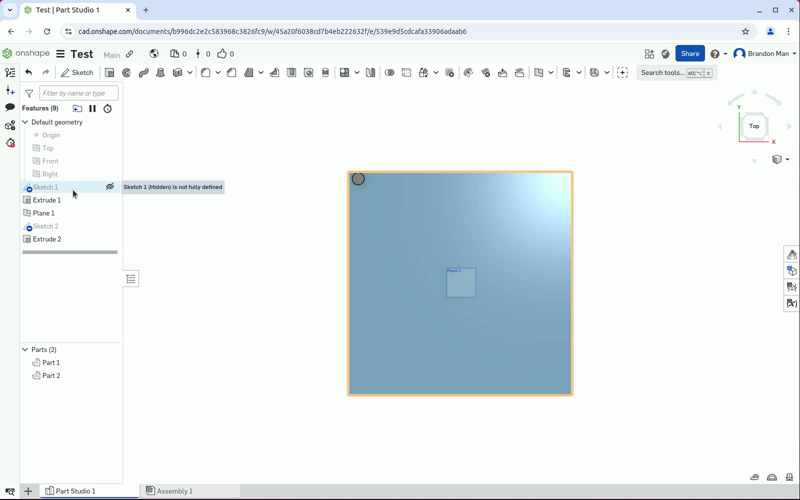
click(73, 189)
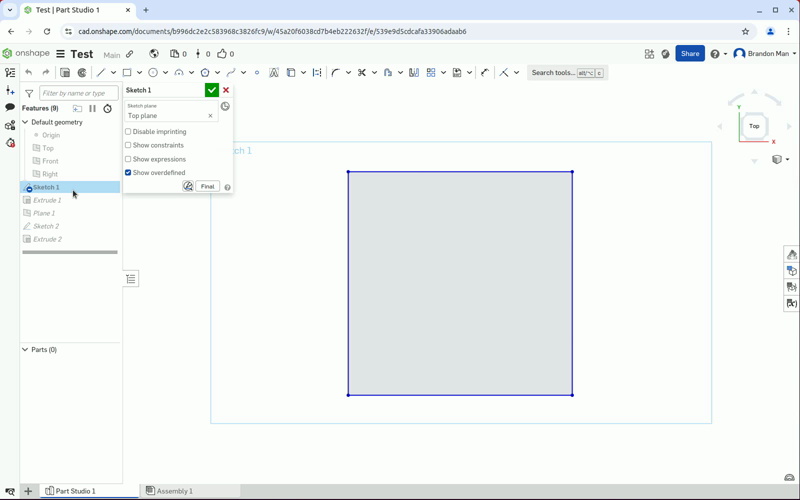
mouse_move(229, 92)
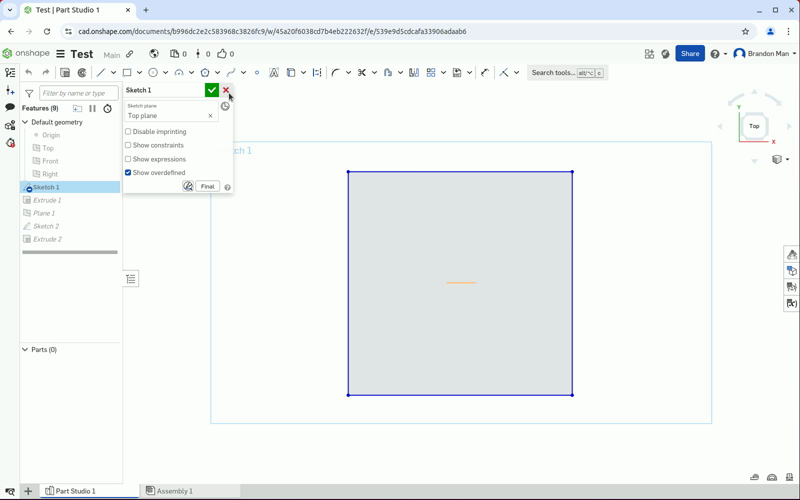
click(229, 92)
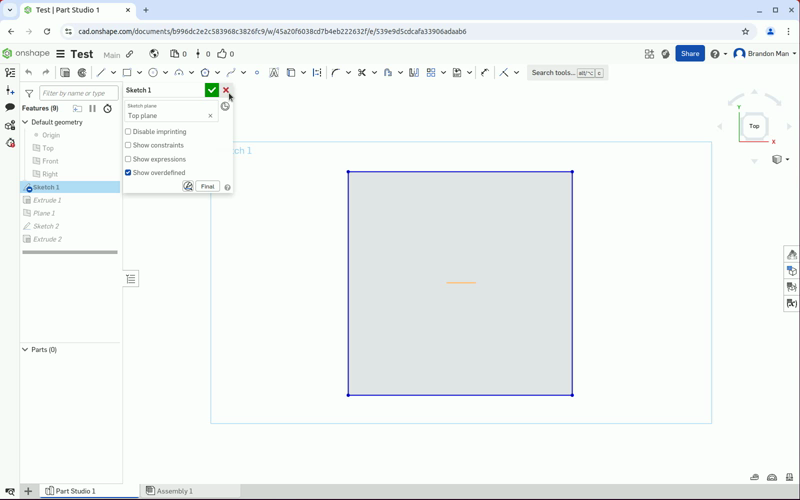
key(shift+s)
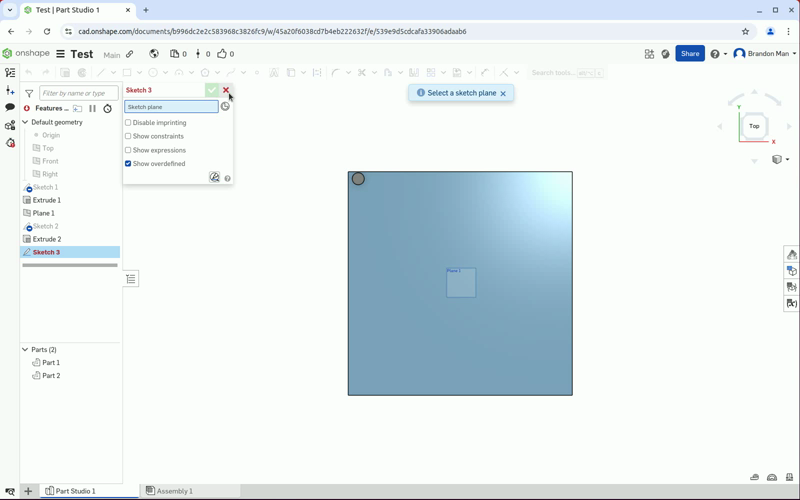
mouse_move(73, 215)
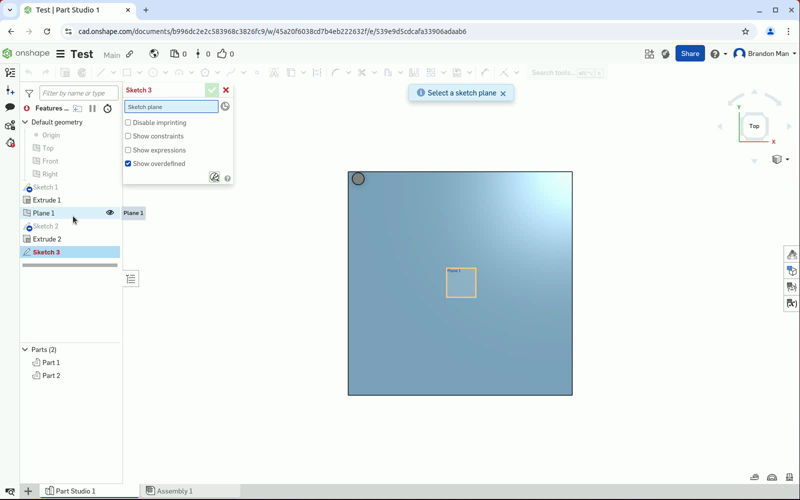
click(73, 215)
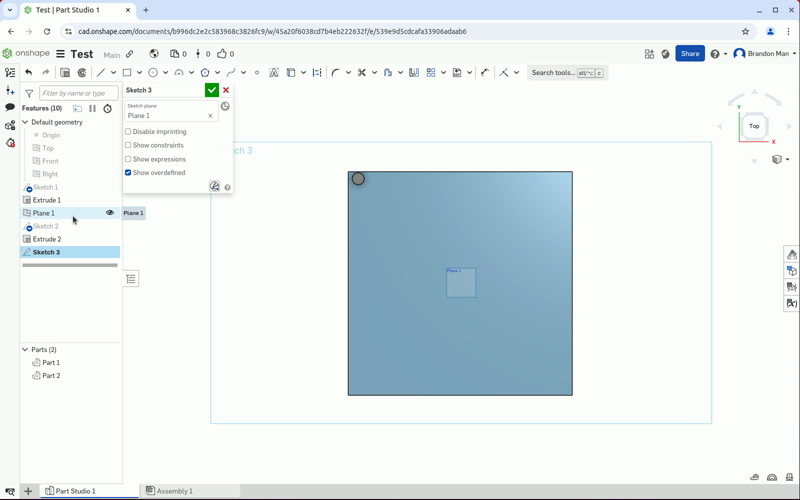
mouse_move(73, 352)
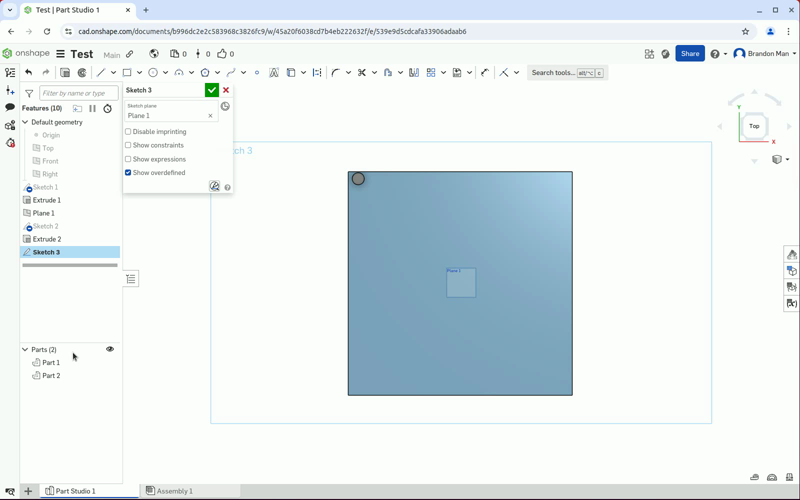
key(y)
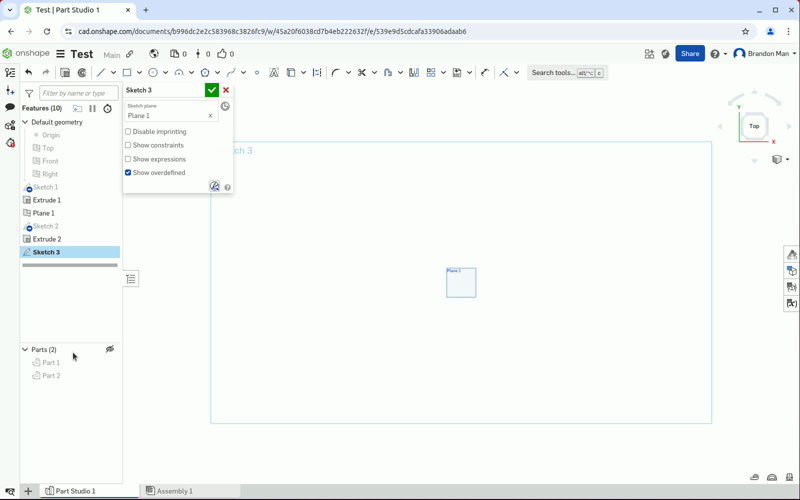
key(c)
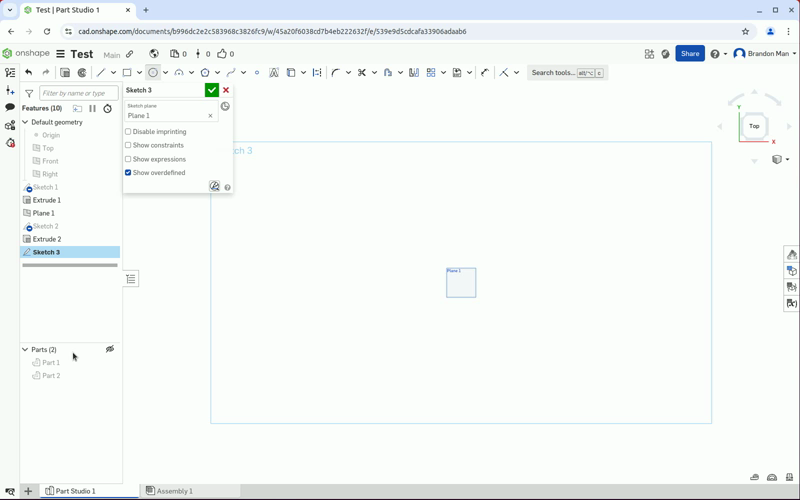
key_down(shift)
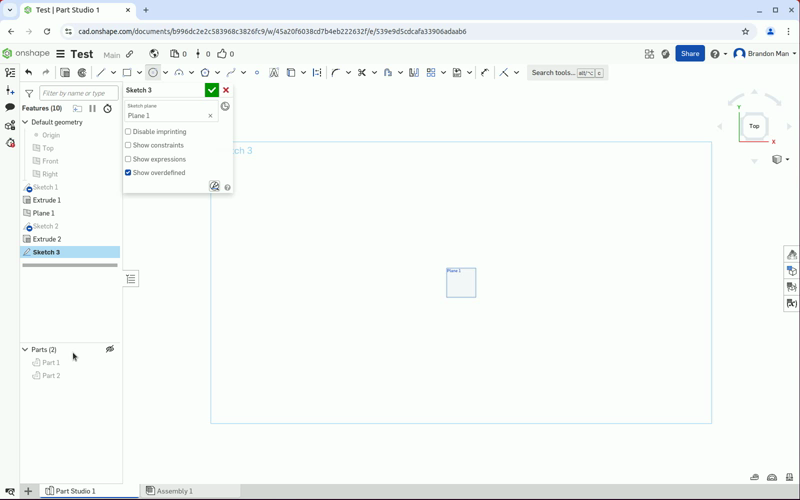
mouse_move(563, 177)
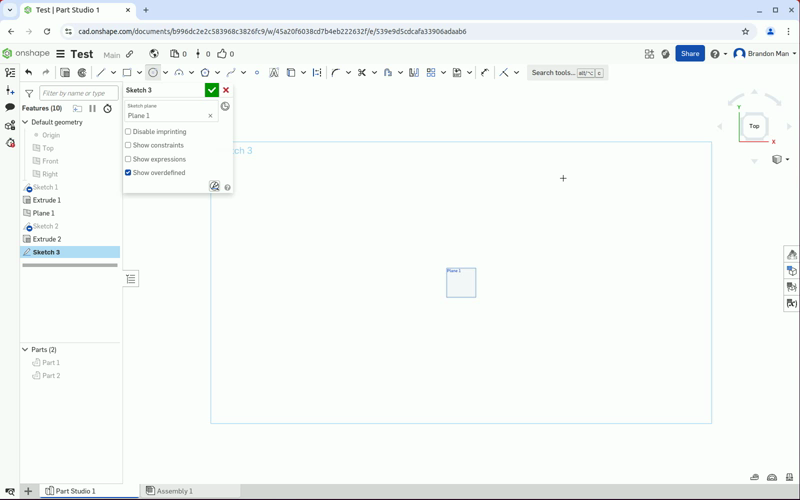
click(563, 177)
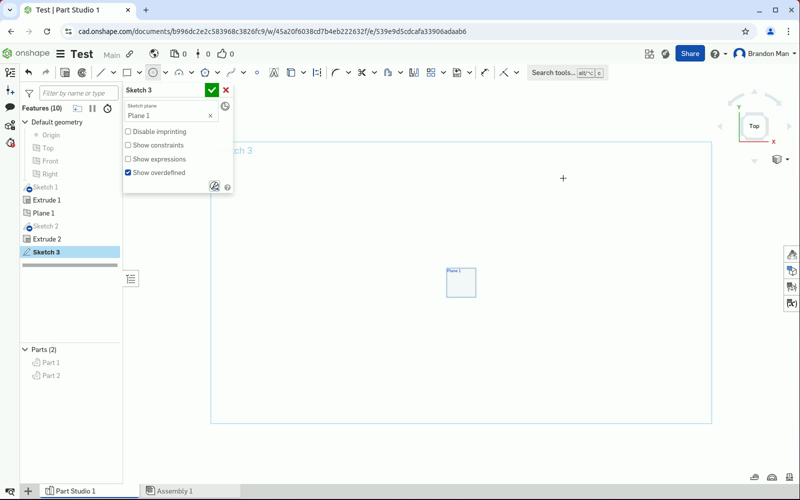
key_up(shift)
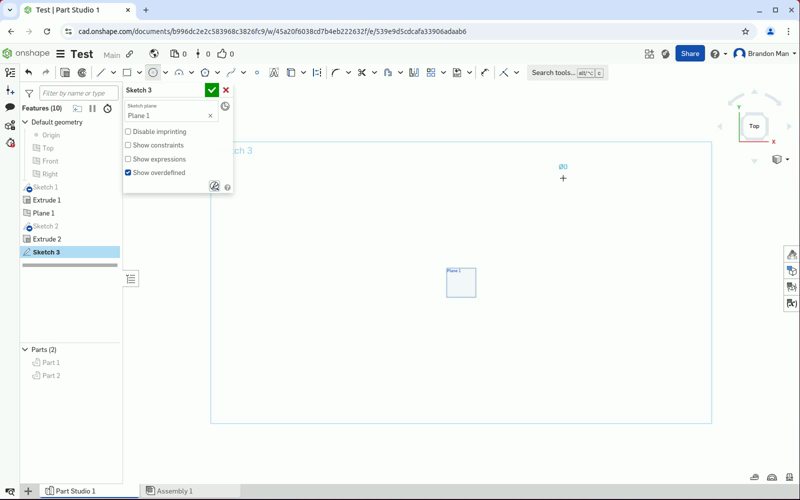
mouse_move(569, 177)
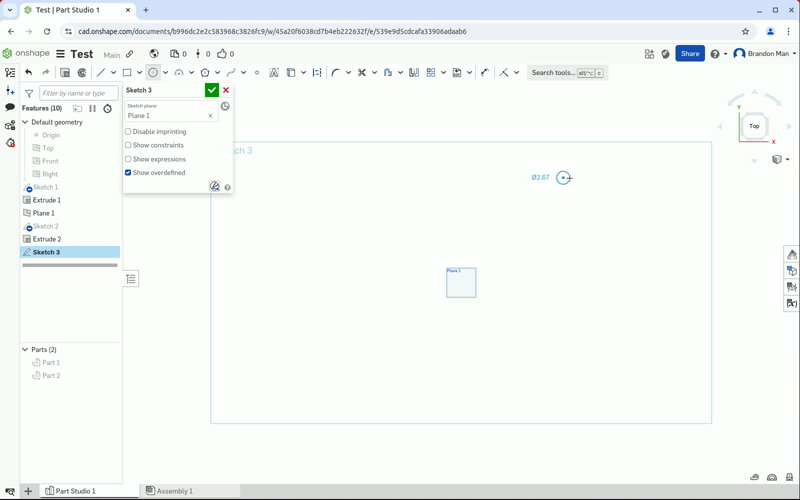
click(569, 177)
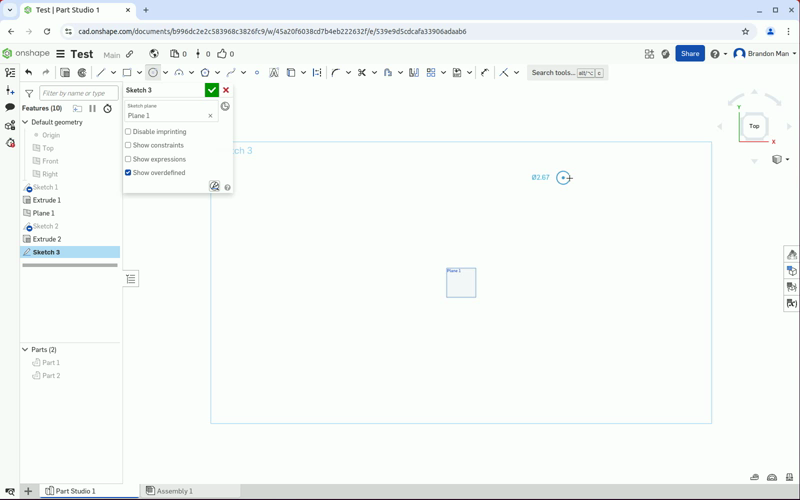
key(esc)
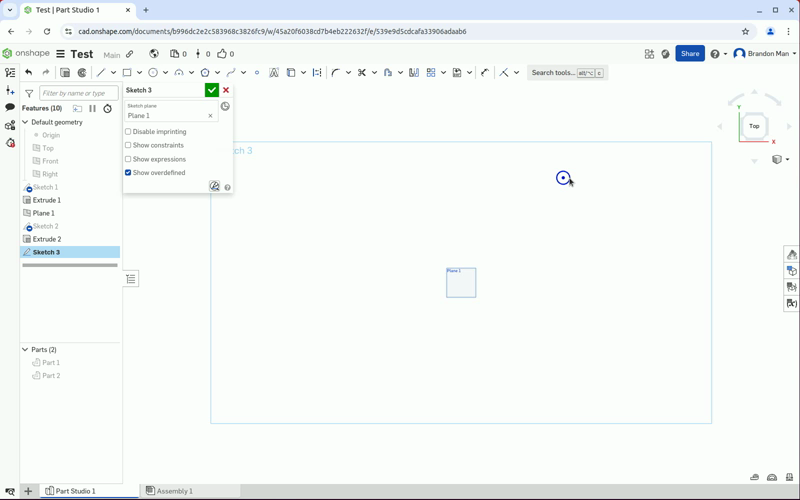
mouse_move(564, 183)
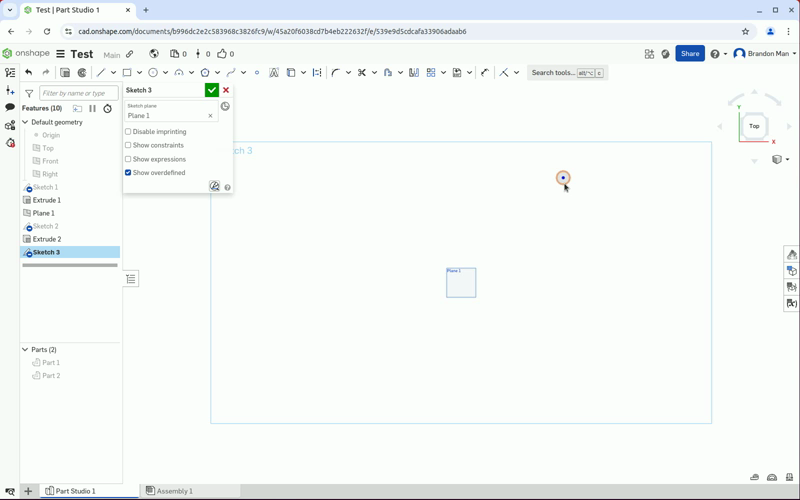
scroll(6)
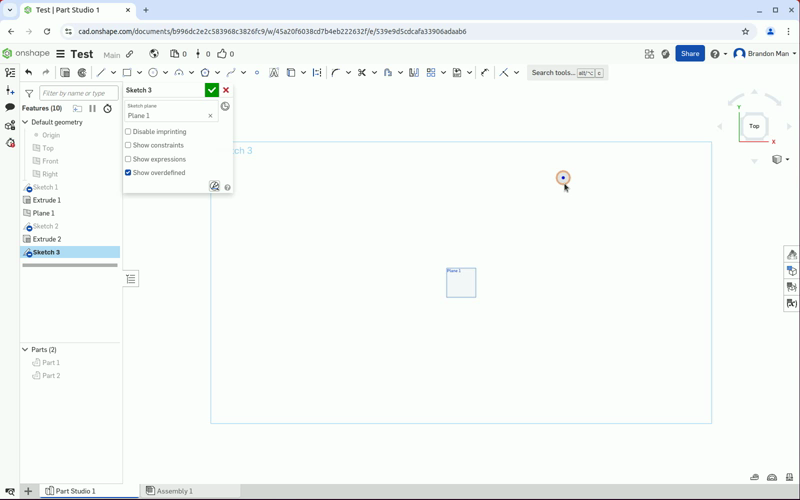
scroll(6)
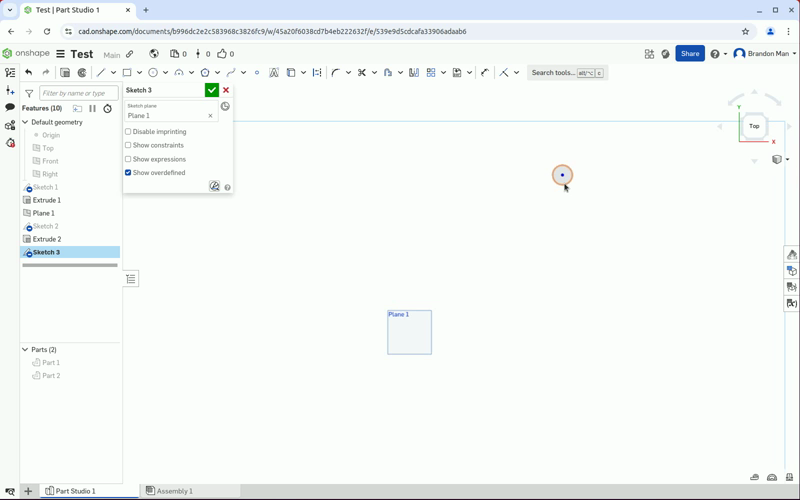
scroll(6)
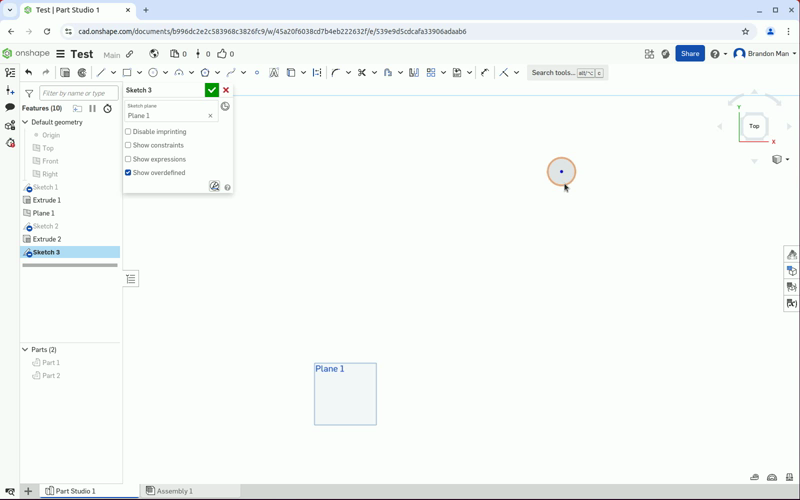
scroll(6)
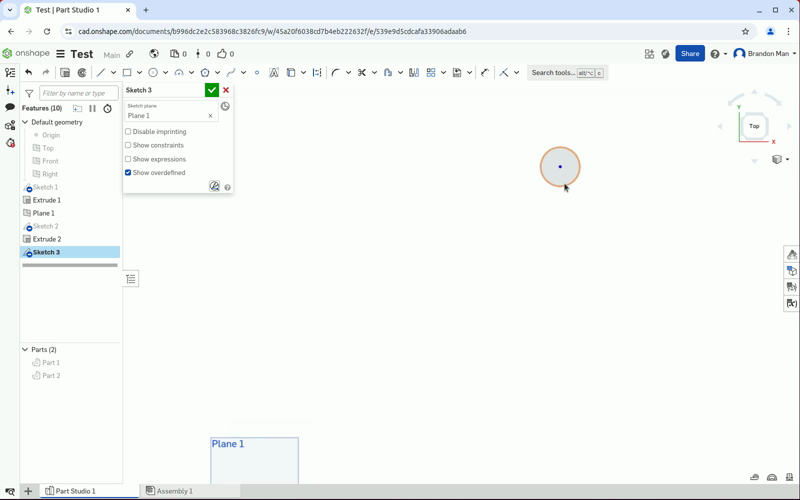
scroll(6)
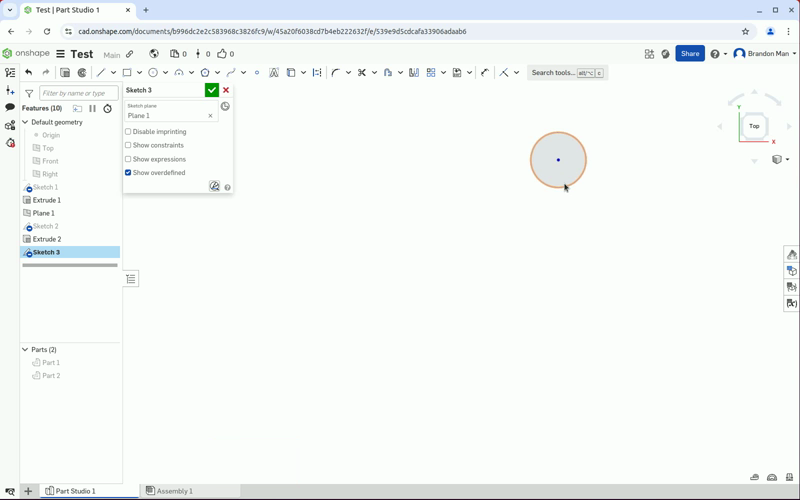
scroll(6)
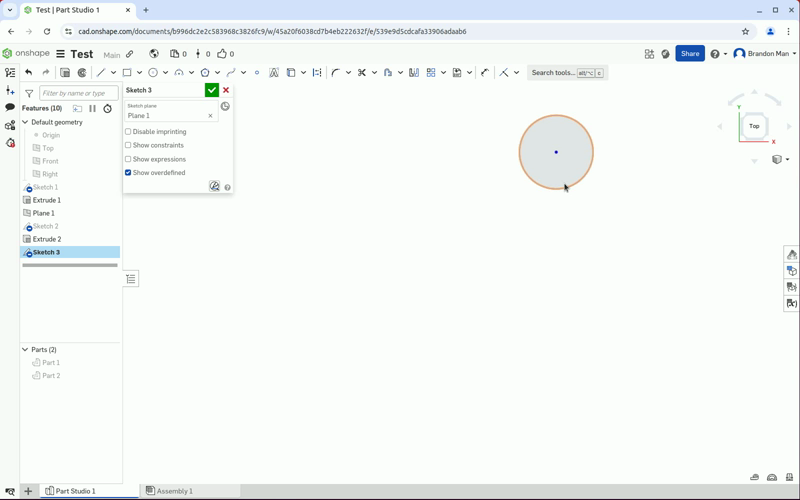
scroll(6)
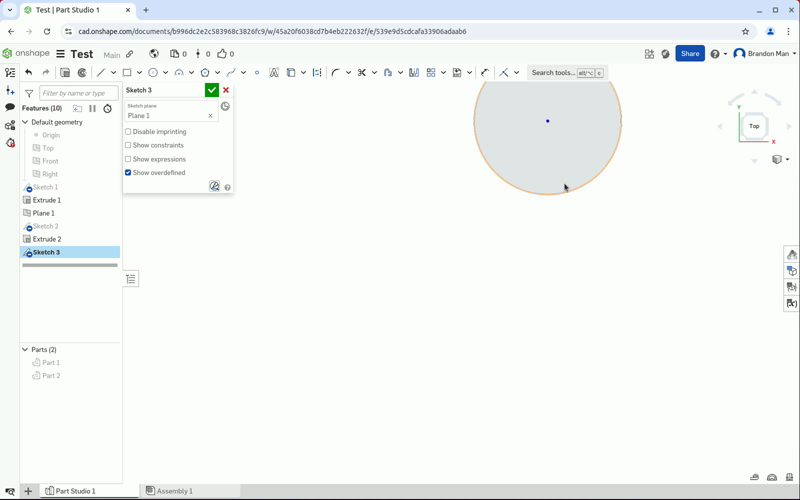
click(564, 183)
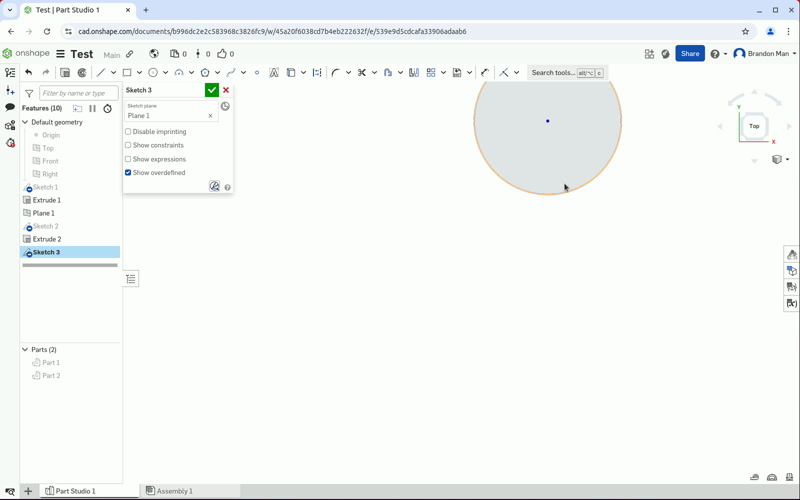
scroll(-6)
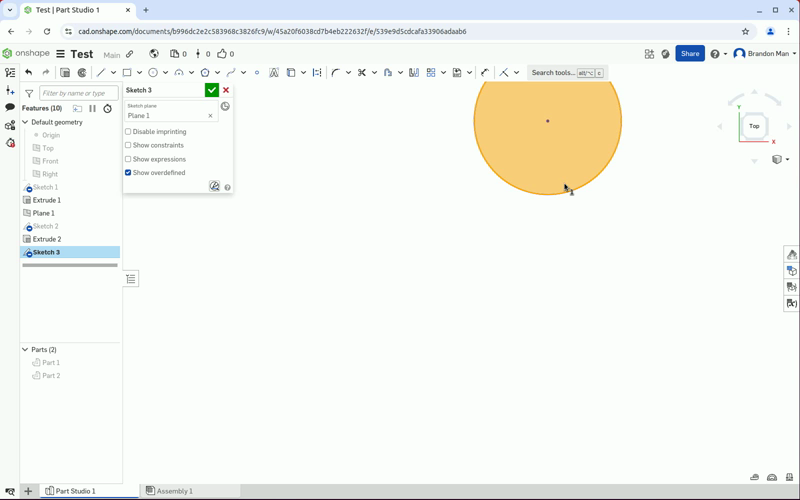
scroll(-6)
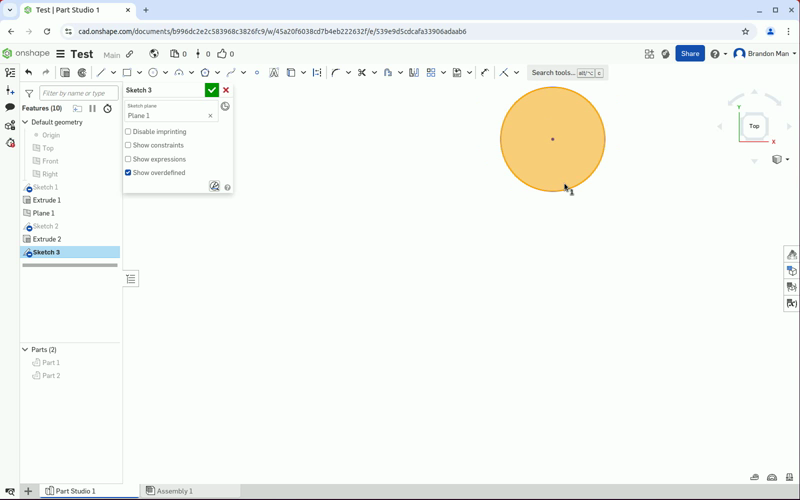
scroll(-6)
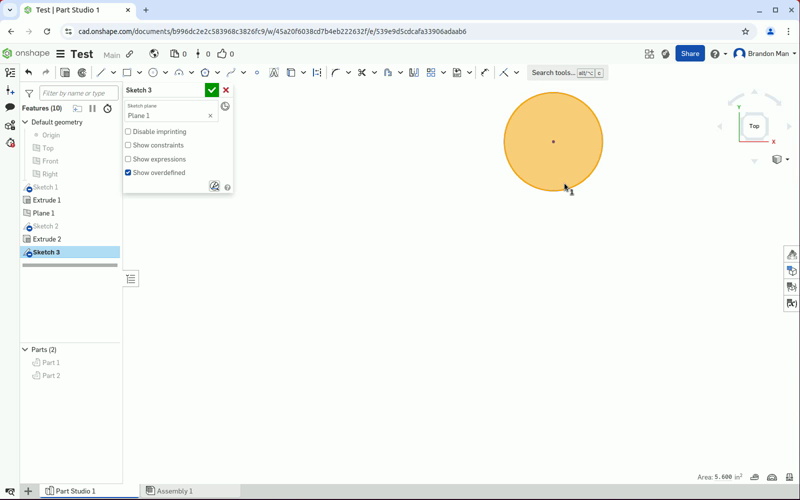
scroll(-6)
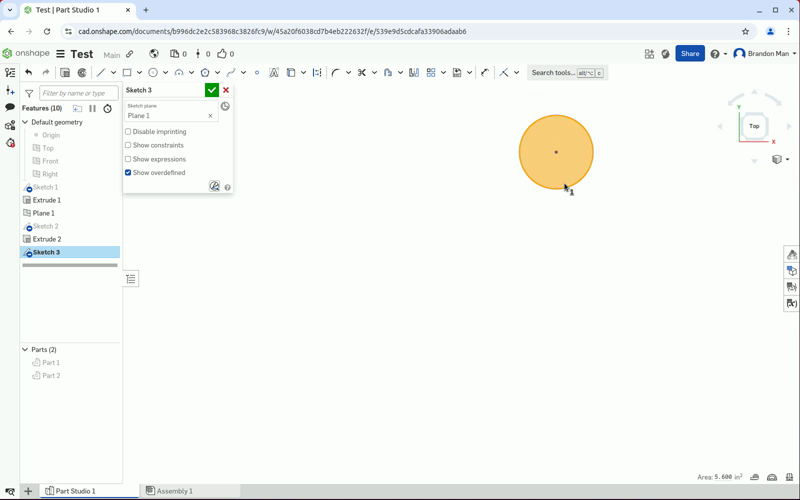
scroll(-6)
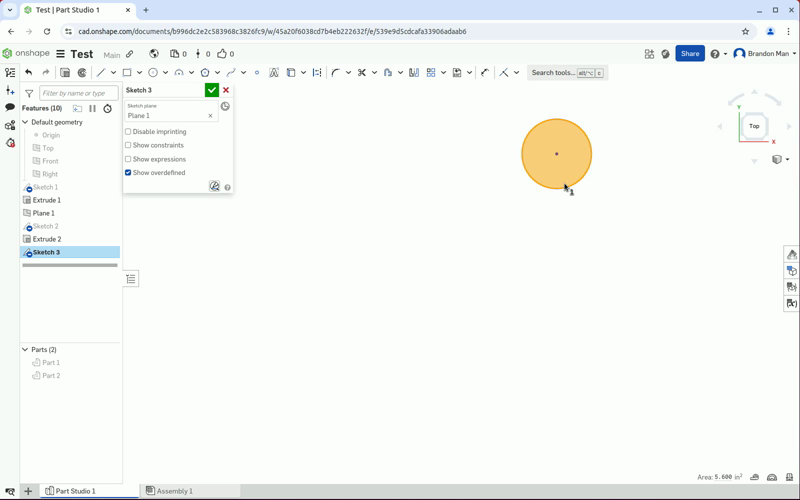
scroll(-6)
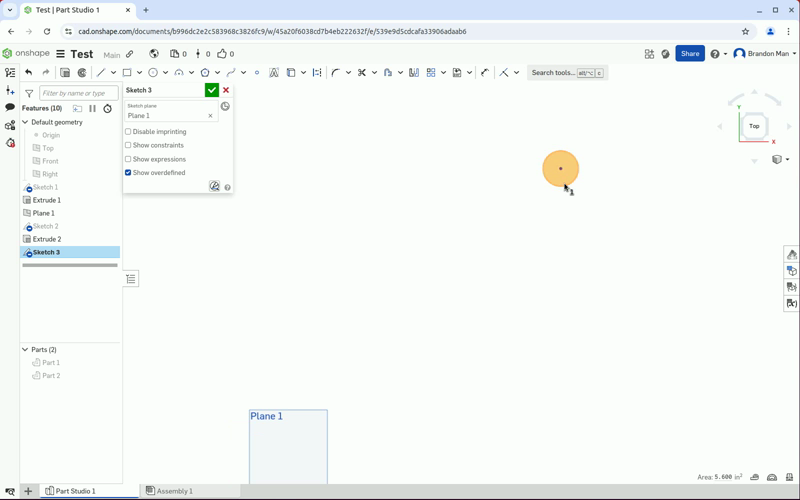
scroll(-6)
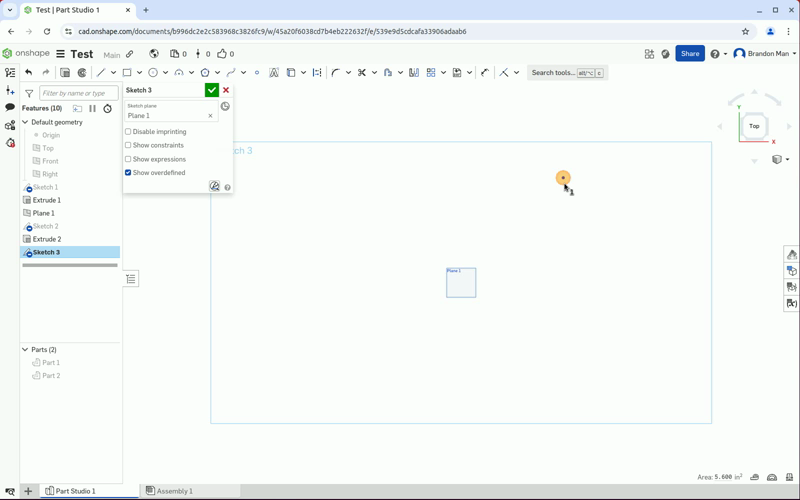
mouse_move(73, 352)
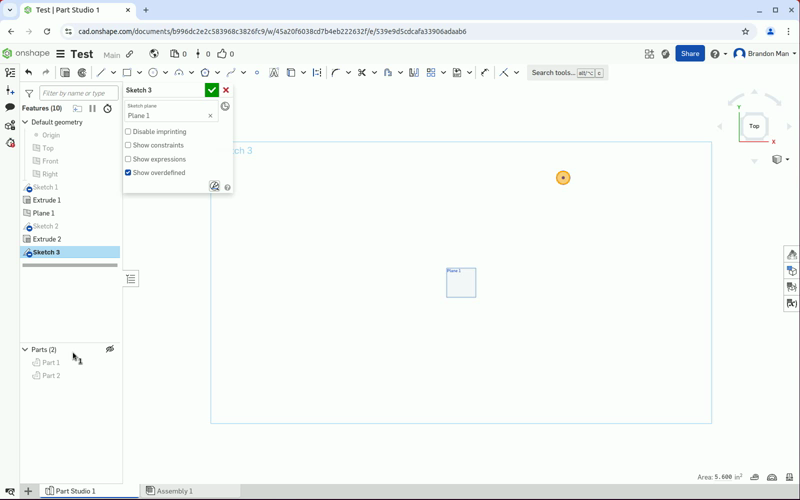
key(shift+y)
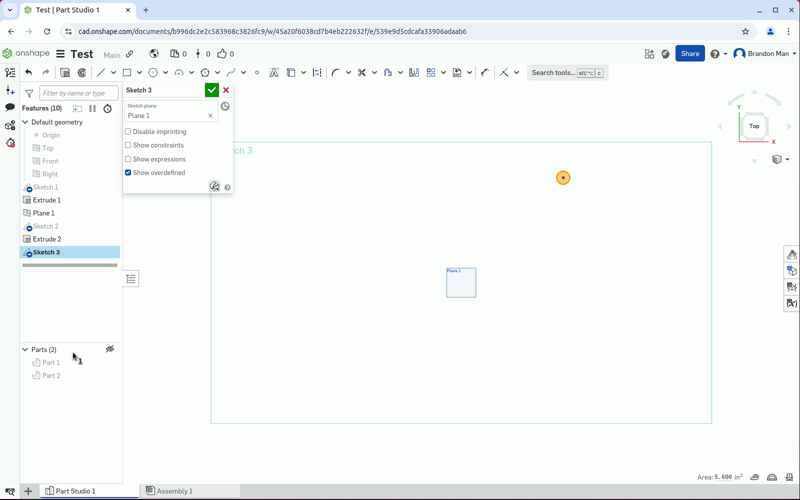
key(shift+e)
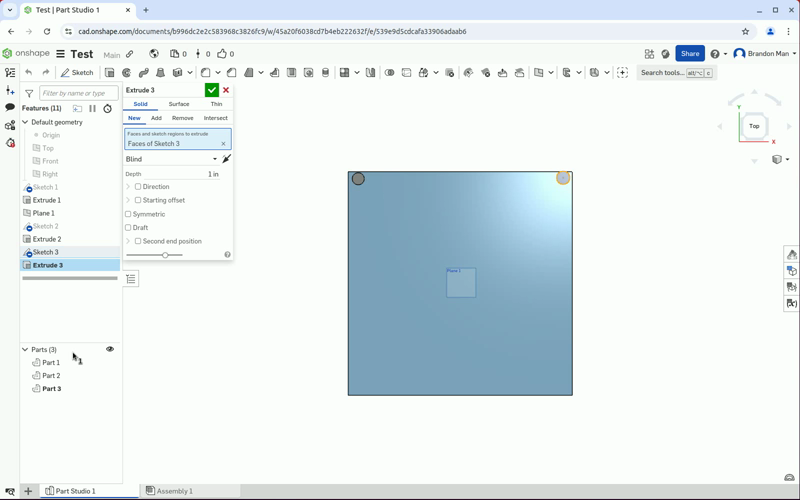
mouse_move(143, 106)
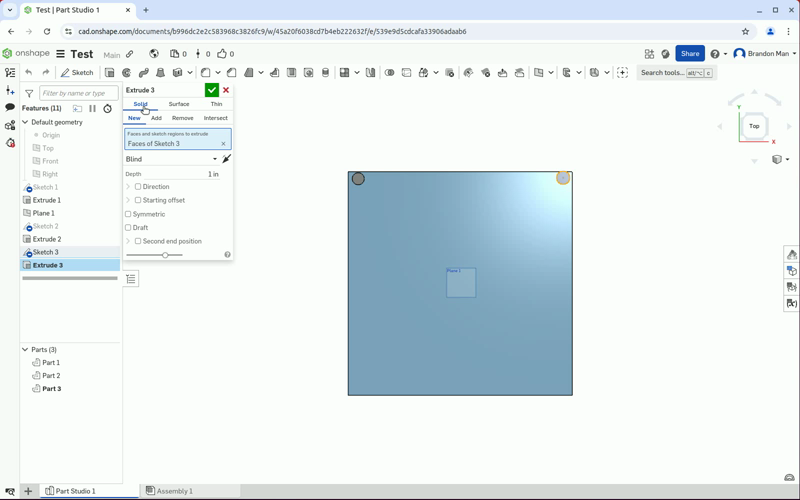
click(143, 106)
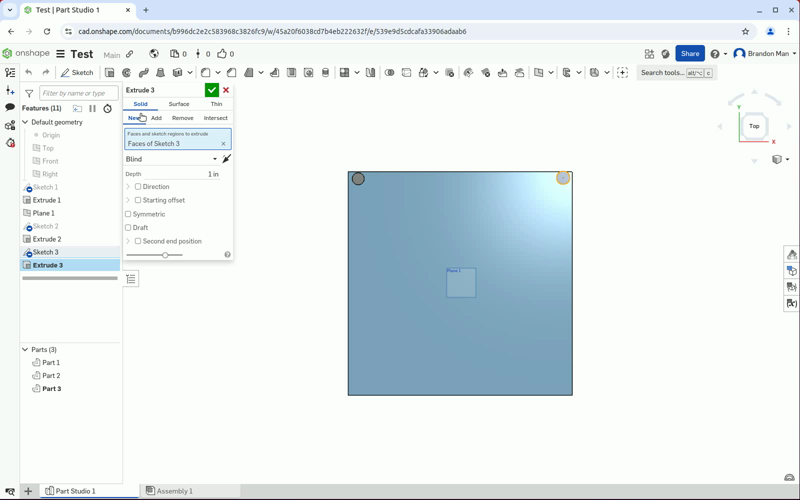
mouse_move(137, 120)
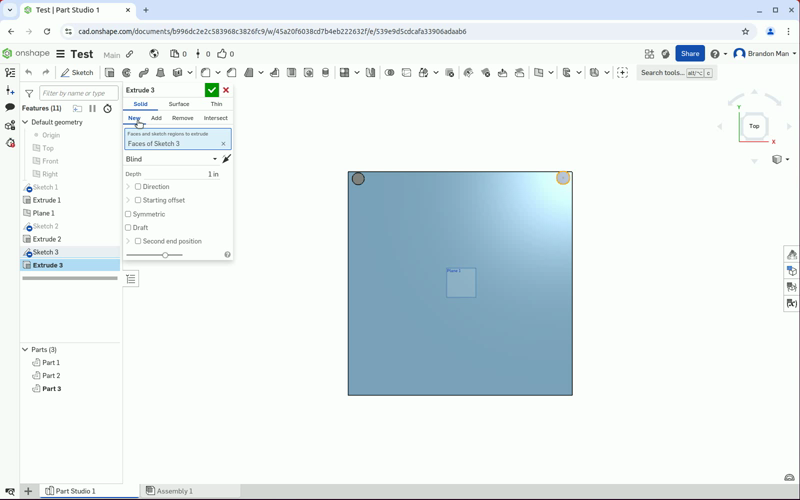
click(137, 120)
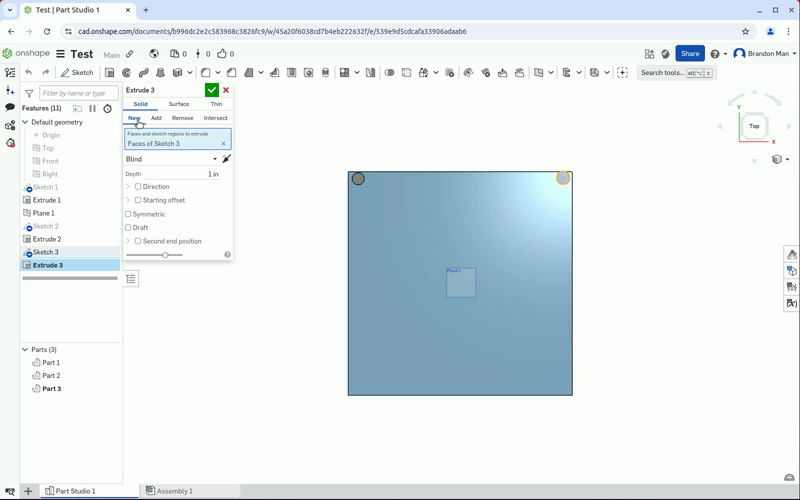
key(tab, 4)
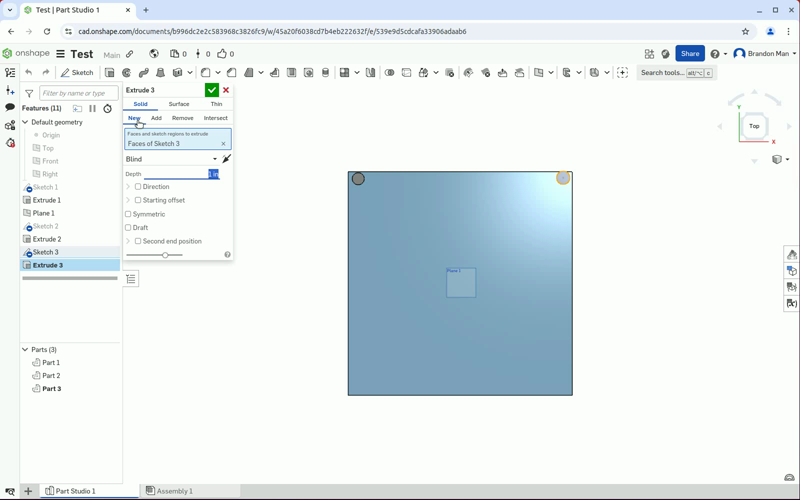
text(1.926)
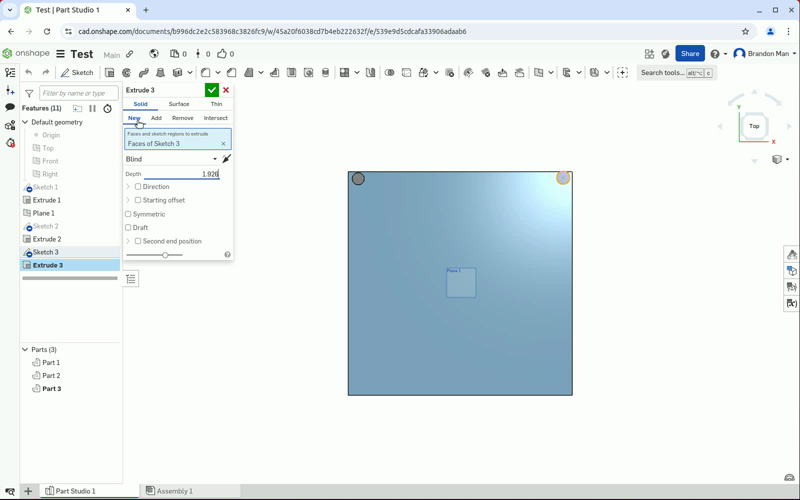
key(enter)
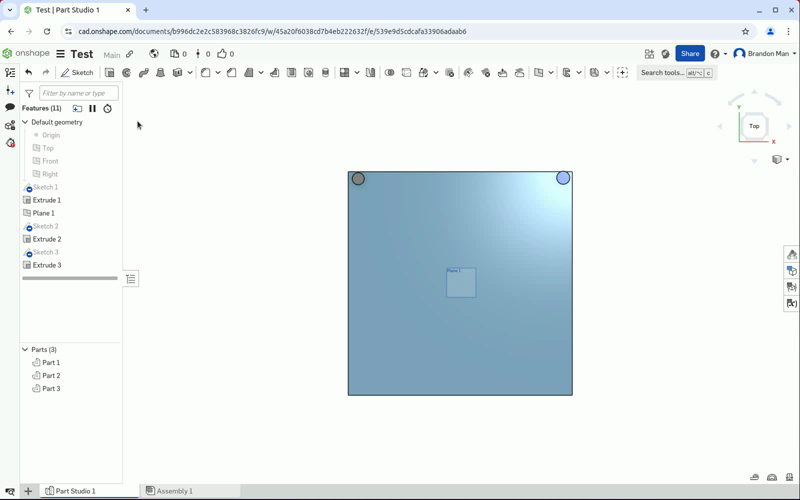
key(shift+h)
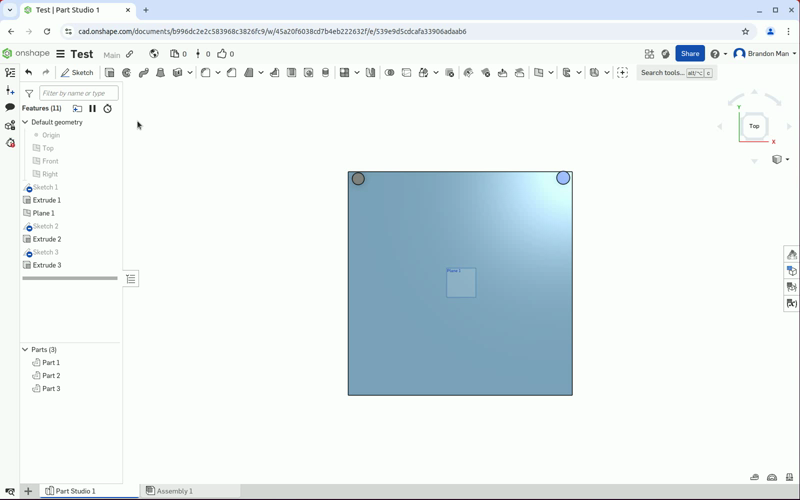
key(shift+h)
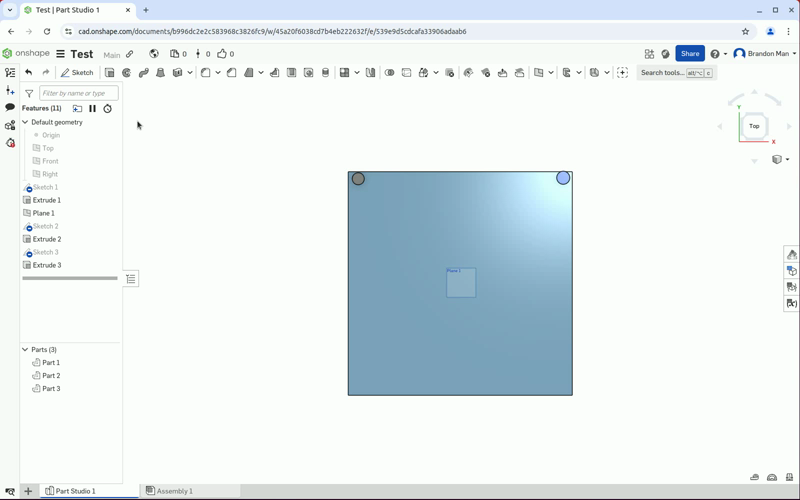
mouse_move(73, 189)
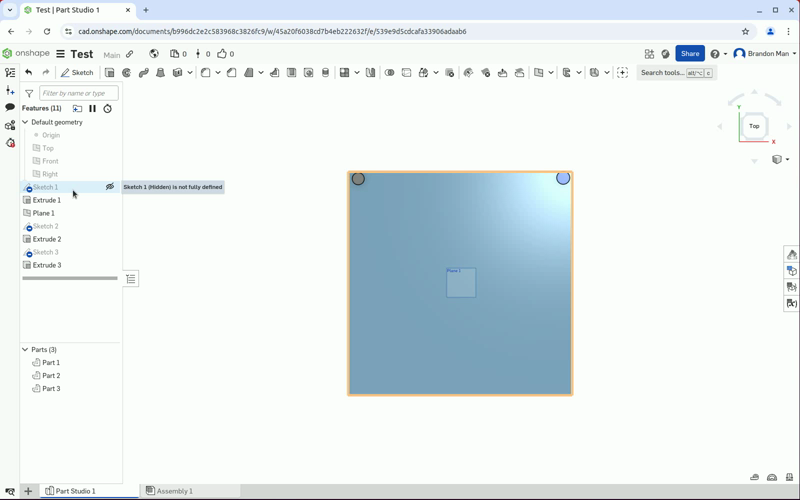
click(73, 189)
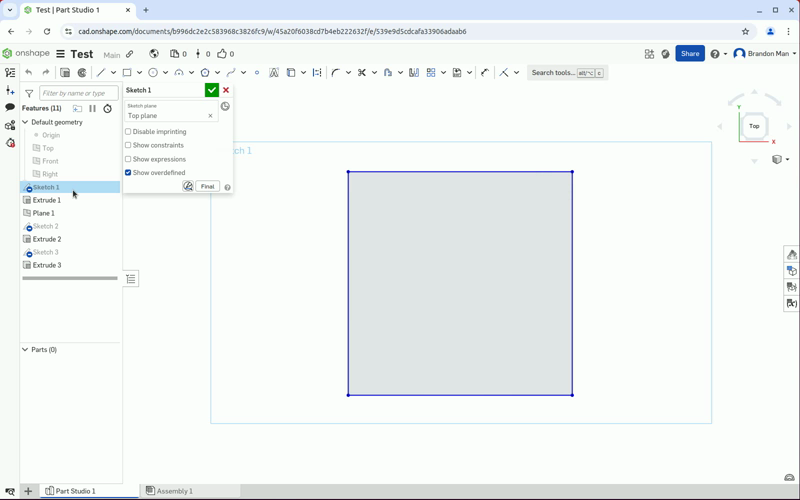
mouse_move(229, 92)
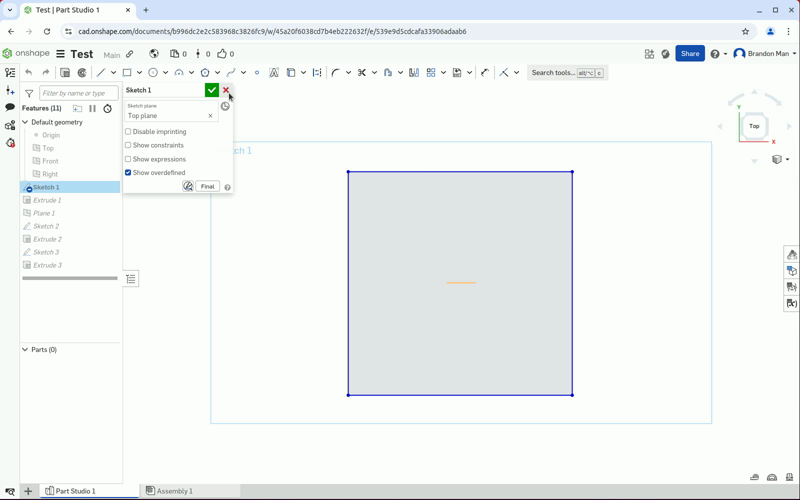
click(229, 92)
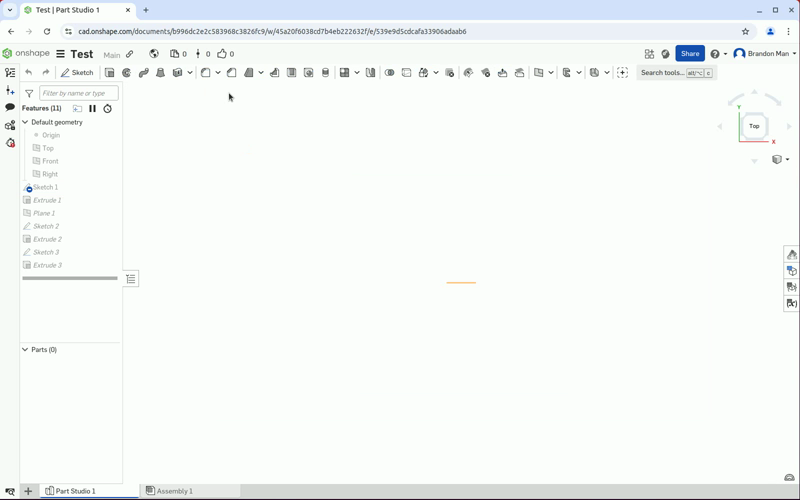
key(shift+s)
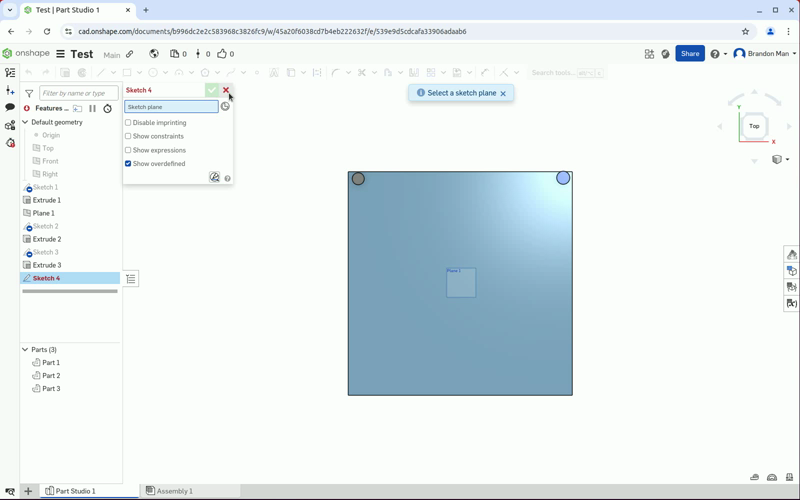
mouse_move(73, 215)
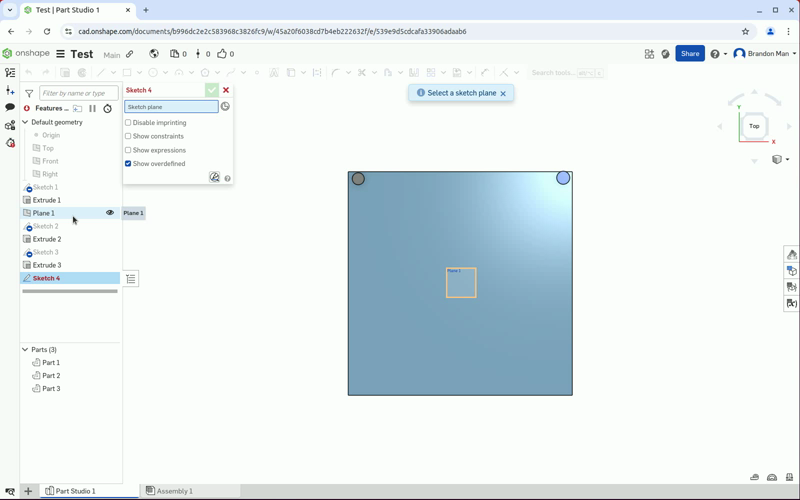
click(73, 215)
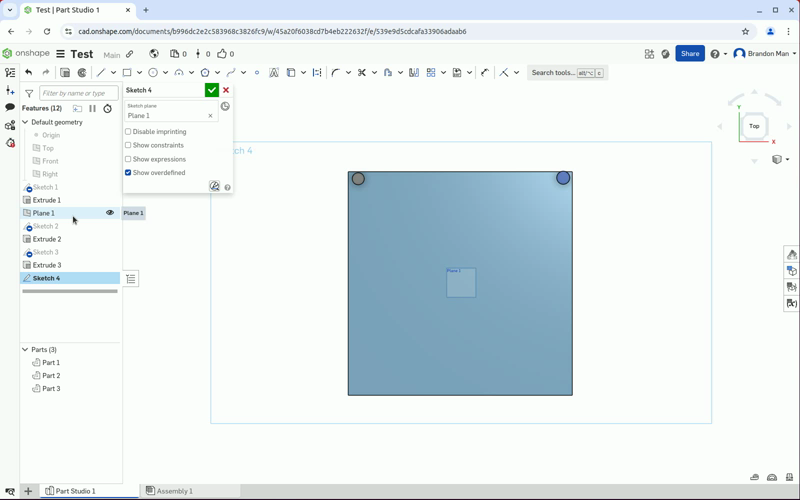
mouse_move(73, 352)
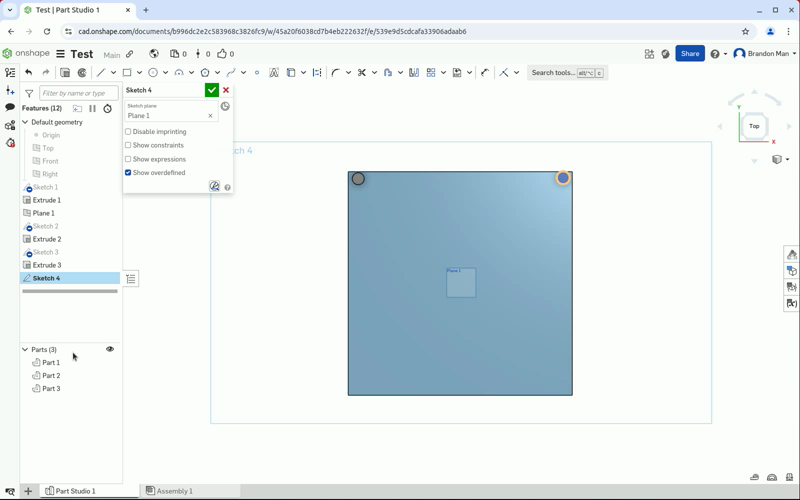
key(y)
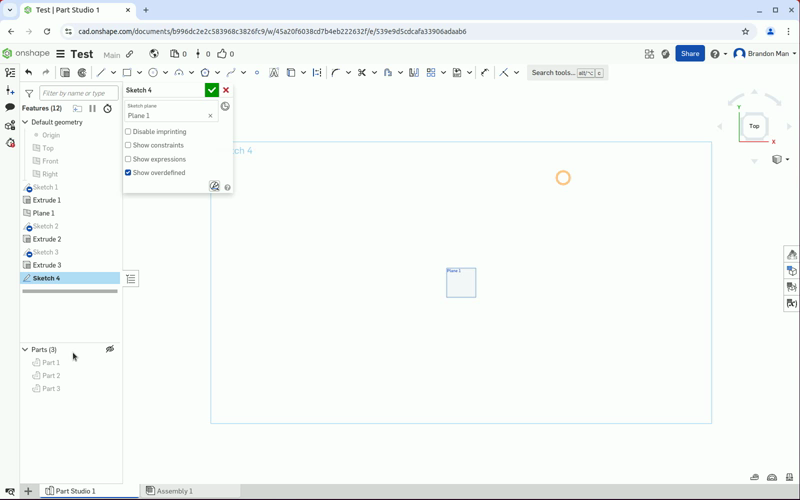
key(c)
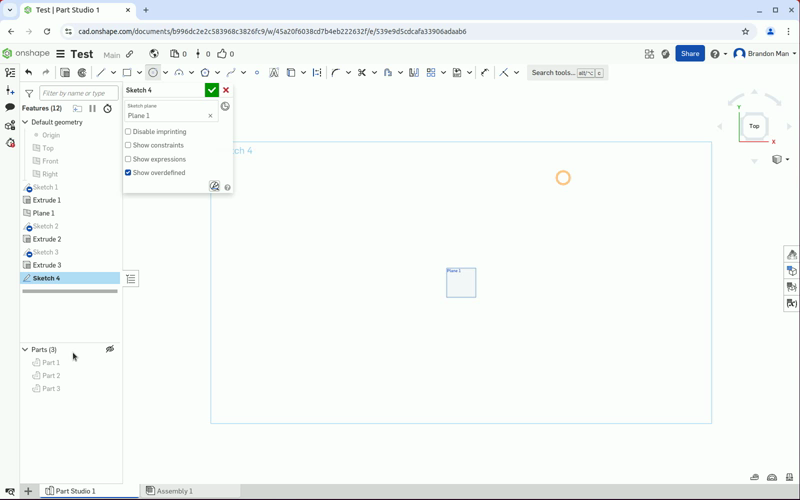
key_down(shift)
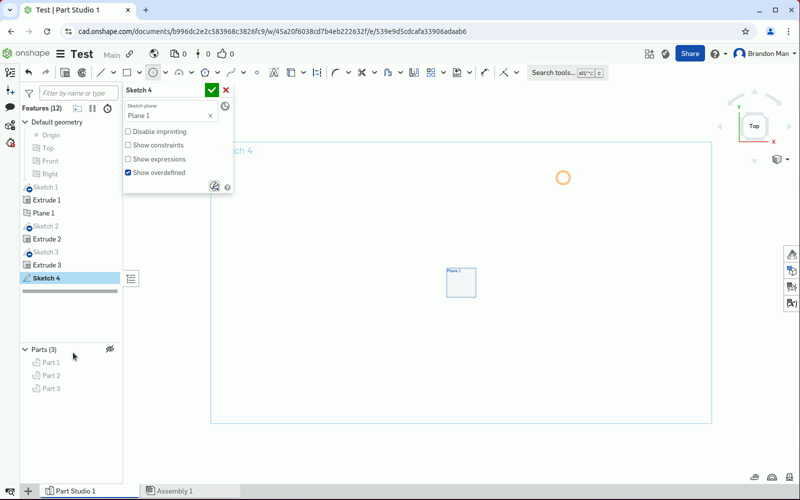
mouse_move(561, 382)
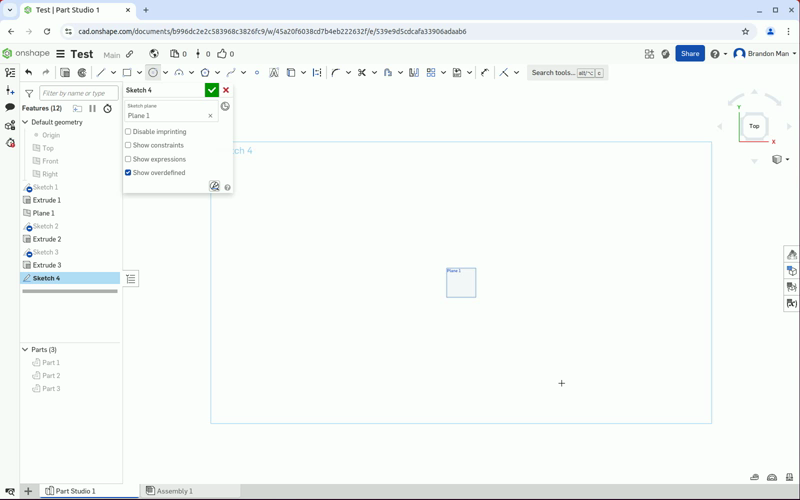
click(561, 382)
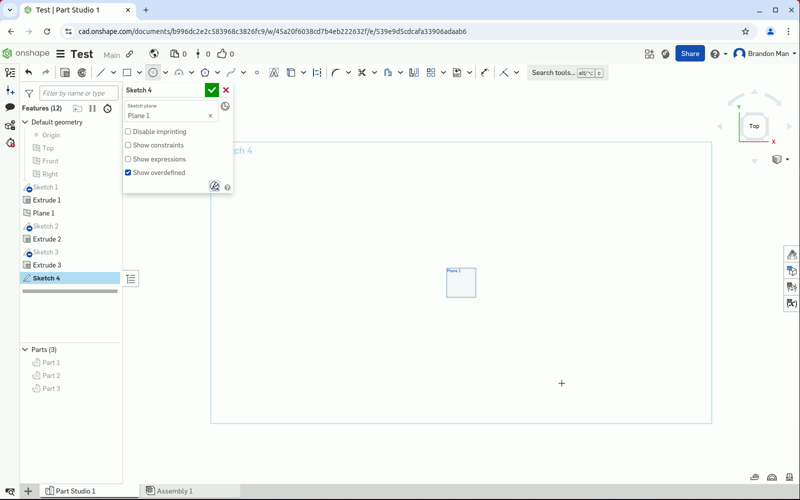
key_up(shift)
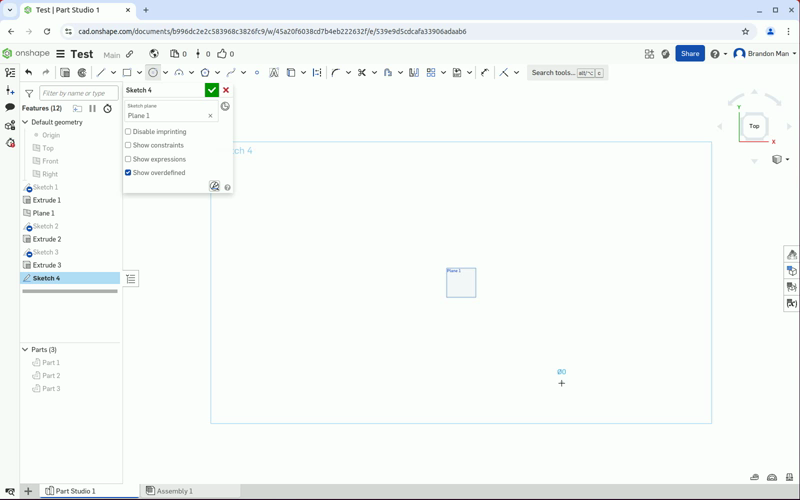
mouse_move(569, 382)
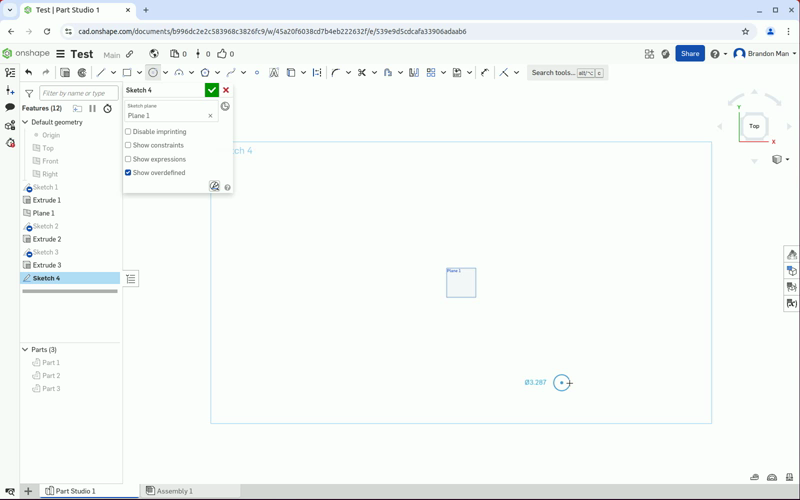
click(569, 382)
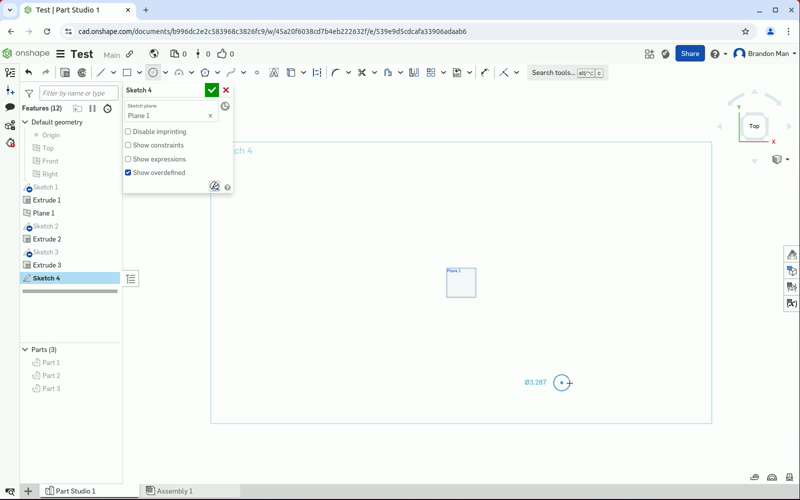
key(esc)
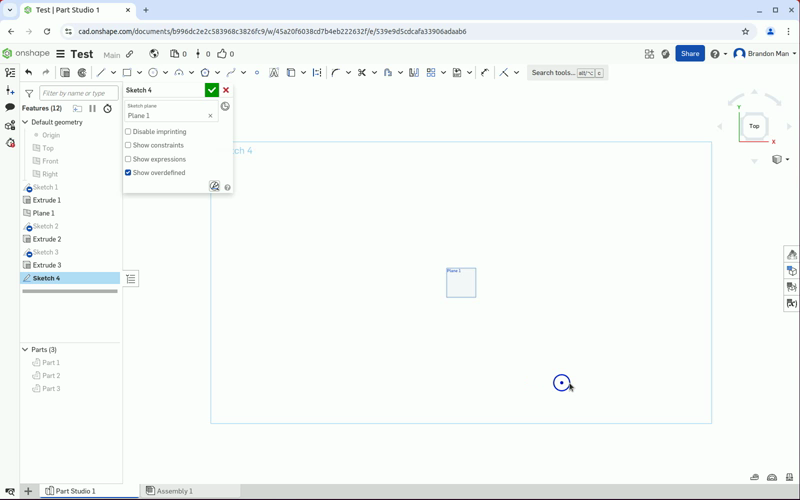
mouse_move(559, 377)
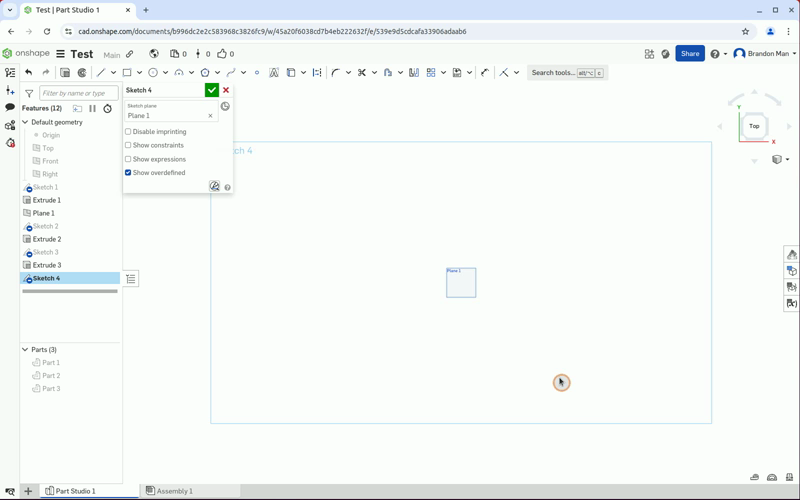
scroll(6)
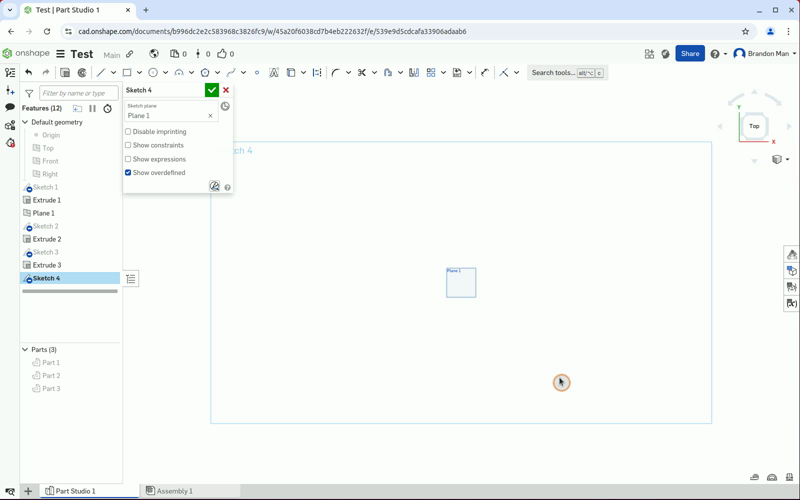
scroll(6)
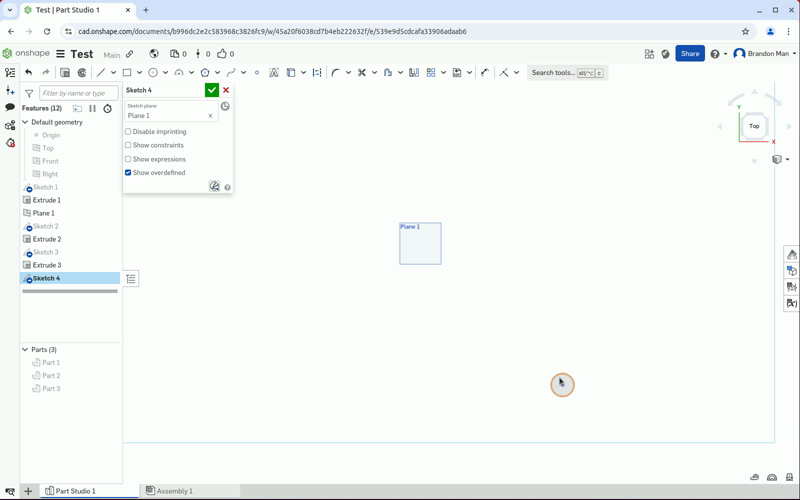
scroll(6)
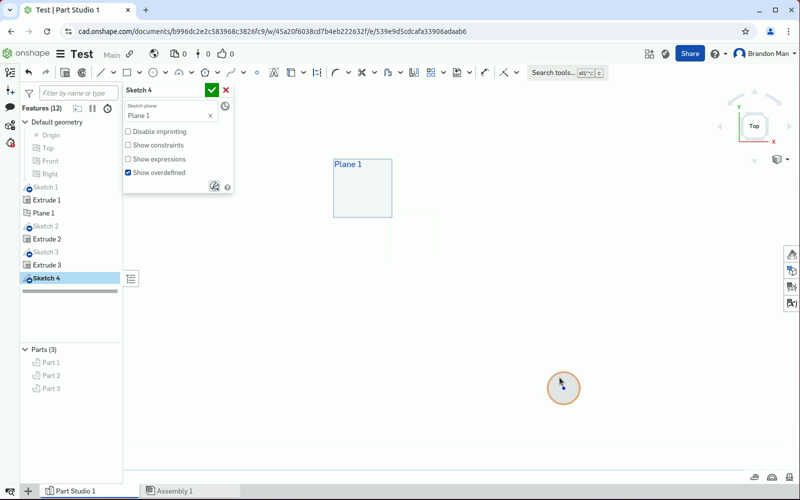
scroll(6)
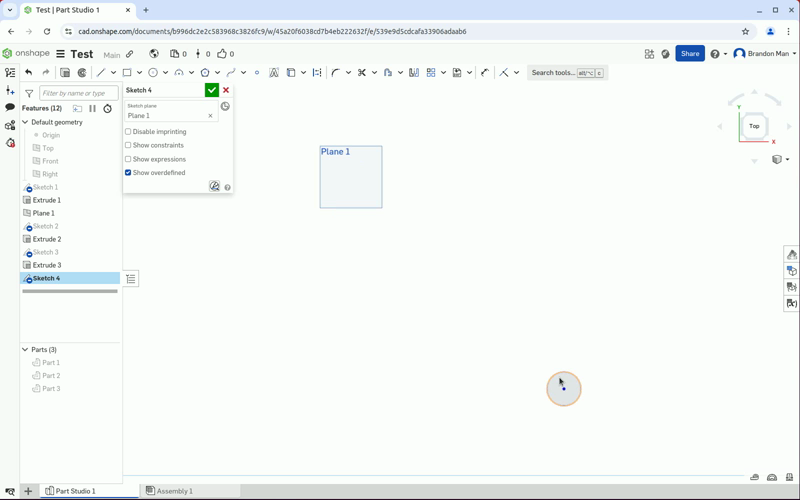
scroll(6)
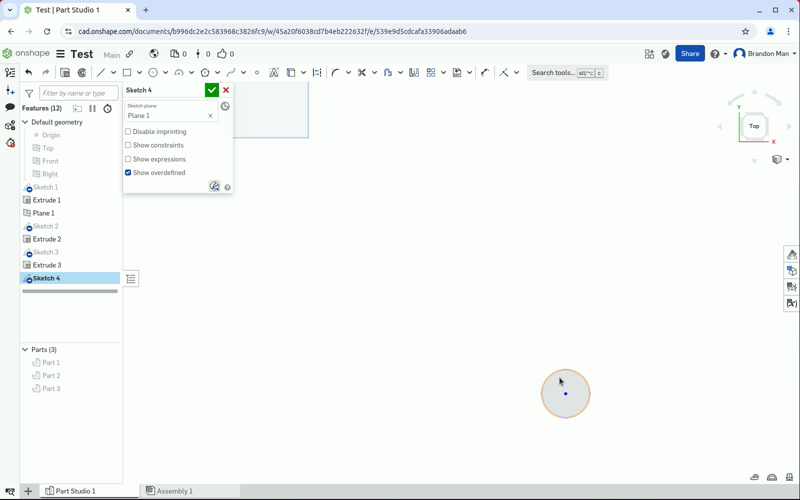
scroll(6)
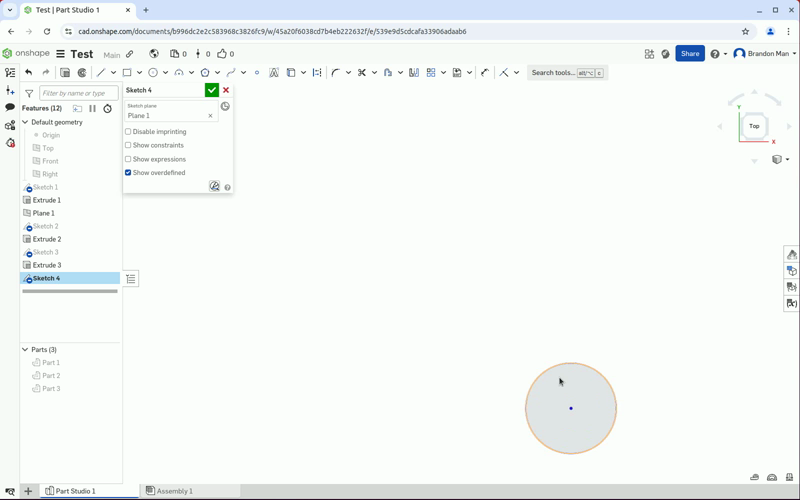
scroll(6)
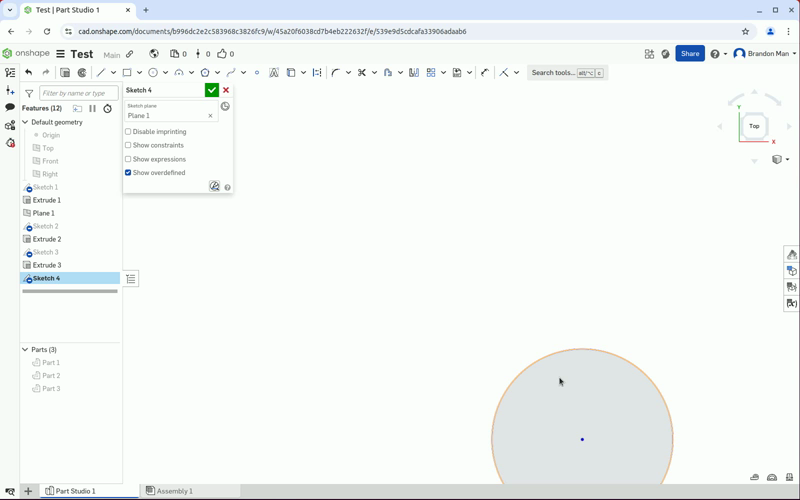
click(559, 377)
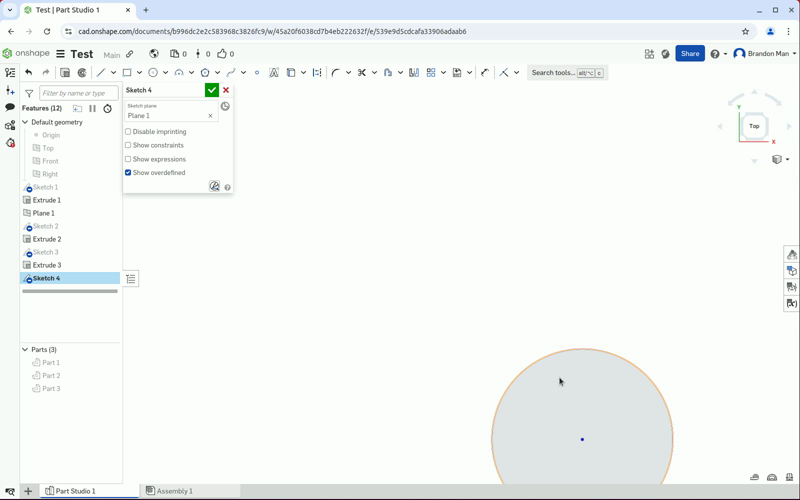
scroll(-6)
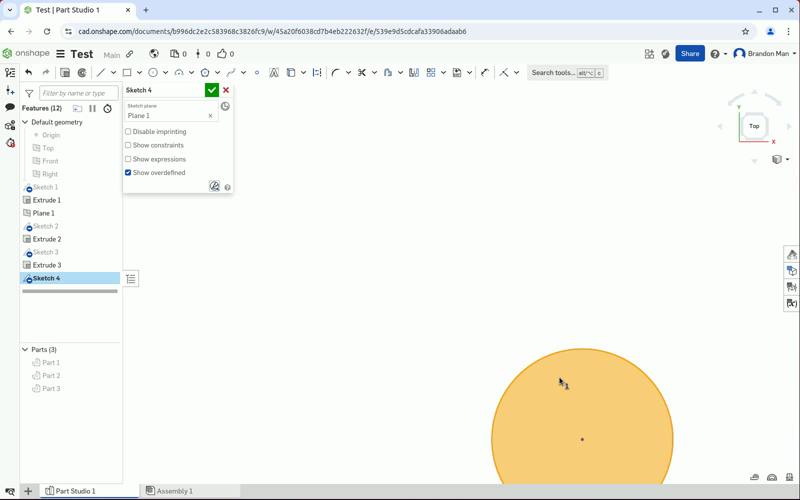
scroll(-6)
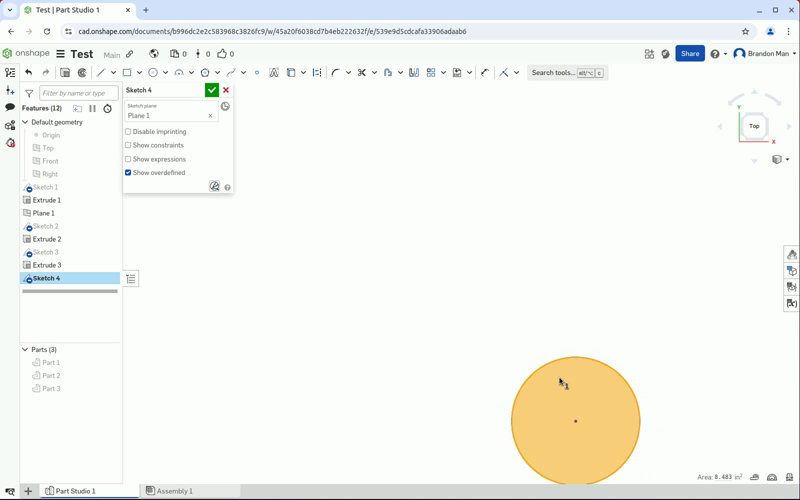
scroll(-6)
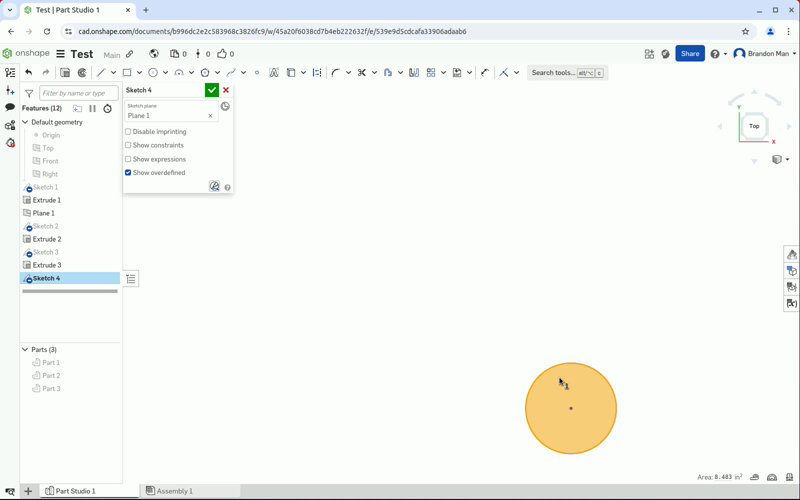
scroll(-6)
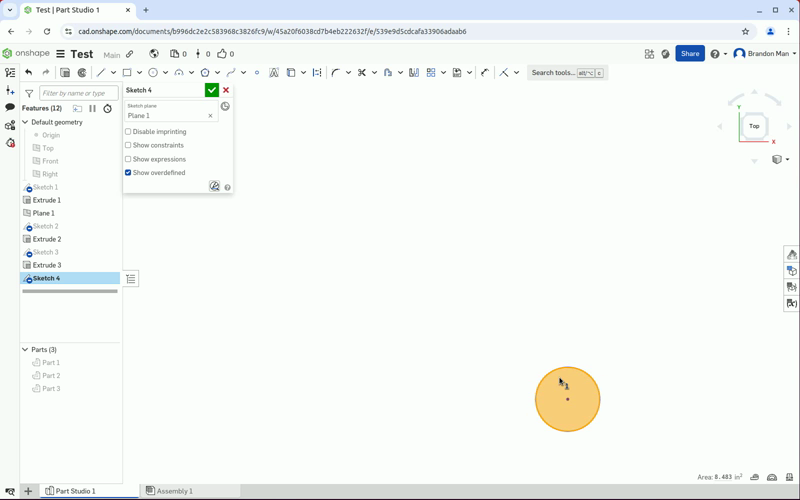
scroll(-6)
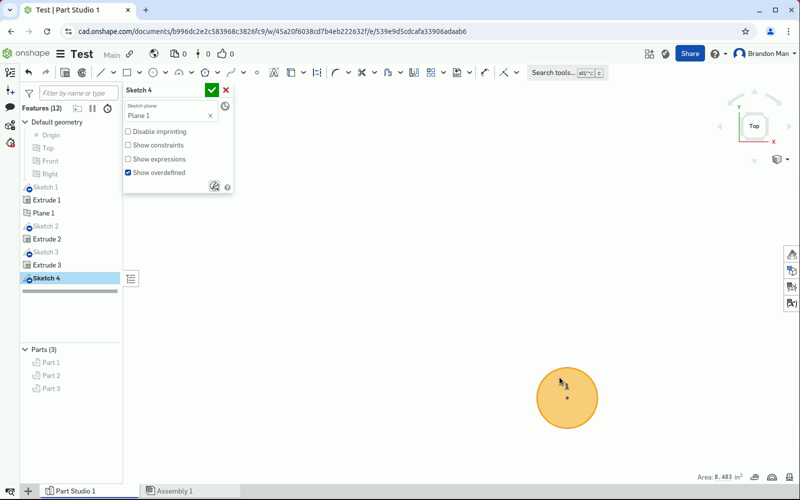
scroll(-6)
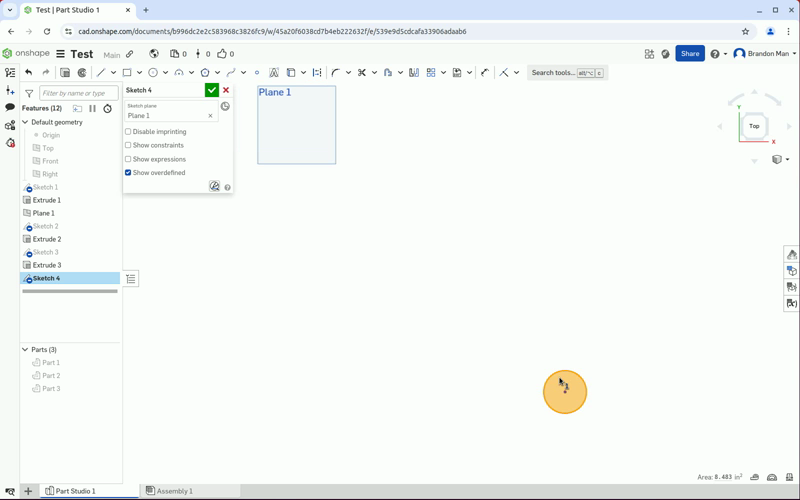
scroll(-6)
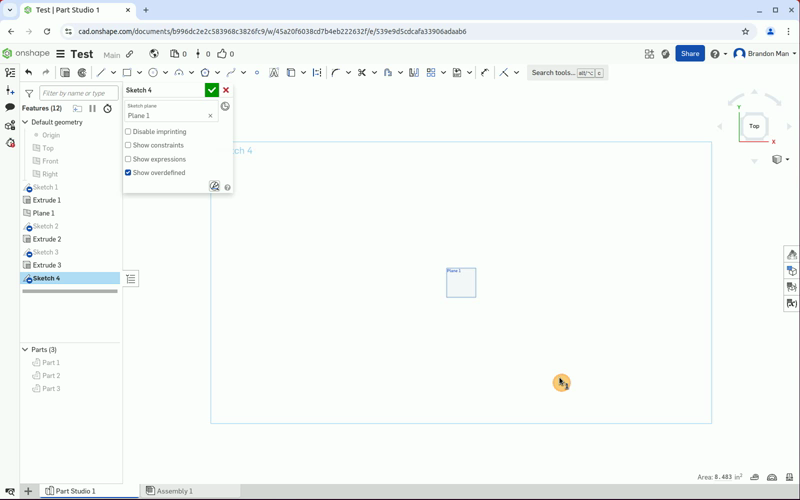
mouse_move(73, 352)
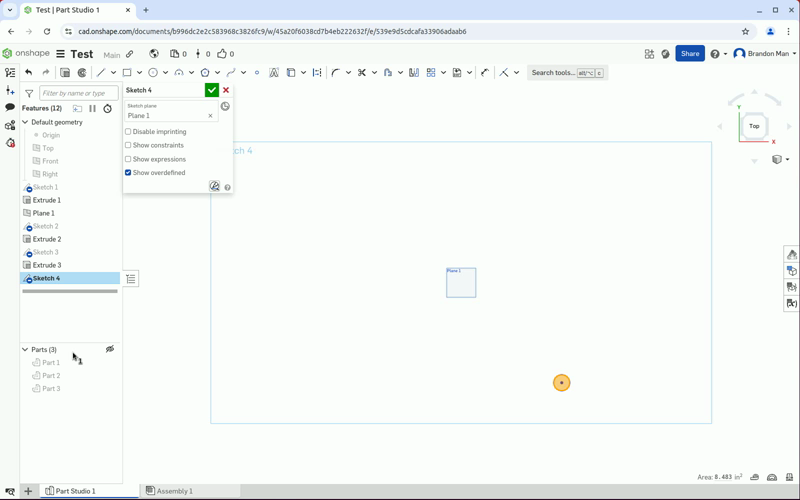
key(shift+y)
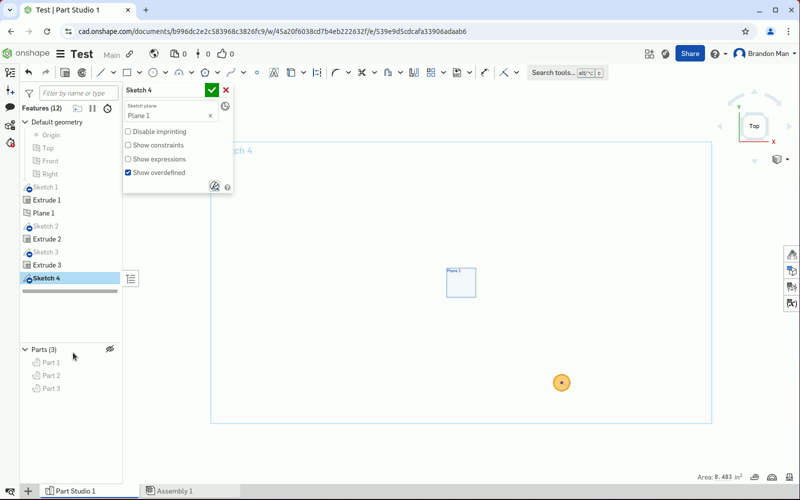
key(shift+e)
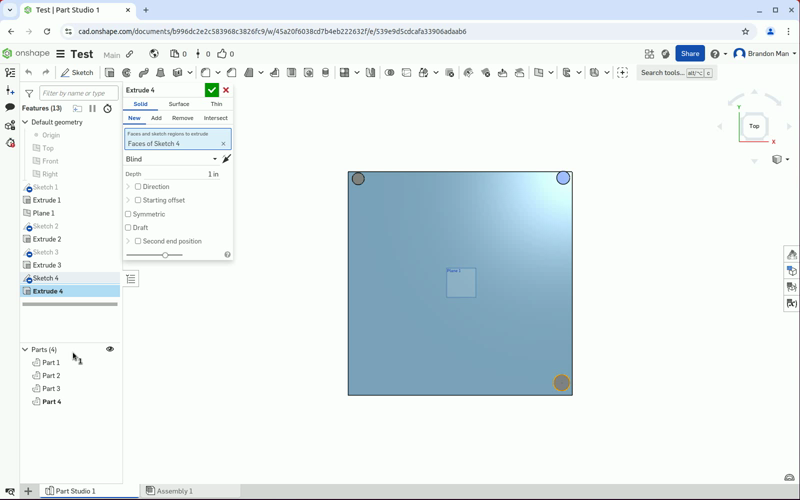
mouse_move(143, 106)
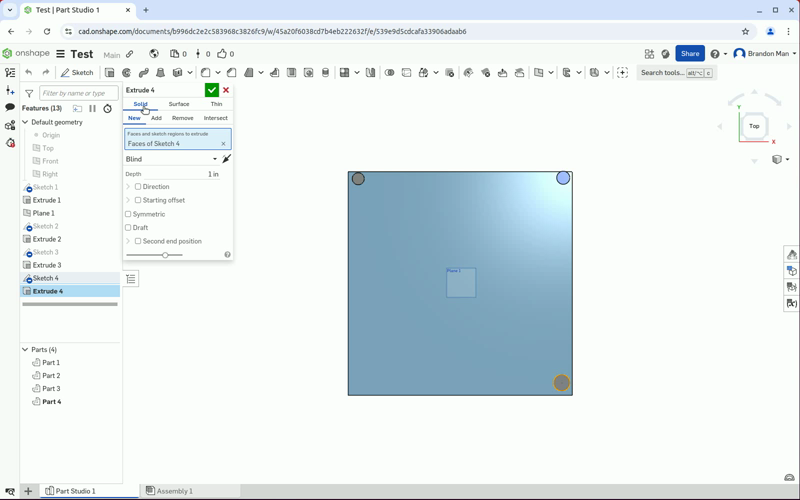
click(143, 106)
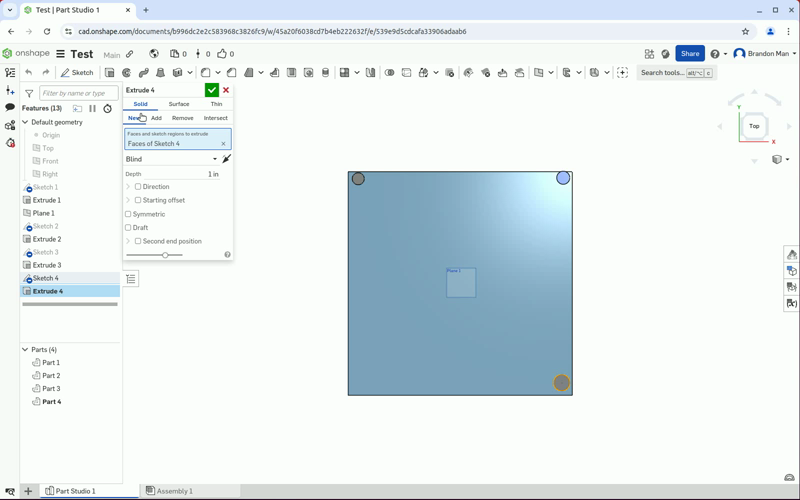
mouse_move(137, 120)
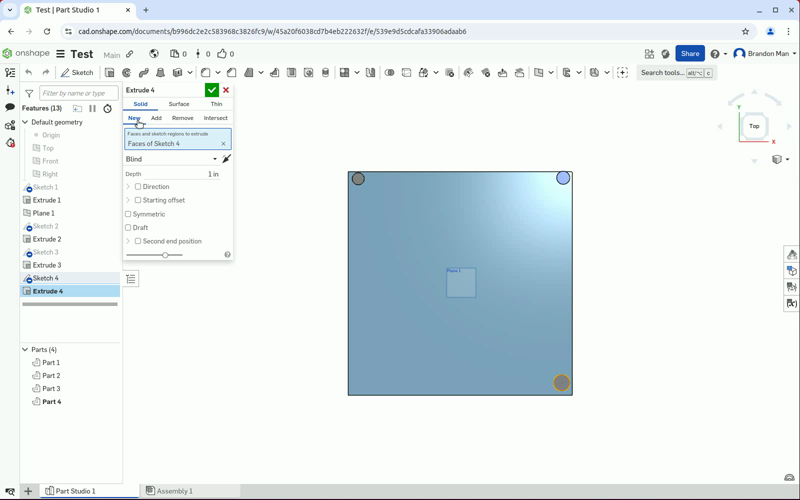
click(137, 120)
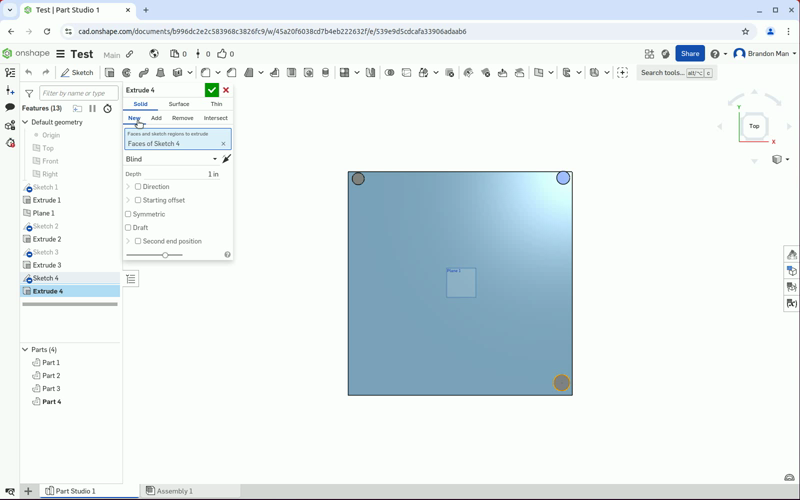
key(tab, 4)
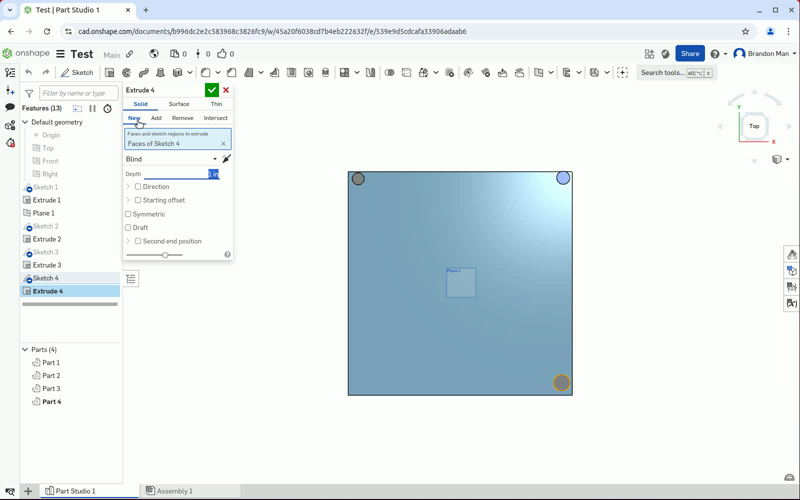
text(1.926)
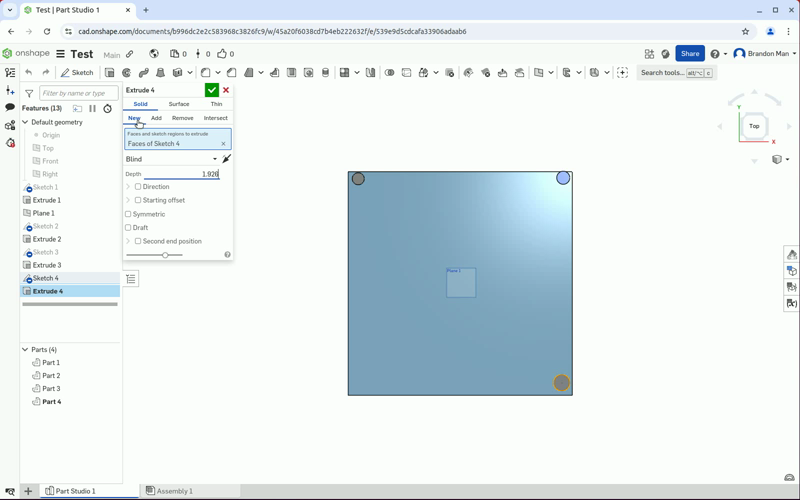
key(enter)
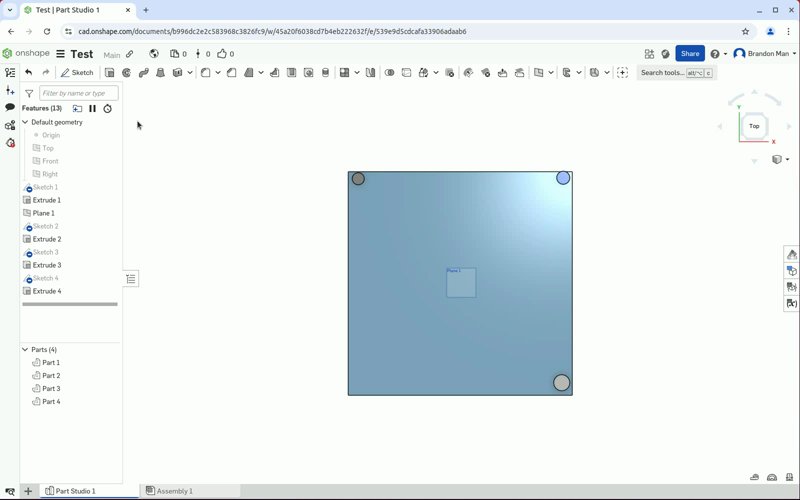
key(shift+h)
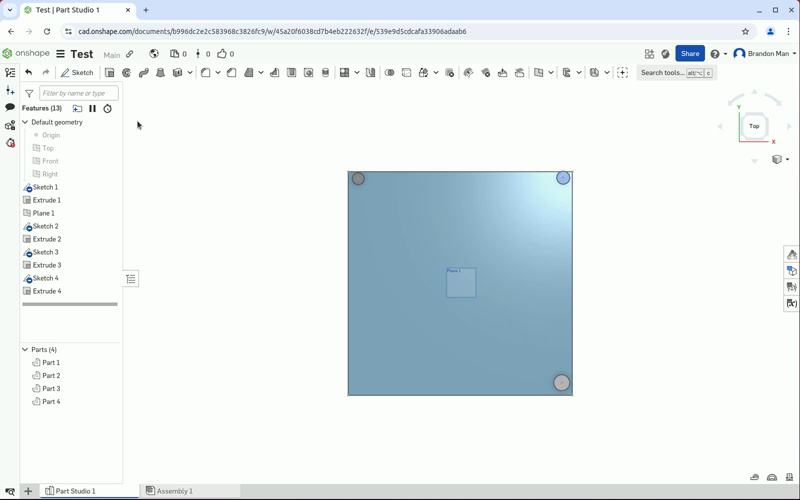
key(shift+h)
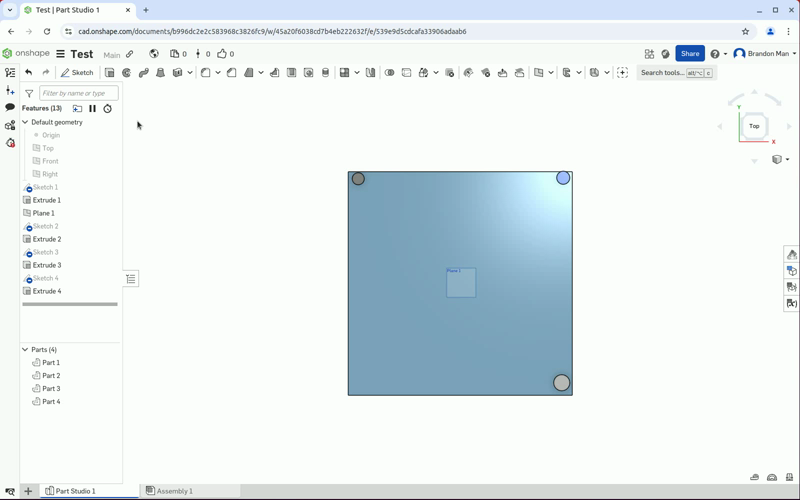
mouse_move(73, 189)
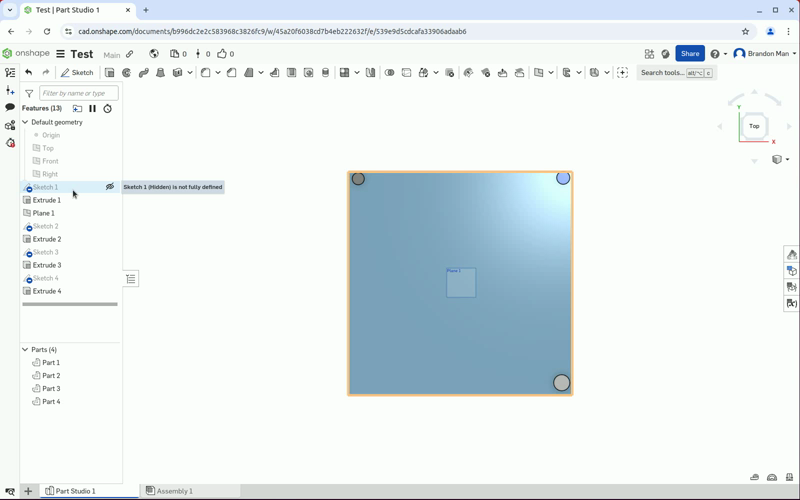
click(73, 189)
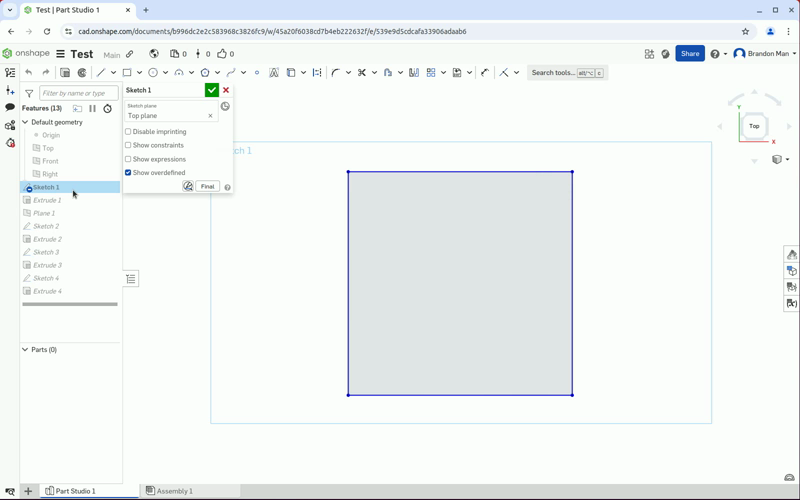
mouse_move(229, 92)
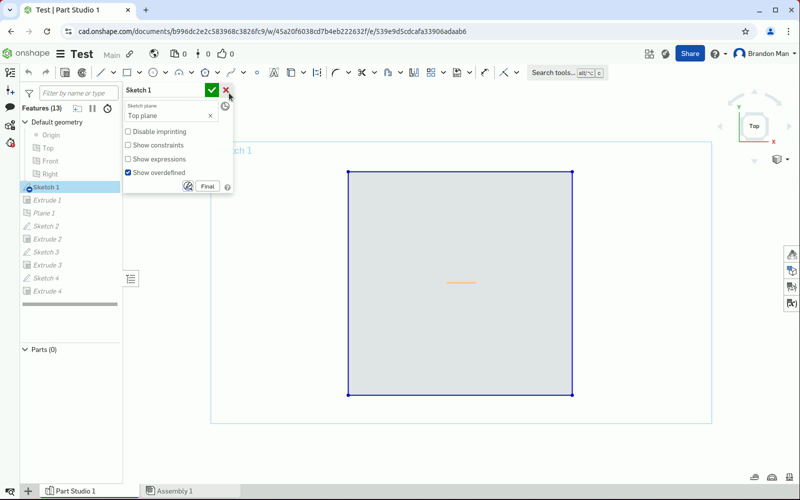
click(229, 92)
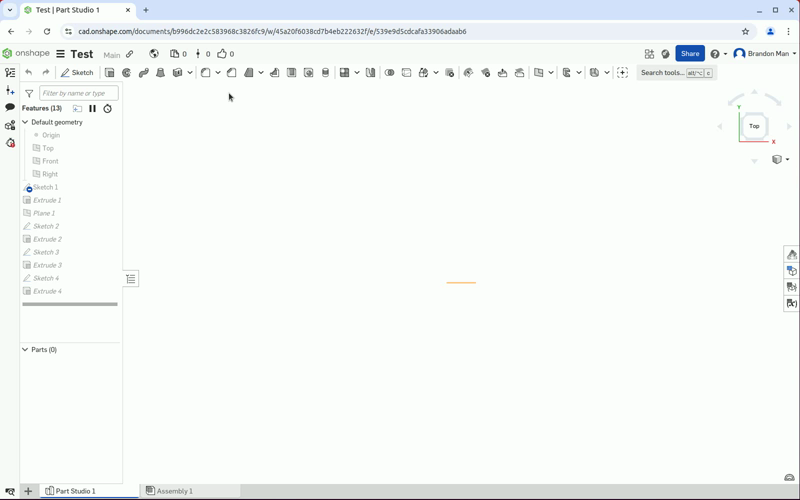
key(shift+s)
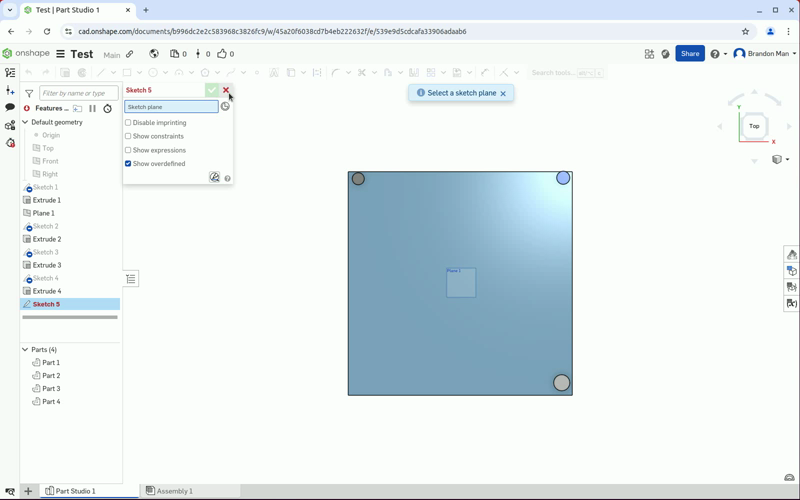
mouse_move(73, 215)
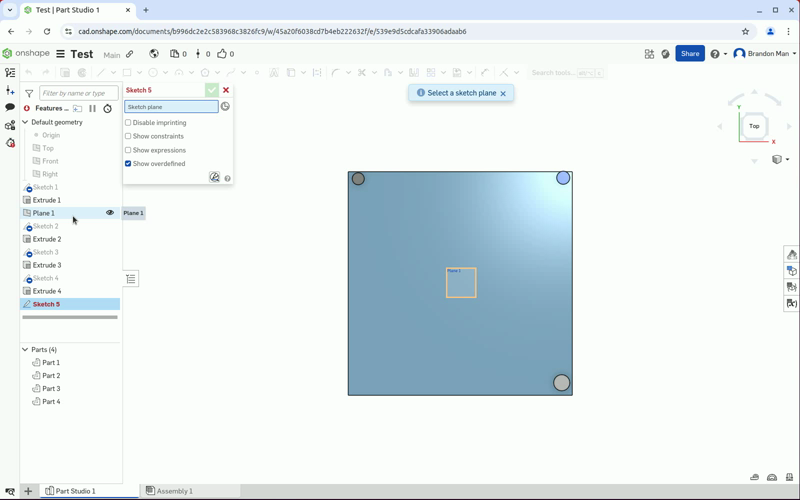
click(73, 215)
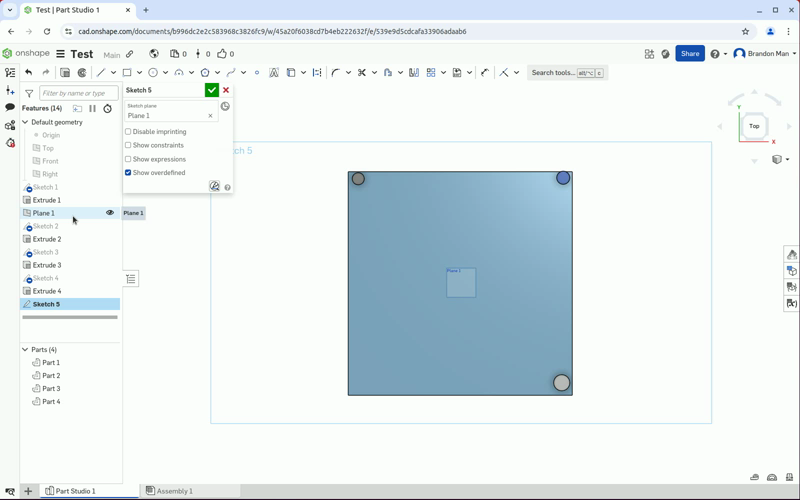
mouse_move(73, 352)
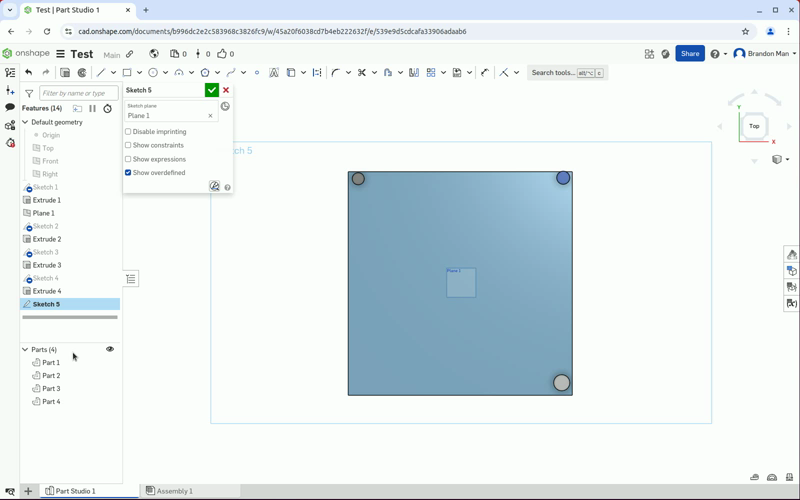
key(y)
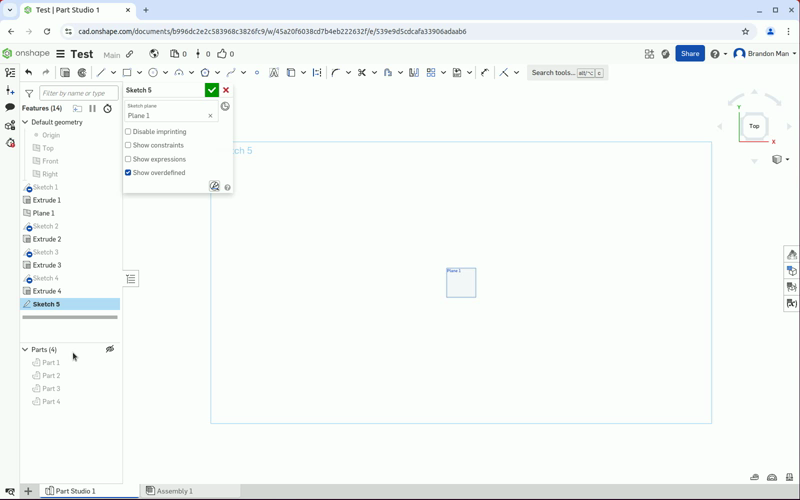
key(c)
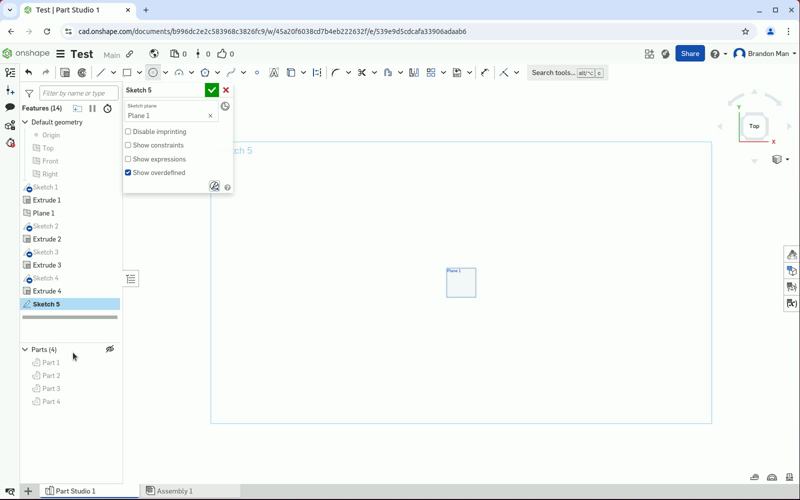
key_down(shift)
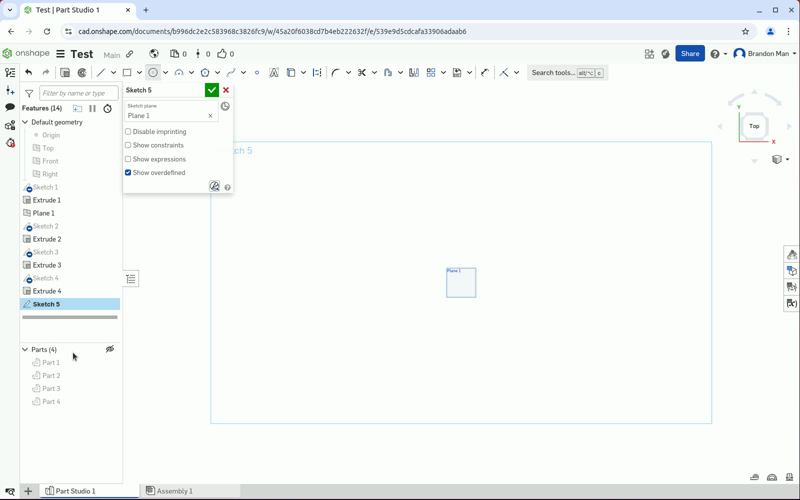
mouse_move(358, 384)
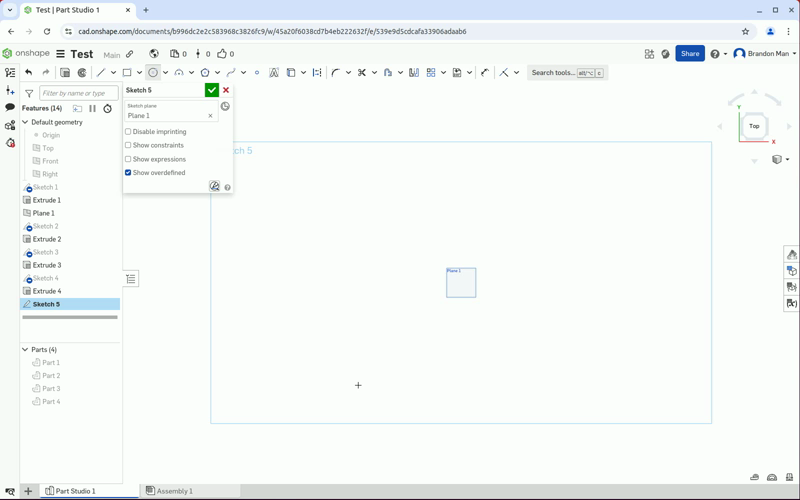
click(358, 384)
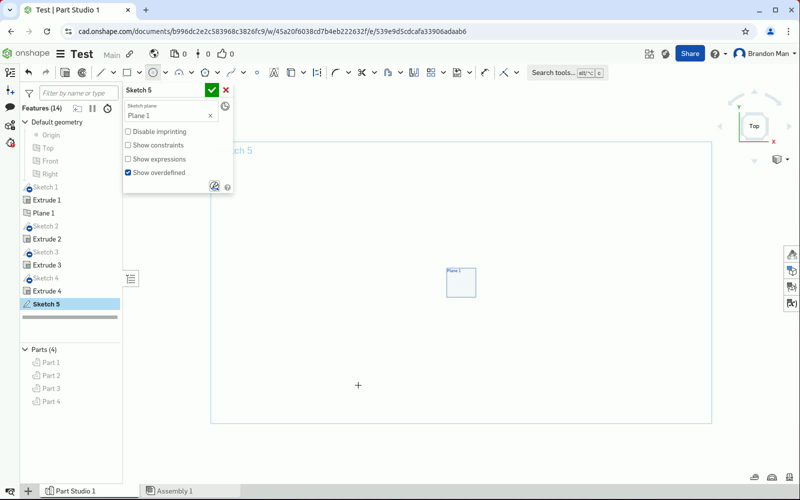
key_up(shift)
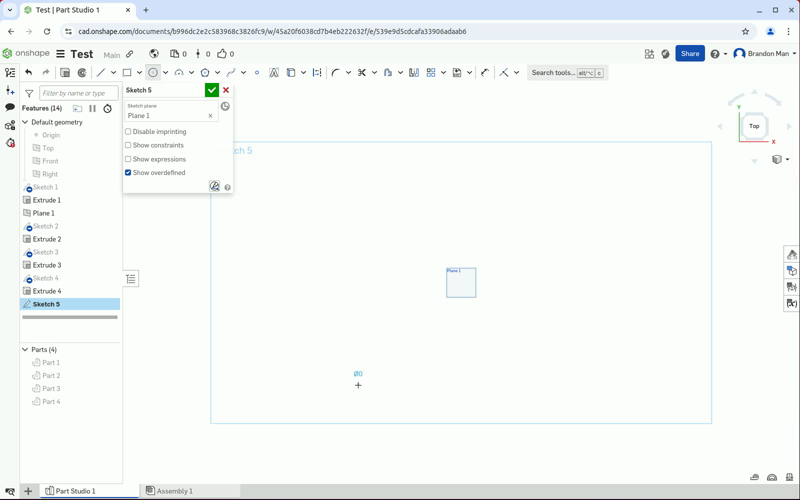
mouse_move(365, 384)
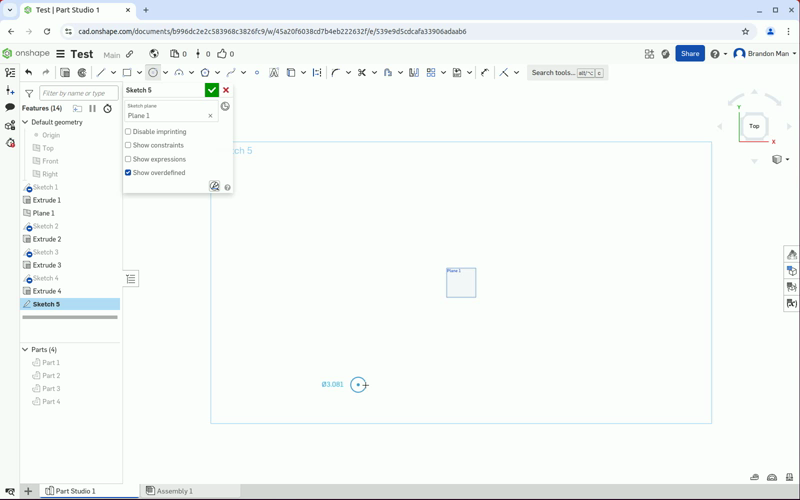
click(365, 384)
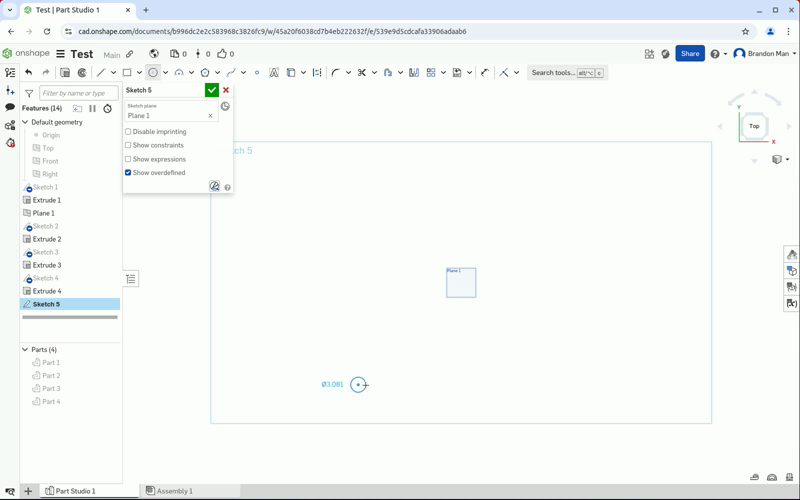
key(esc)
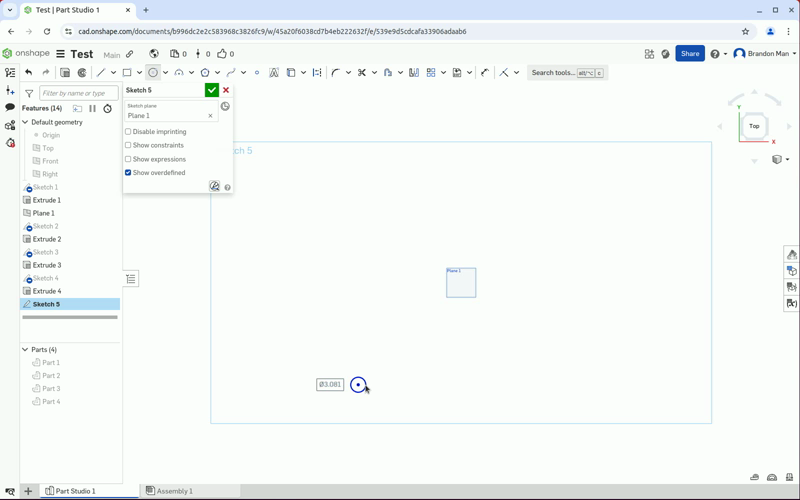
mouse_move(351, 382)
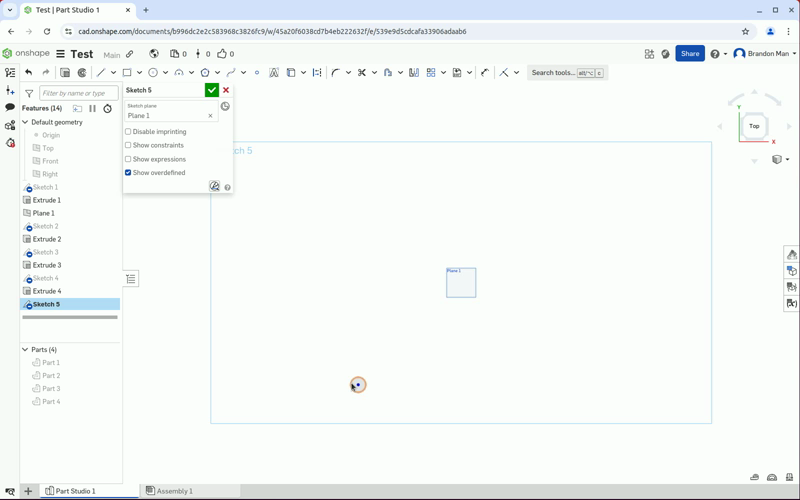
scroll(6)
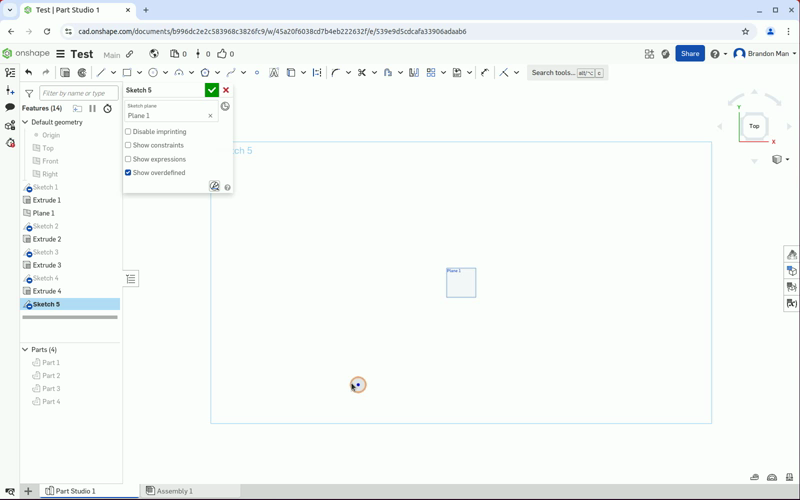
scroll(6)
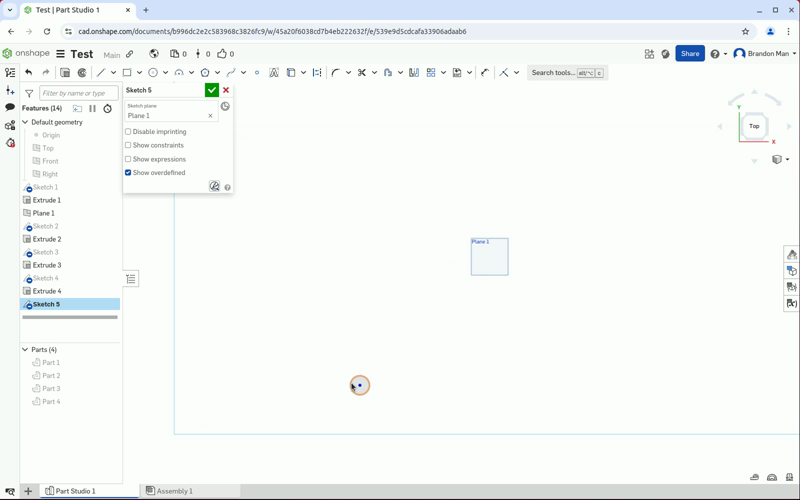
scroll(6)
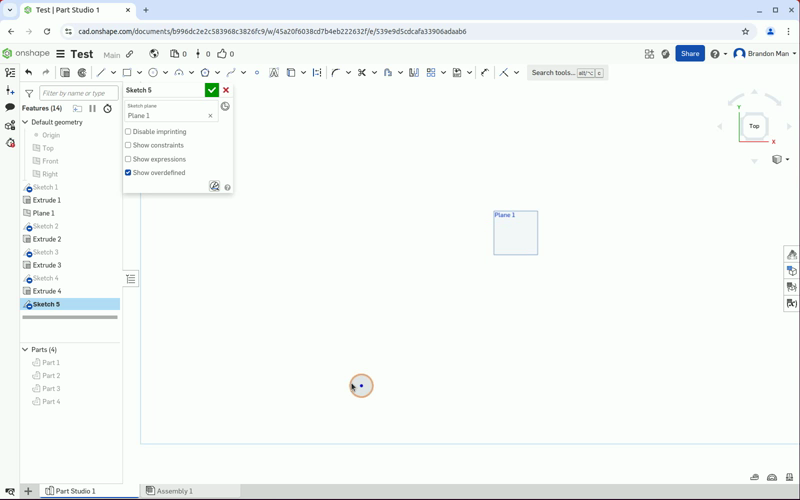
scroll(6)
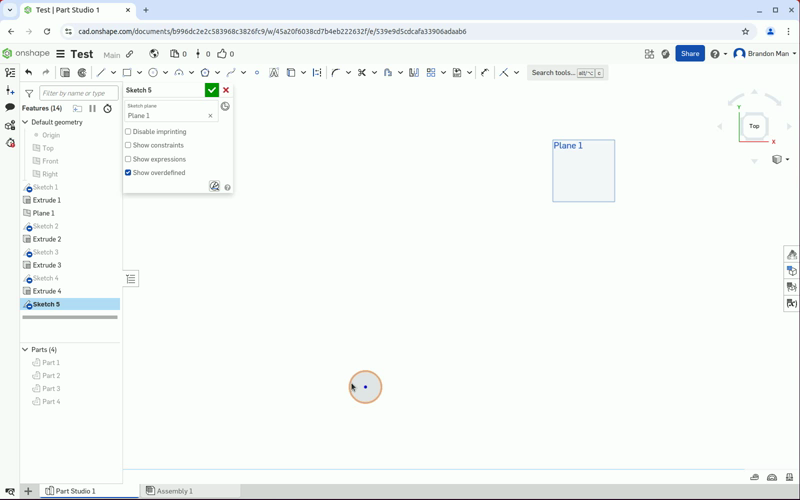
scroll(6)
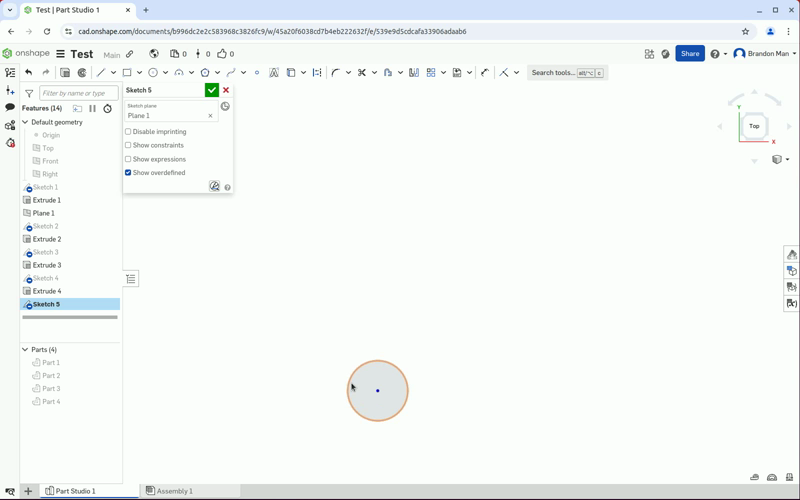
scroll(6)
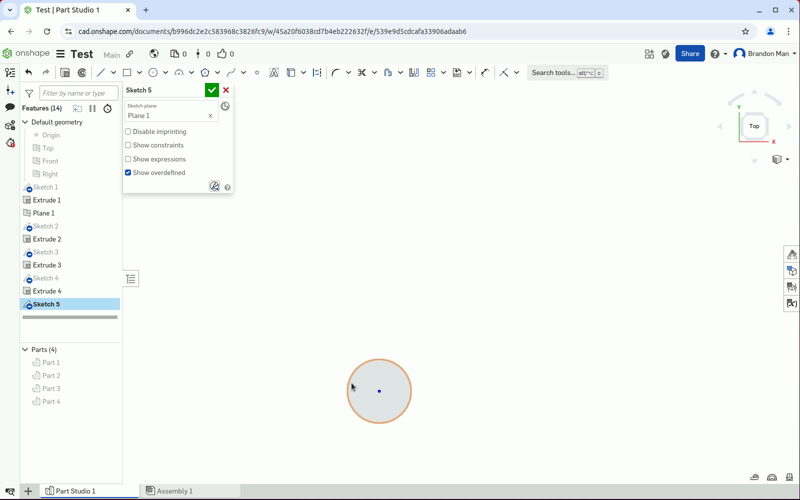
scroll(6)
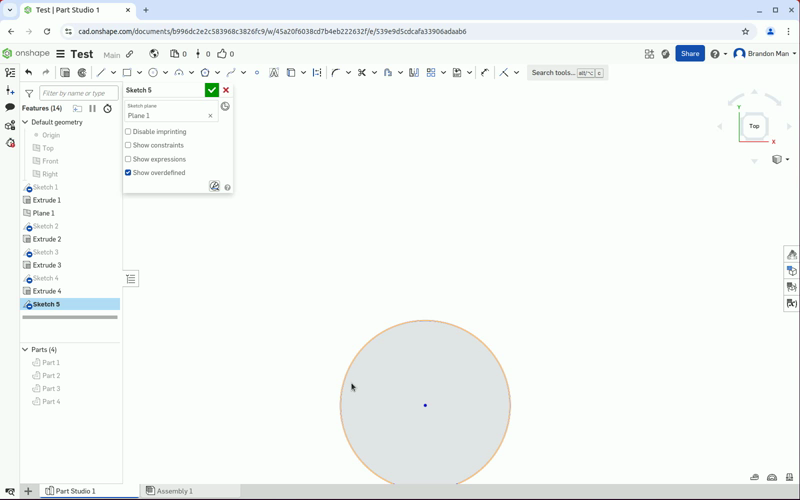
click(351, 382)
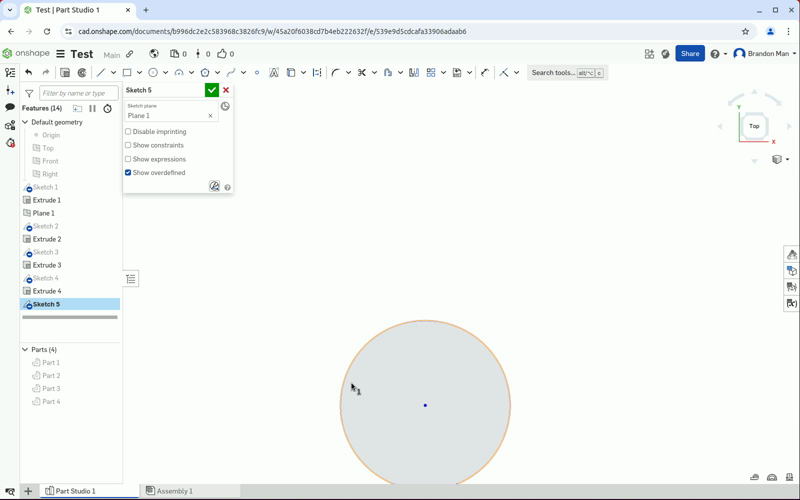
scroll(-6)
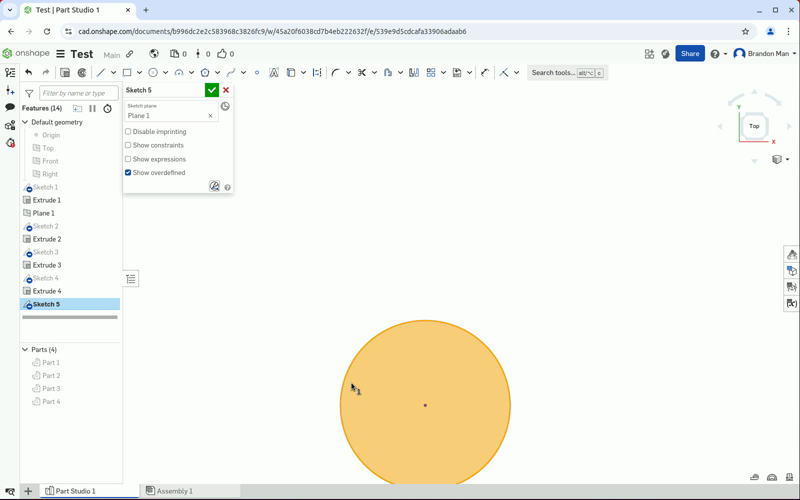
scroll(-6)
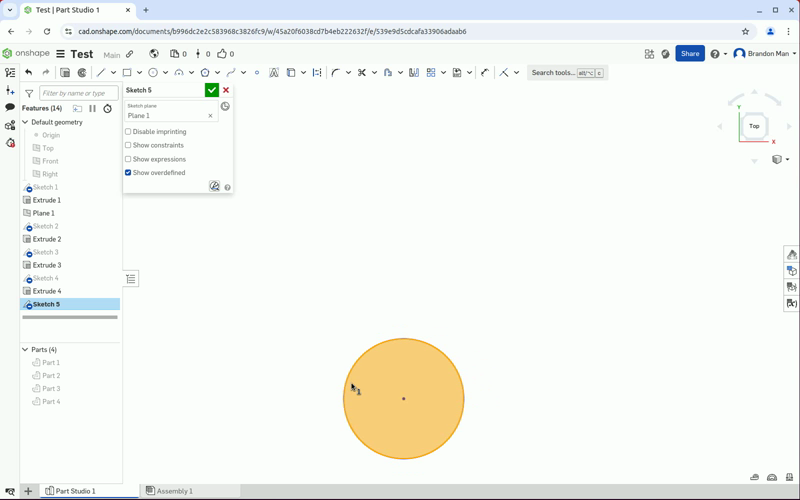
scroll(-6)
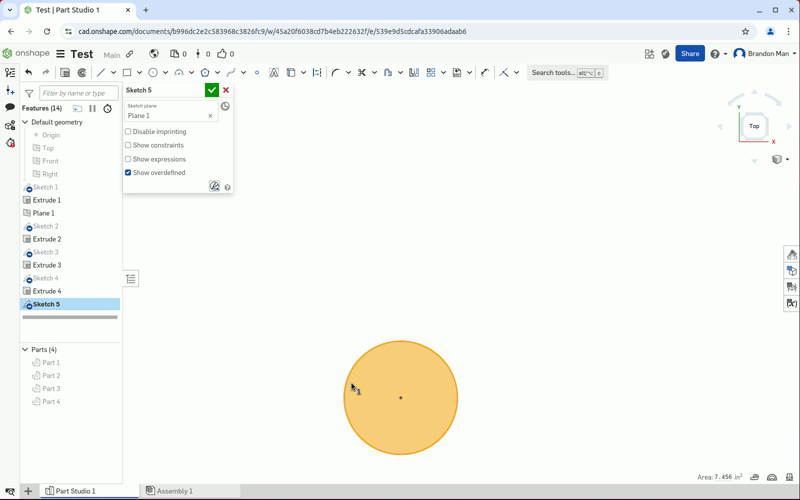
scroll(-6)
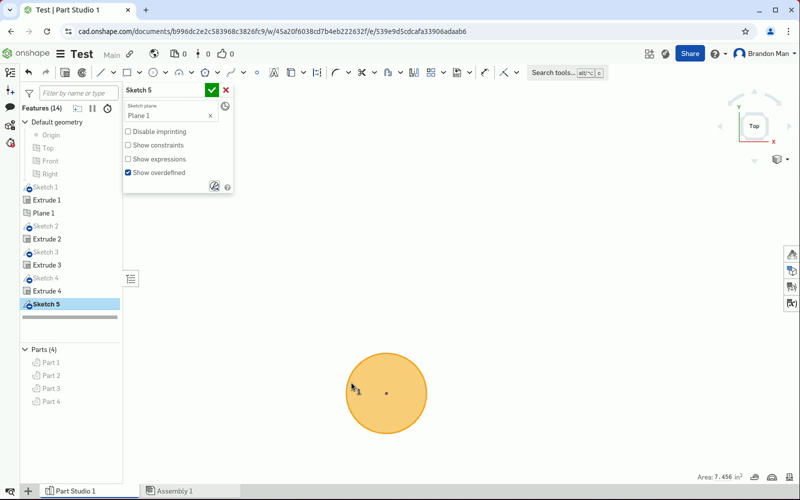
scroll(-6)
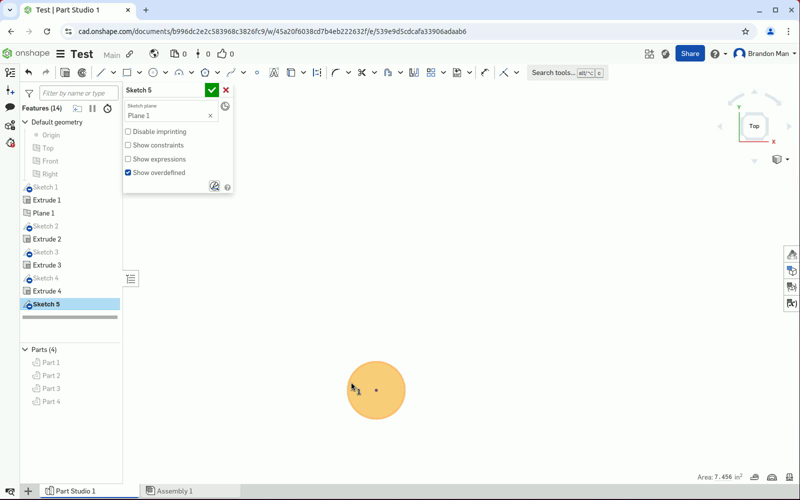
scroll(-6)
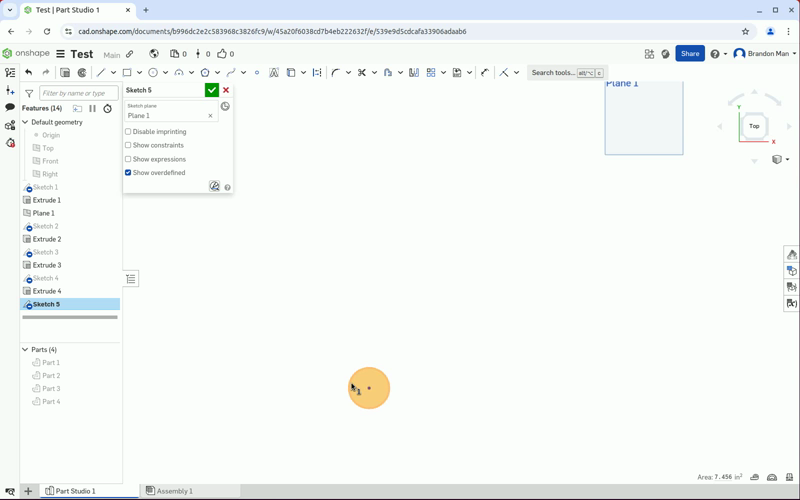
scroll(-6)
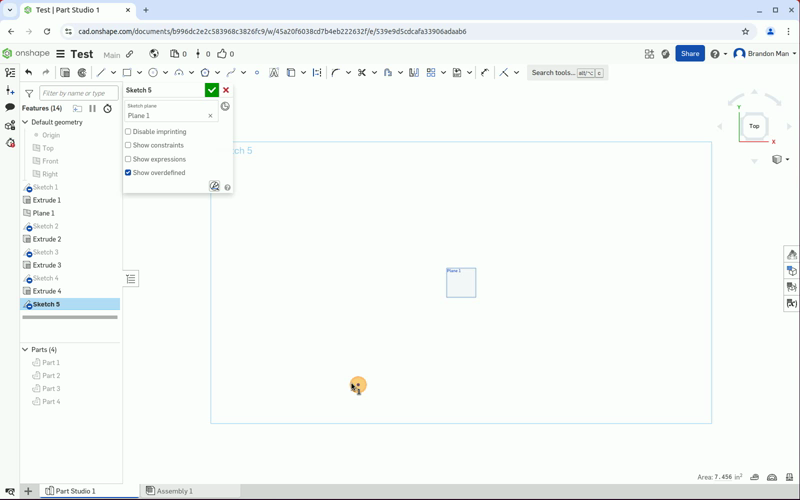
mouse_move(73, 352)
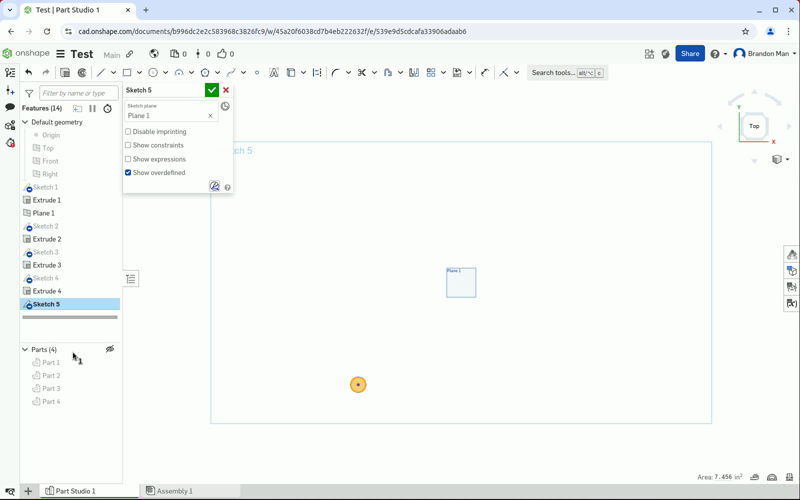
key(shift+y)
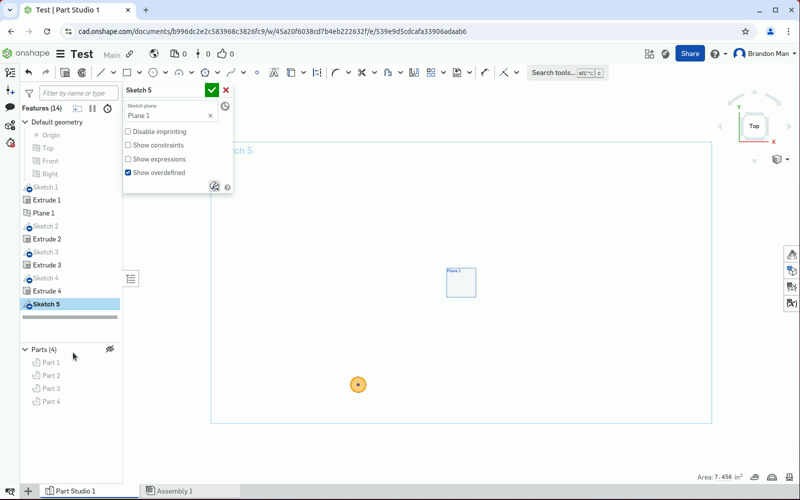
key(shift+e)
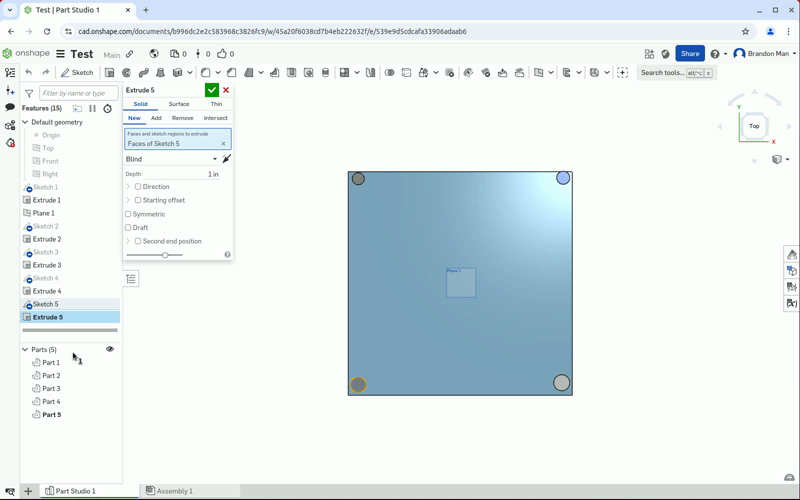
mouse_move(143, 106)
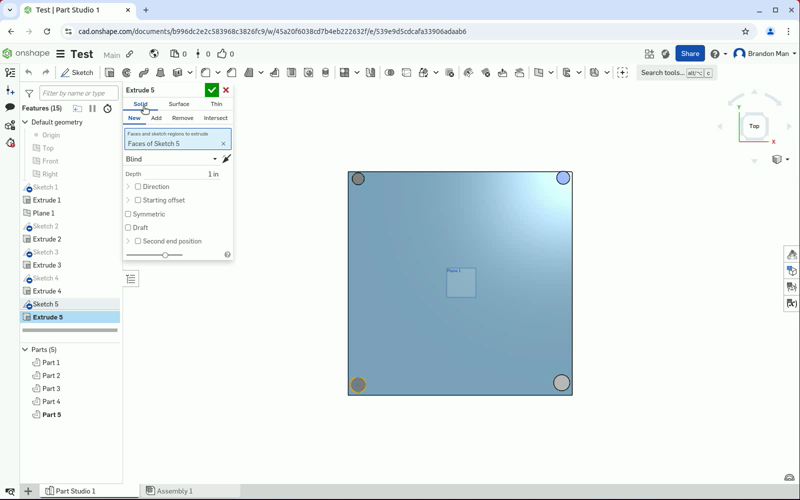
click(143, 106)
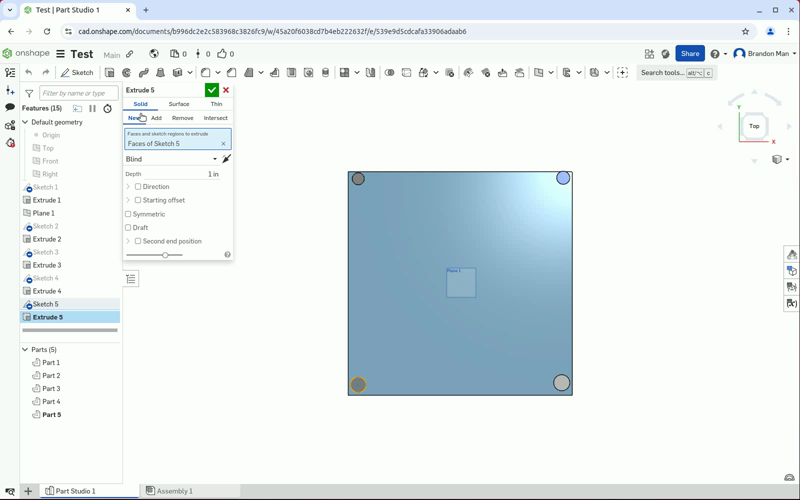
mouse_move(137, 120)
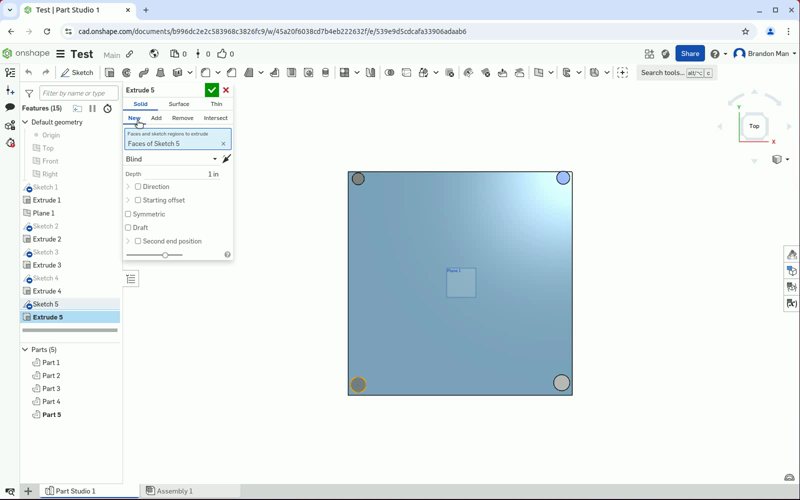
click(137, 120)
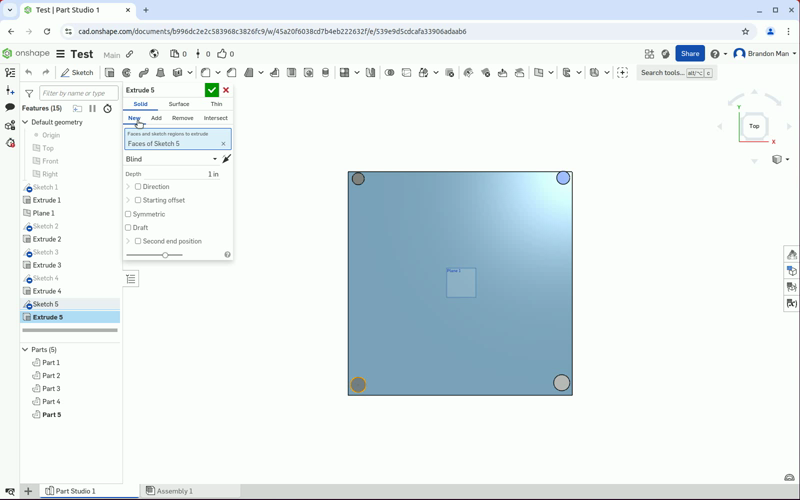
key(tab, 4)
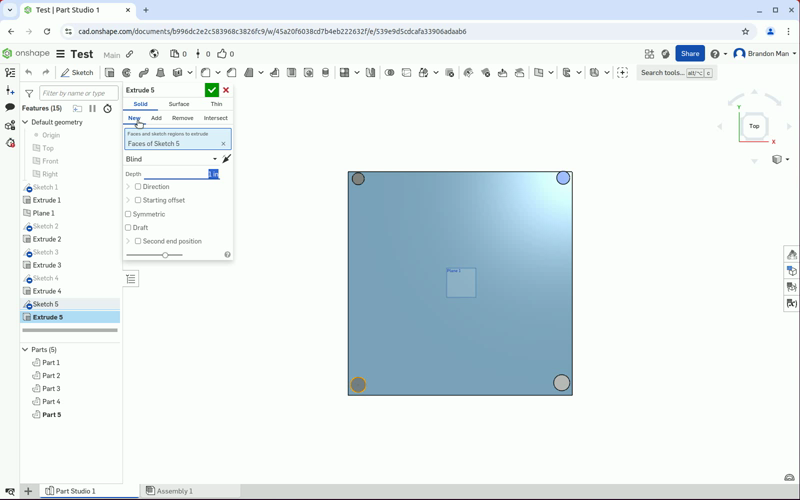
text(1.926)
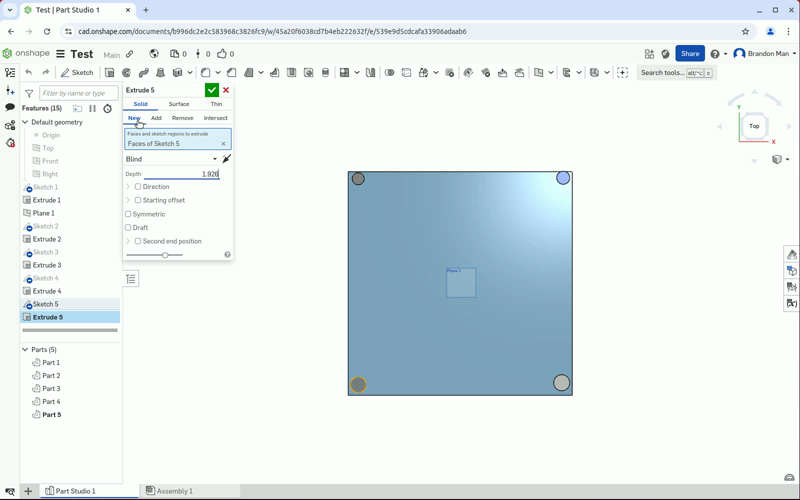
key(enter)
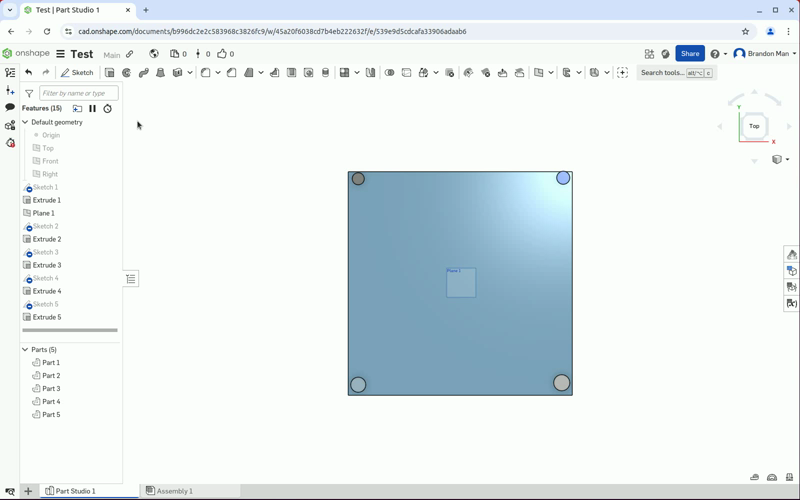
key(shift+h)
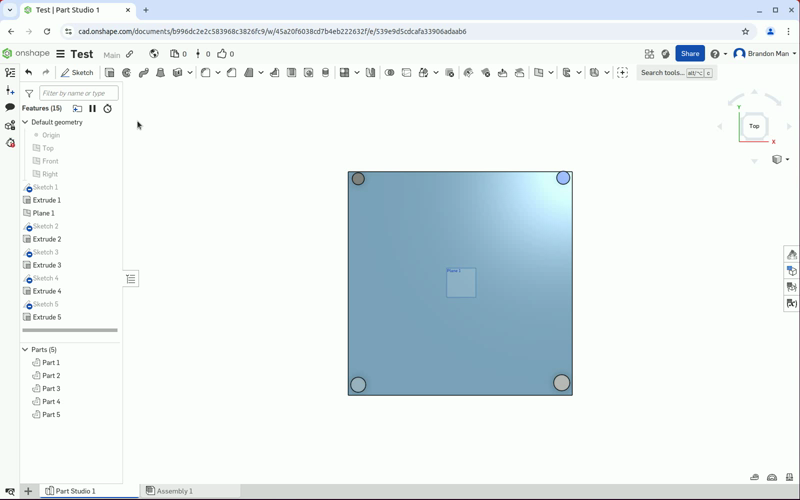
key(shift+h)
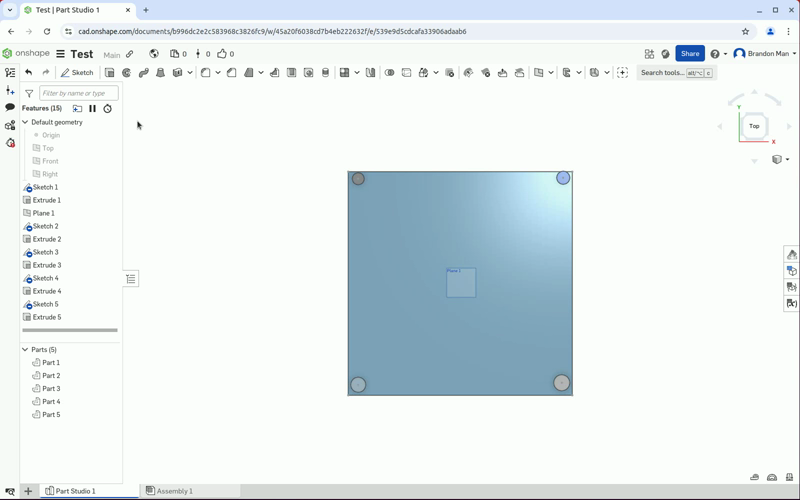
key(shift+7)
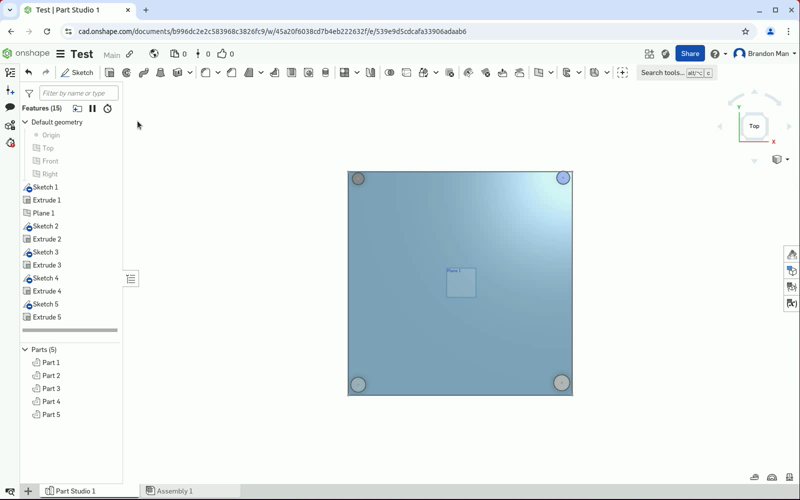
key(up, 3)
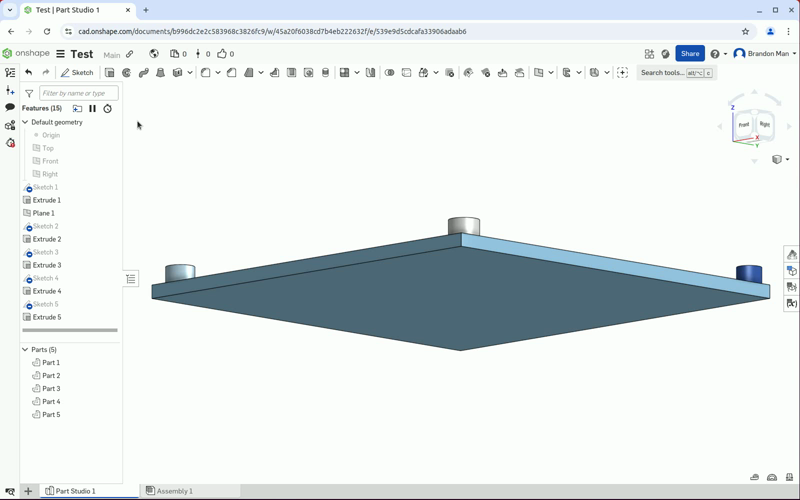
key(left, 3)
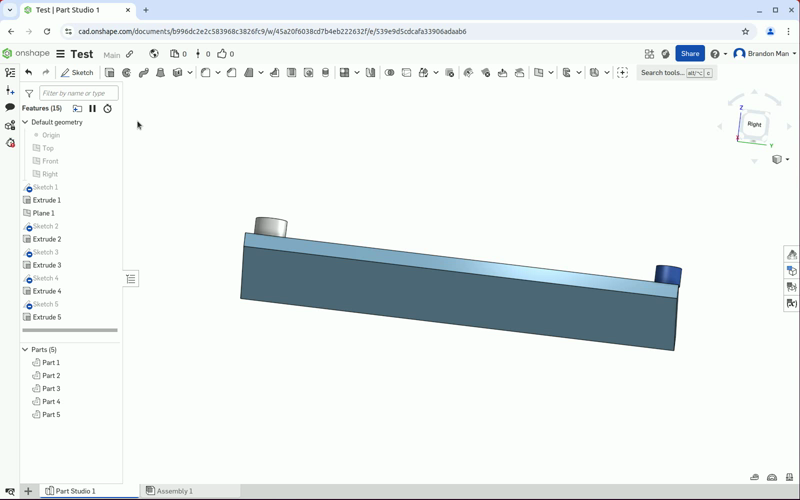
key(right, 3)
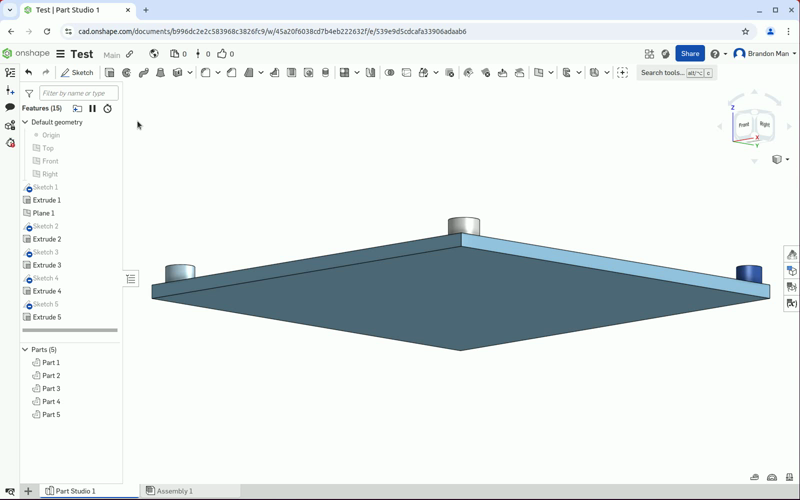
key(down, 3)
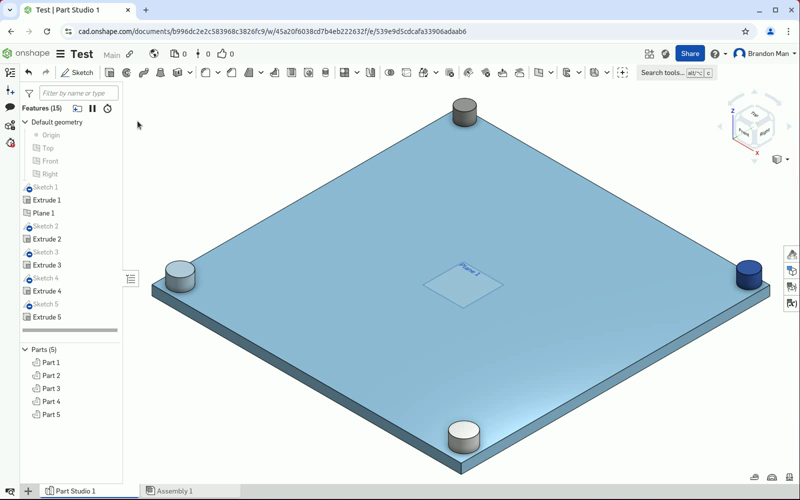
mouse_move(73, 189)
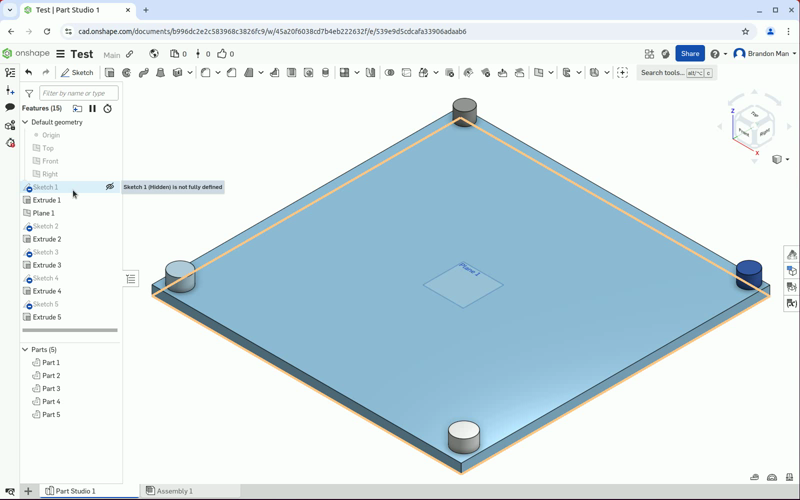
click(73, 189)